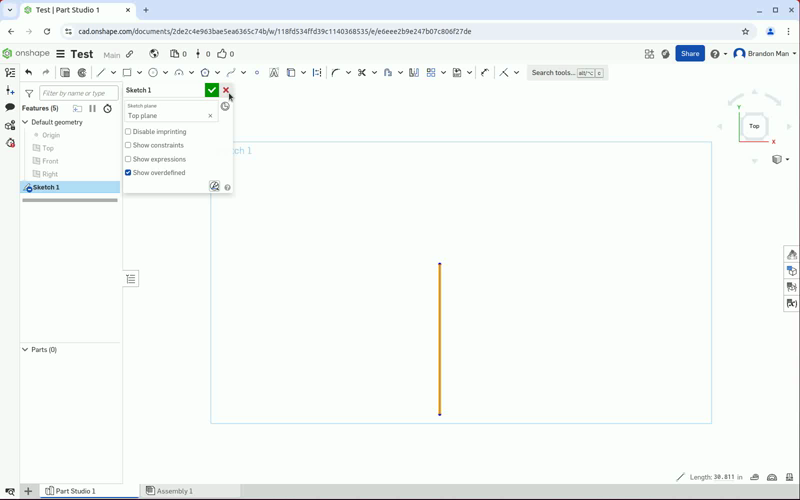
key(shift+h)
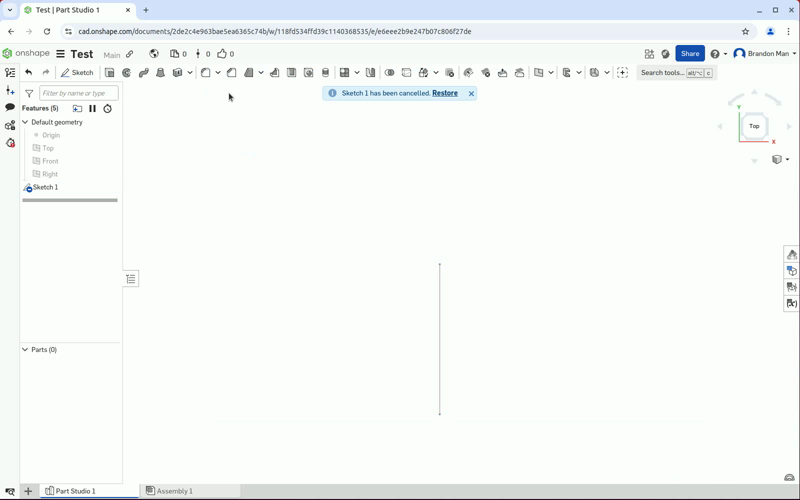
key(shift+s)
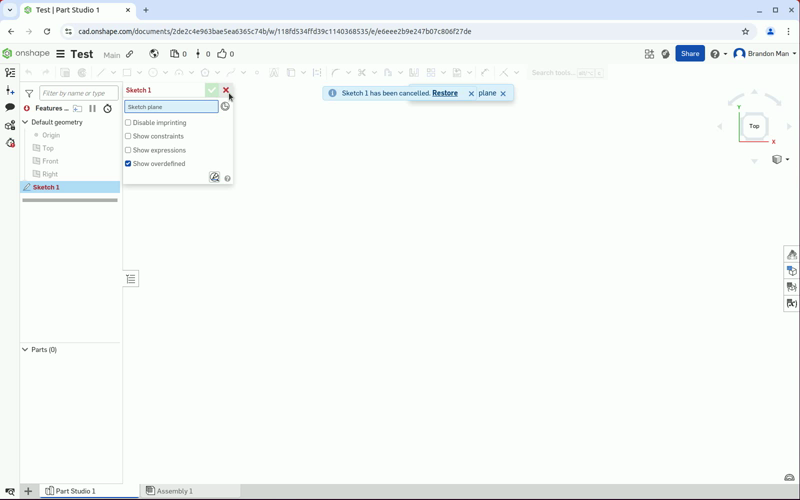
mouse_move(73, 150)
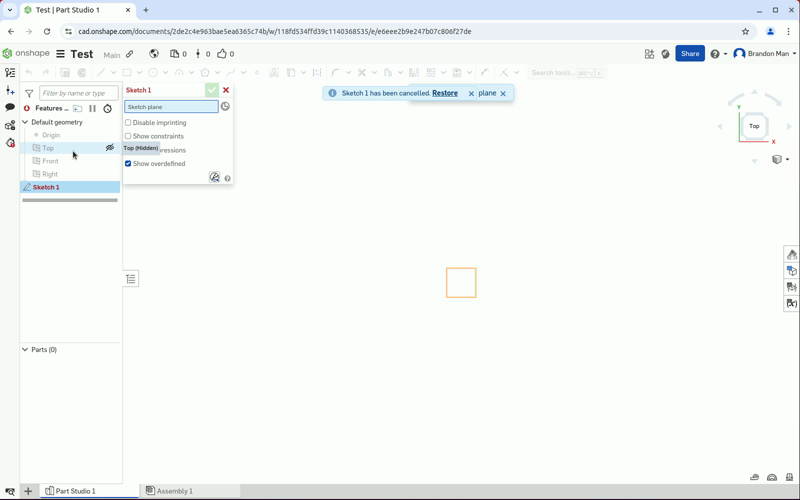
click(73, 150)
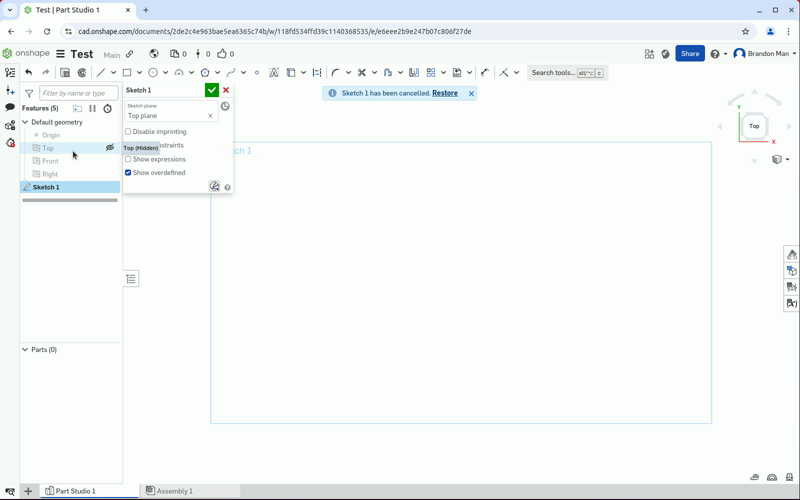
mouse_move(73, 352)
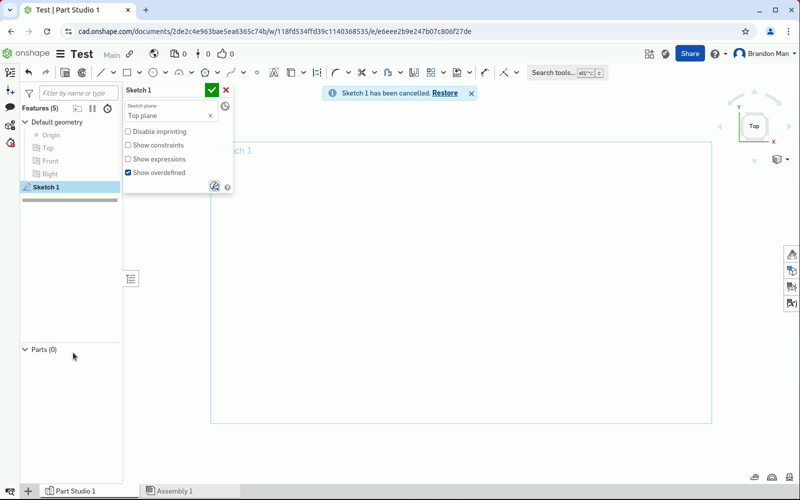
key(y)
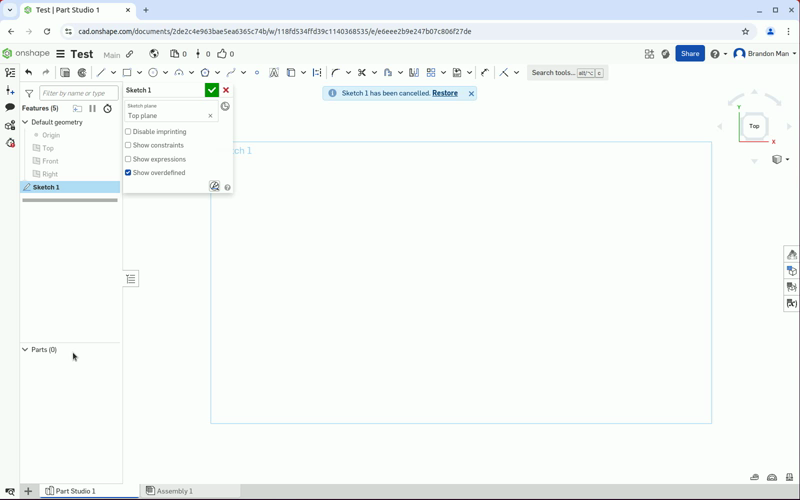
key(l)
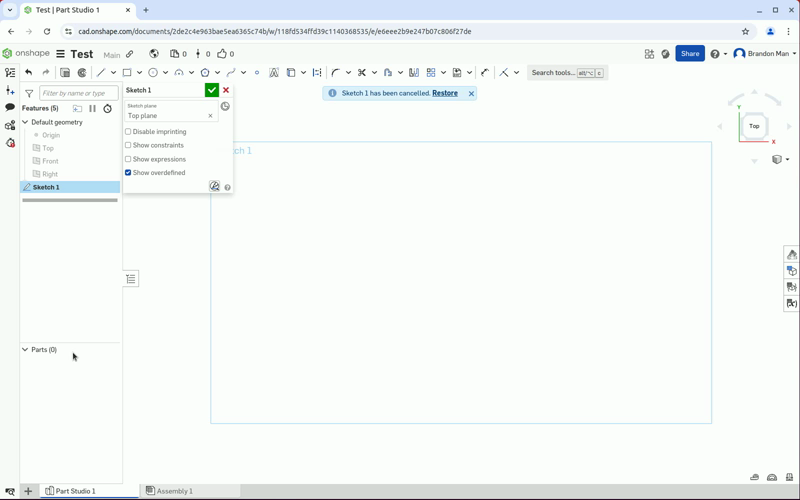
key_down(shift)
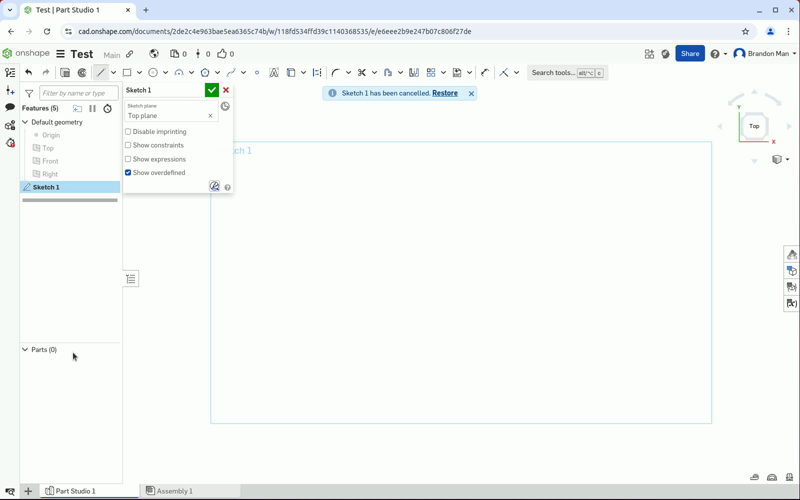
mouse_move(398, 393)
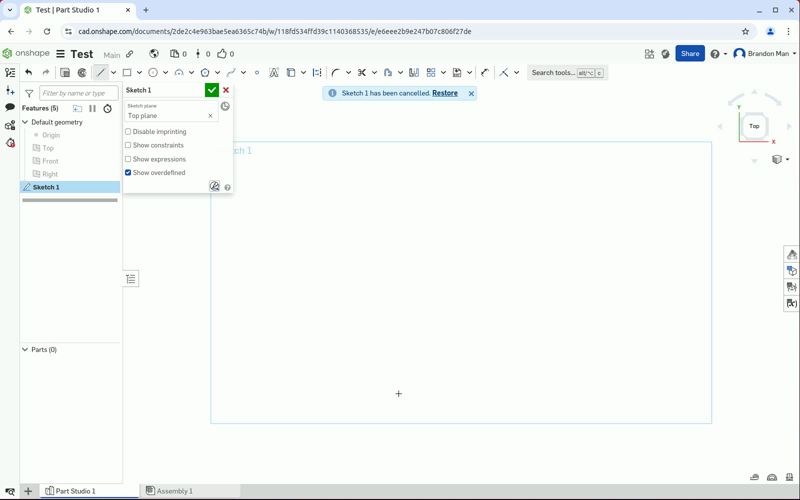
click(398, 393)
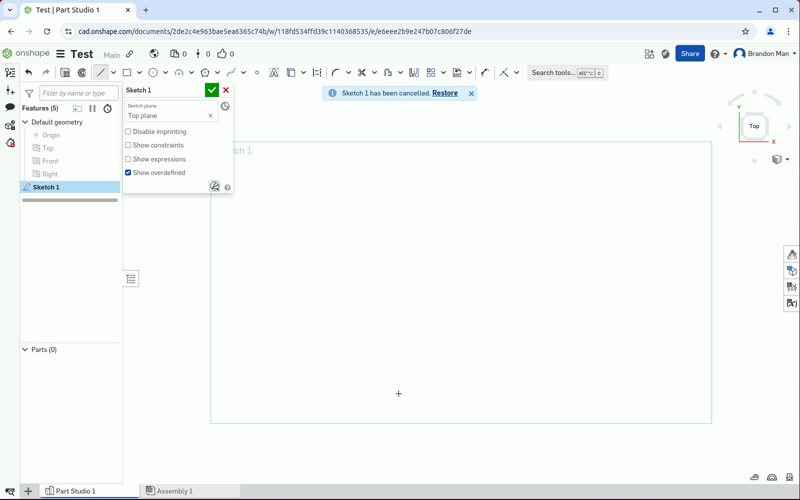
key_up(shift)
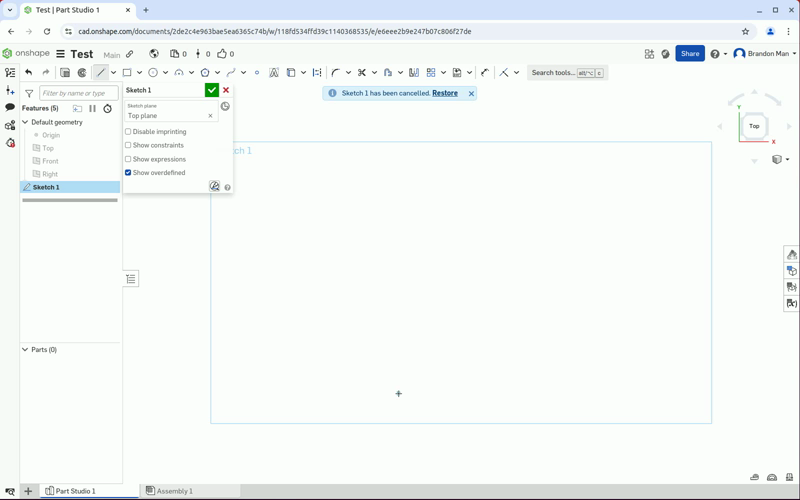
key_down(shift)
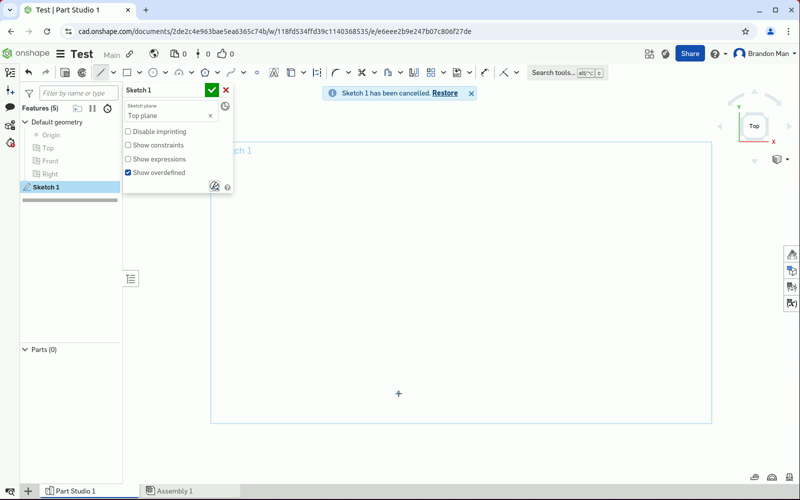
mouse_move(428, 393)
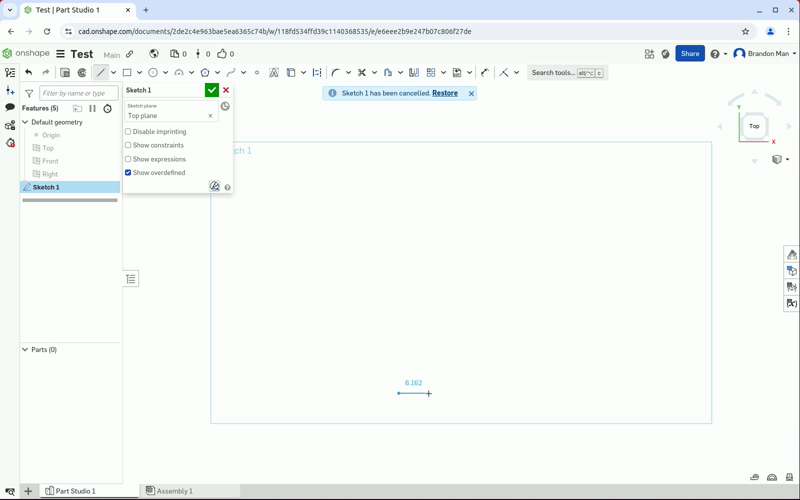
mouse_move(422, 393)
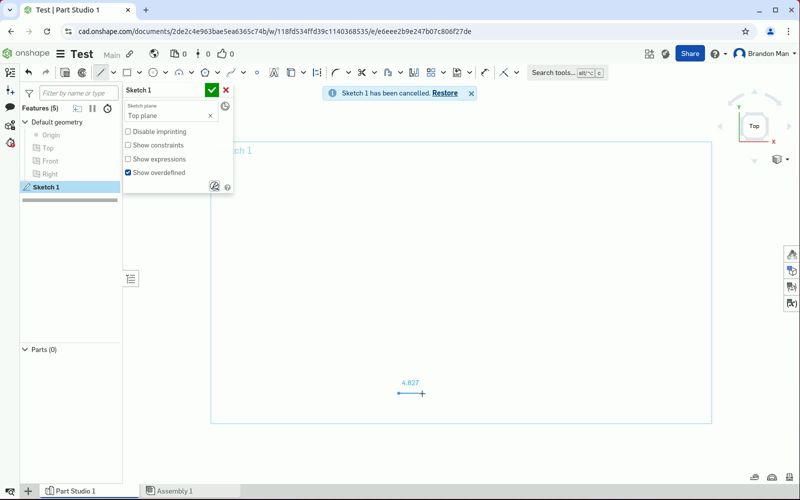
click(422, 393)
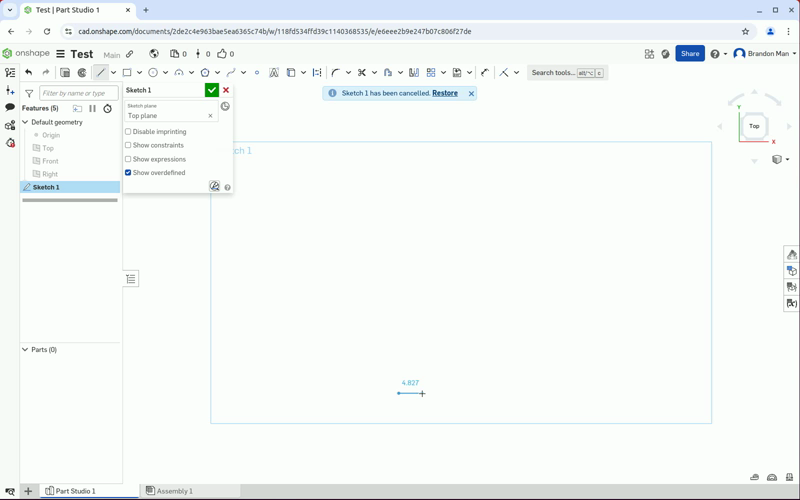
key_up(shift)
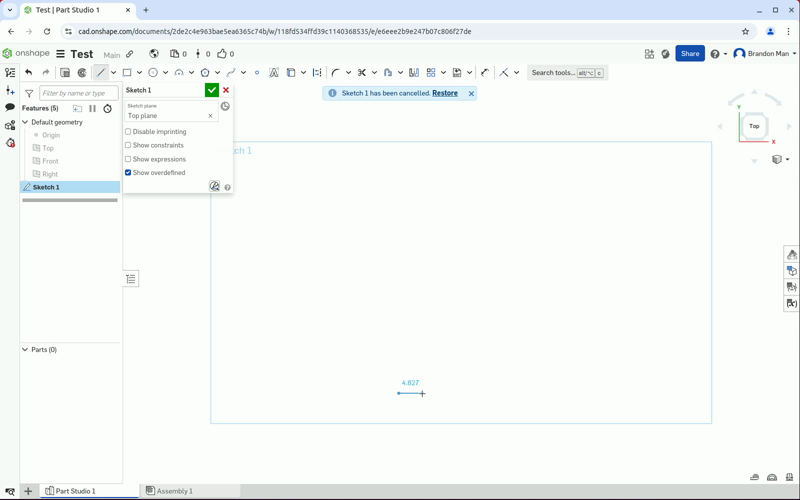
key_down(shift)
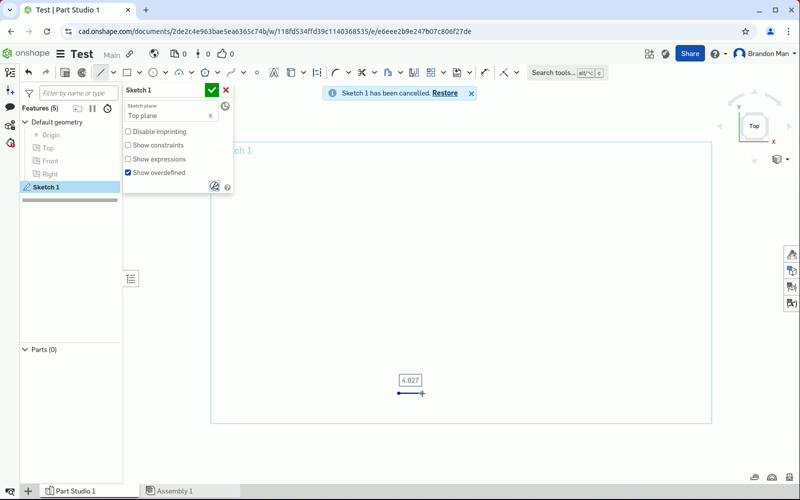
mouse_move(422, 171)
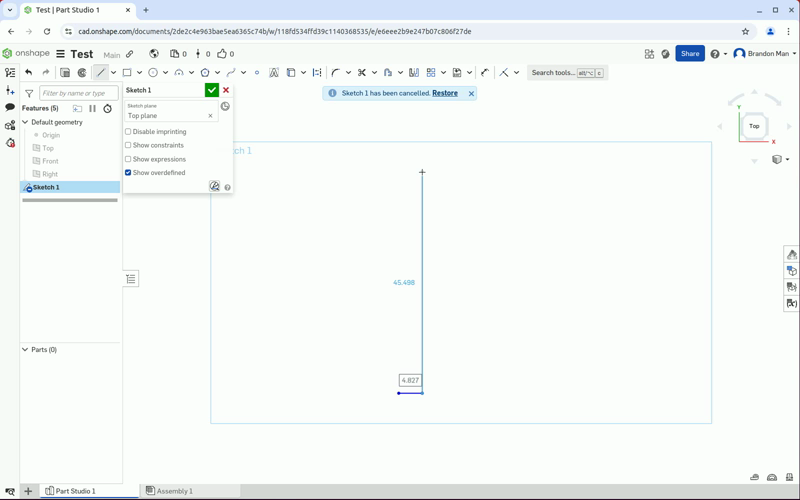
click(422, 171)
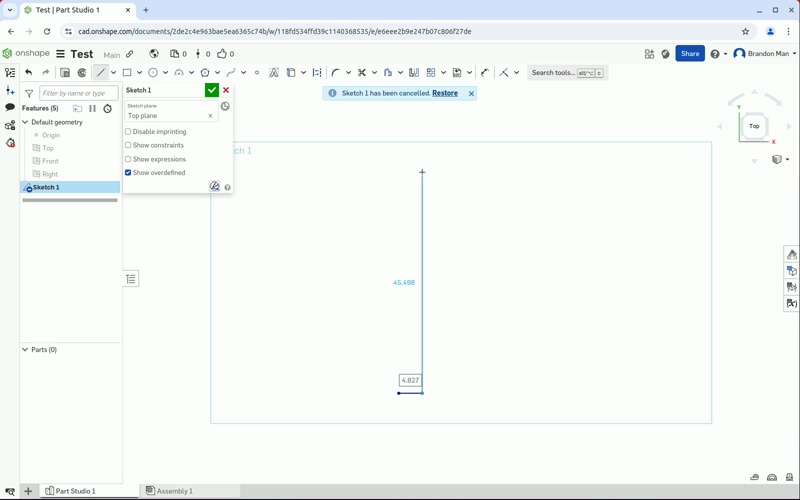
key_up(shift)
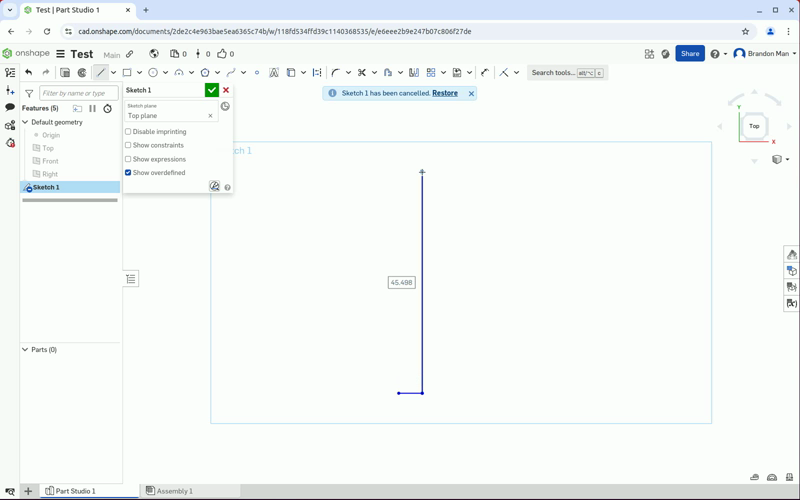
key_down(shift)
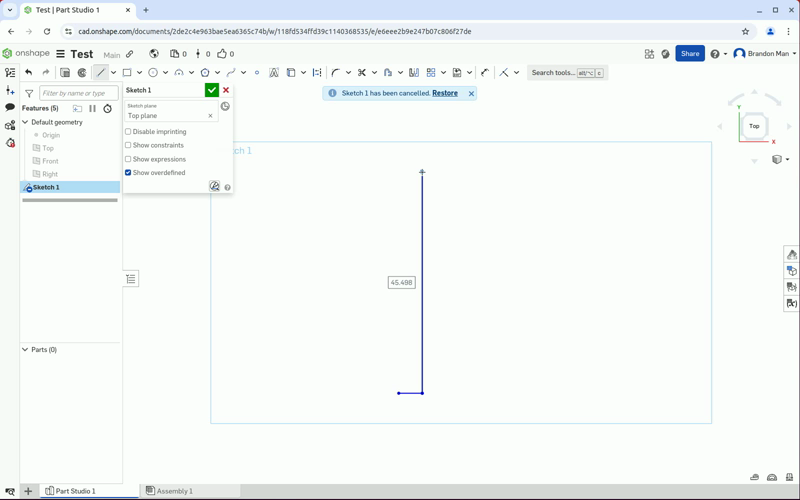
mouse_move(452, 171)
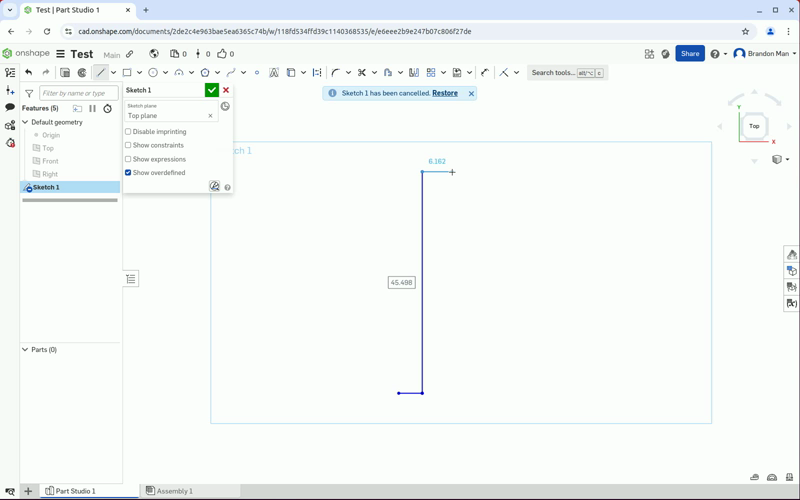
mouse_move(398, 171)
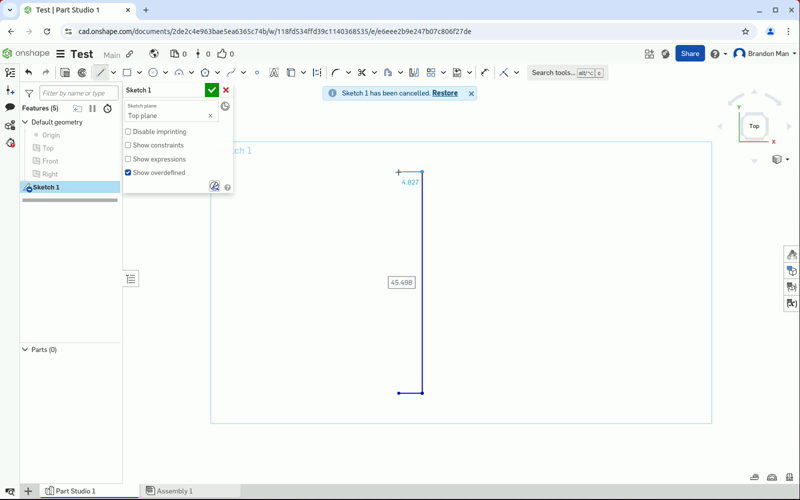
click(398, 171)
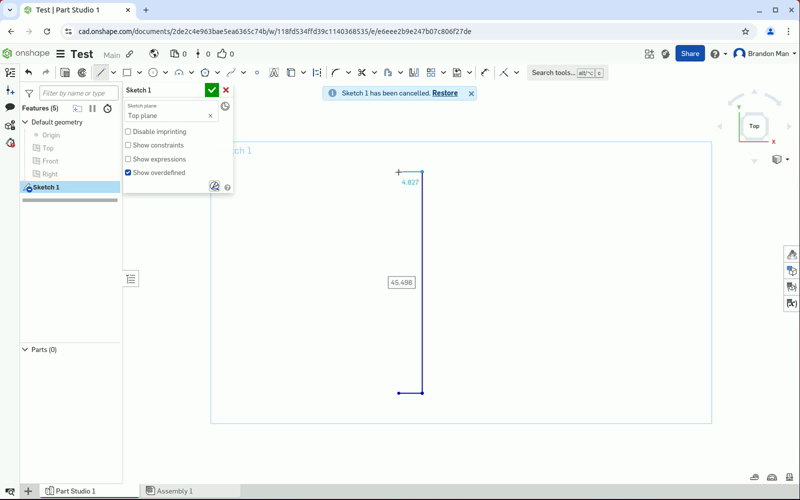
key_up(shift)
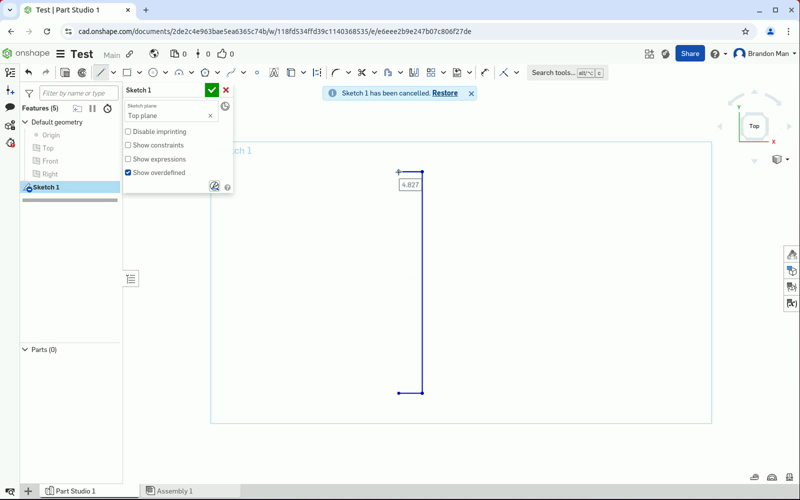
key_down(shift)
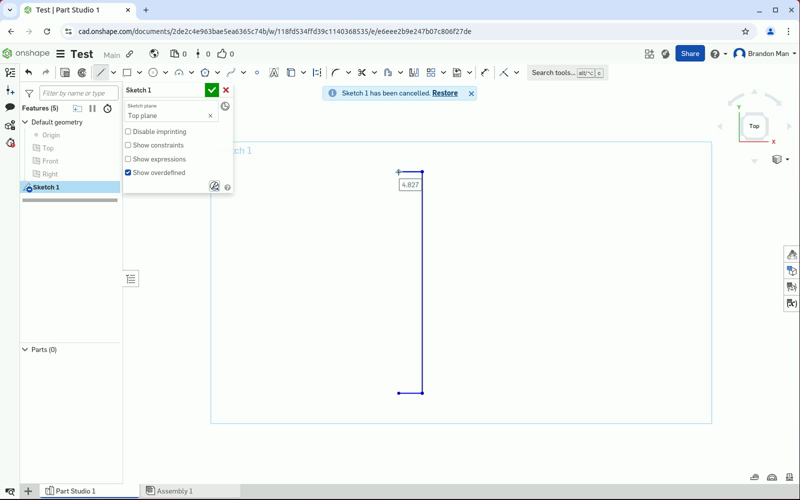
mouse_move(398, 393)
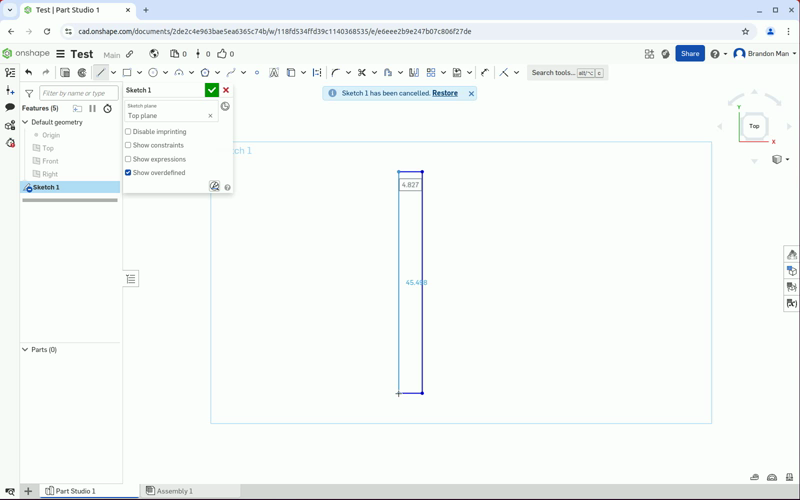
key_up(shift)
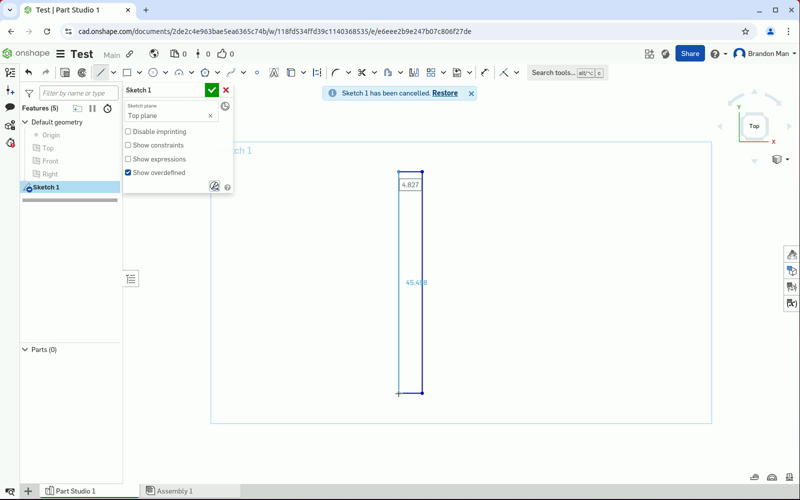
click(398, 393)
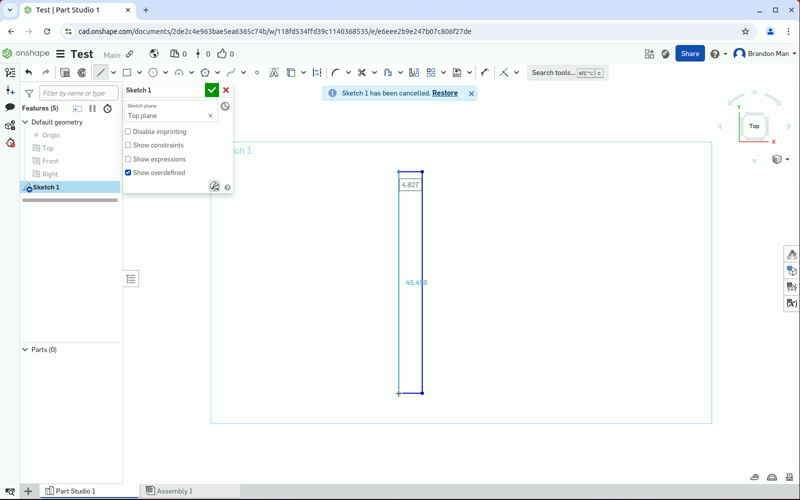
key(esc)
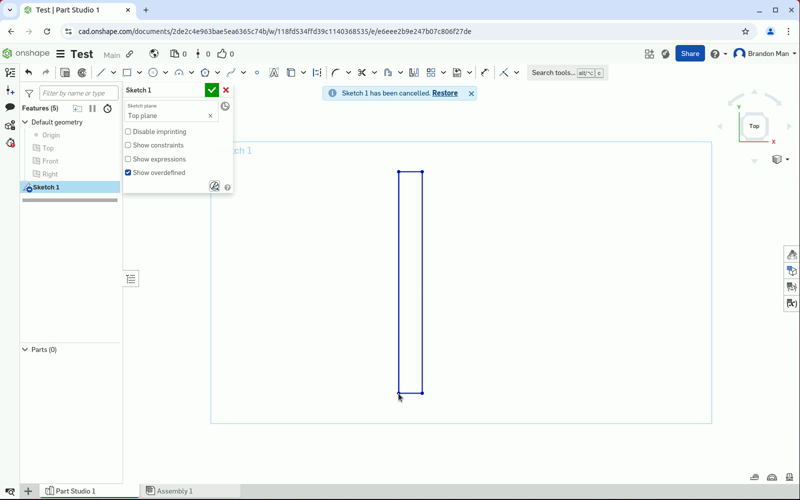
key(l)
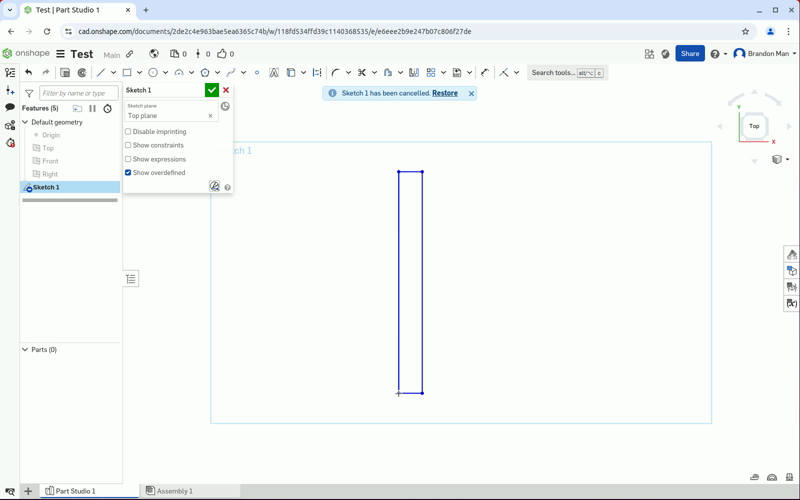
key_down(shift)
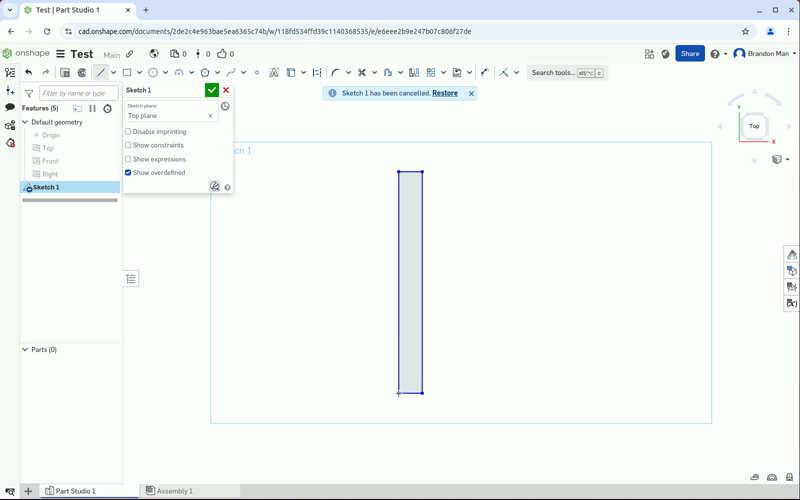
mouse_move(403, 360)
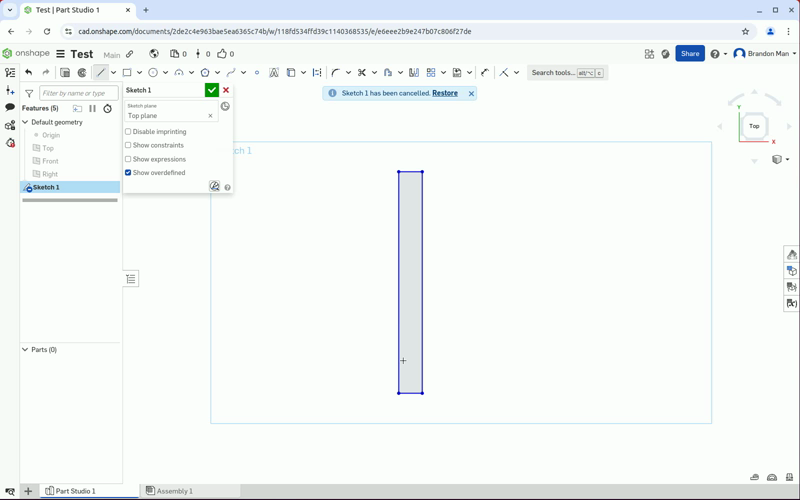
click(403, 360)
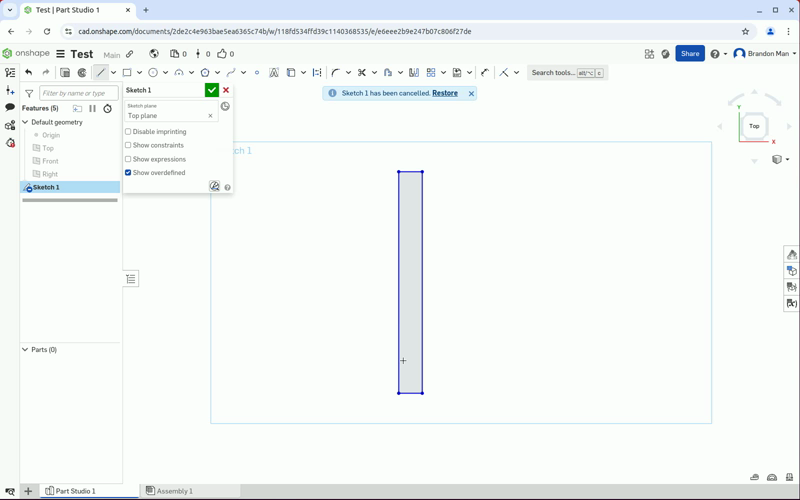
key_up(shift)
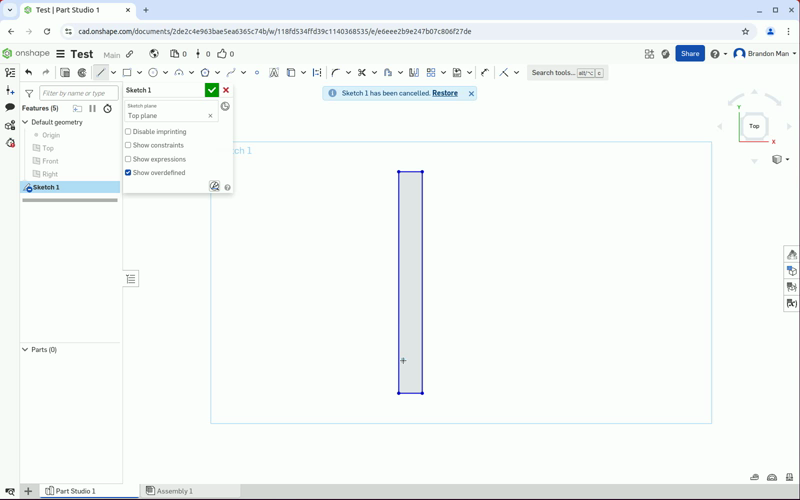
key_down(shift)
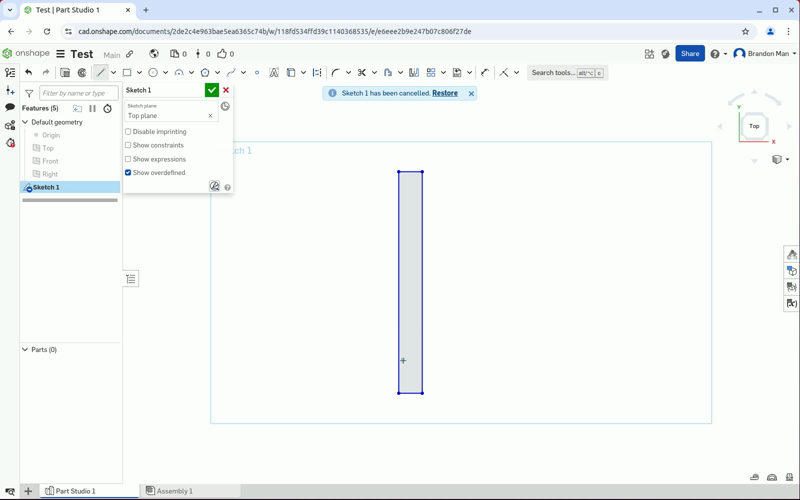
mouse_move(433, 360)
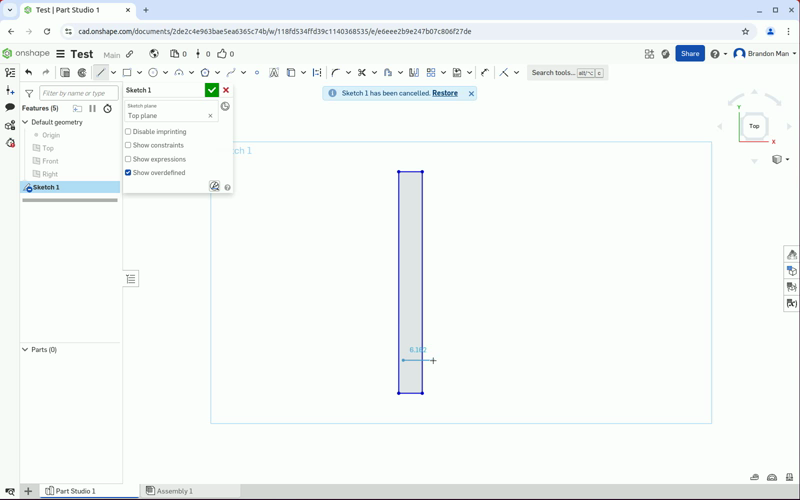
mouse_move(414, 360)
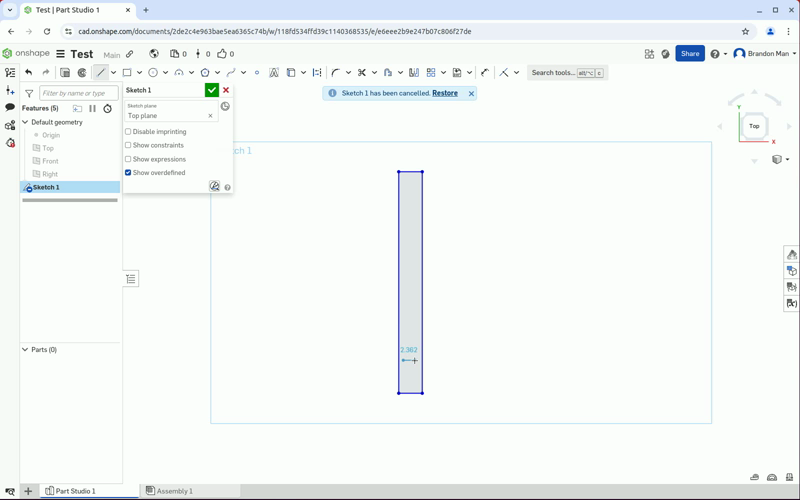
click(414, 360)
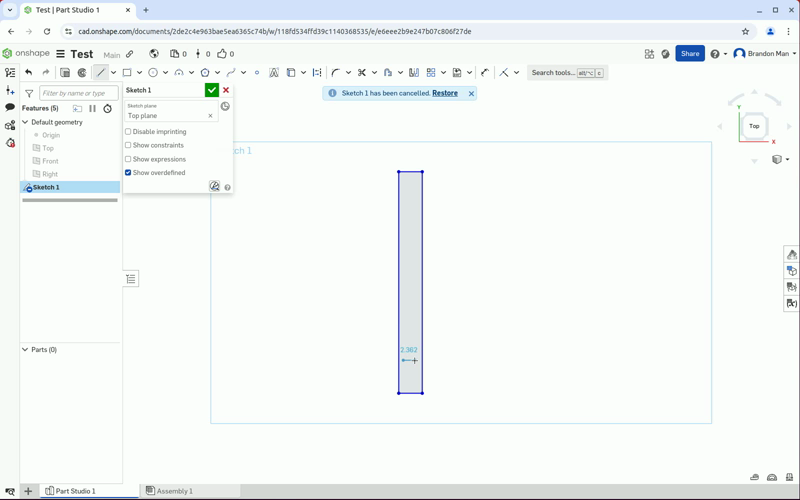
key_up(shift)
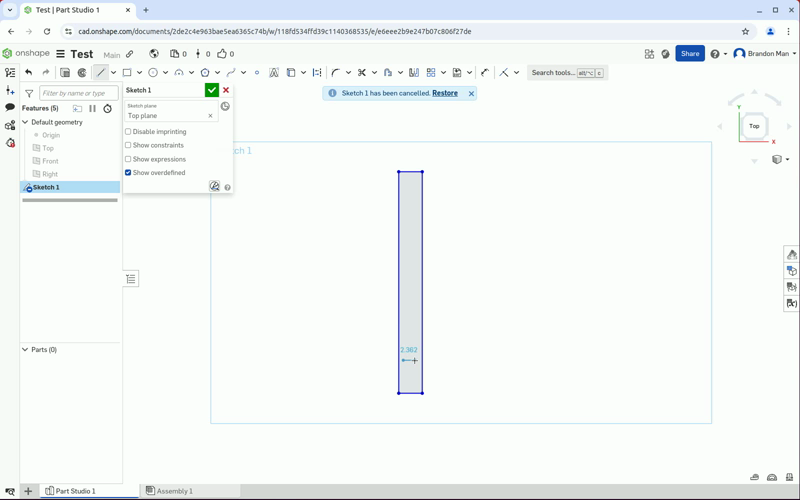
key_down(shift)
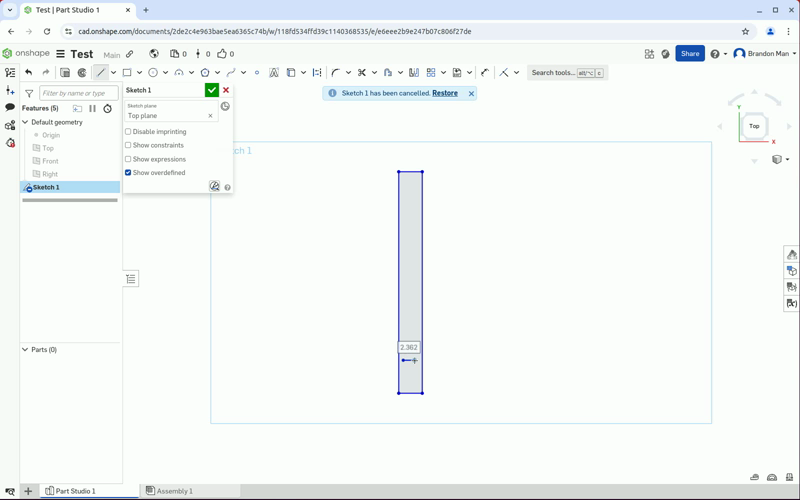
mouse_move(414, 192)
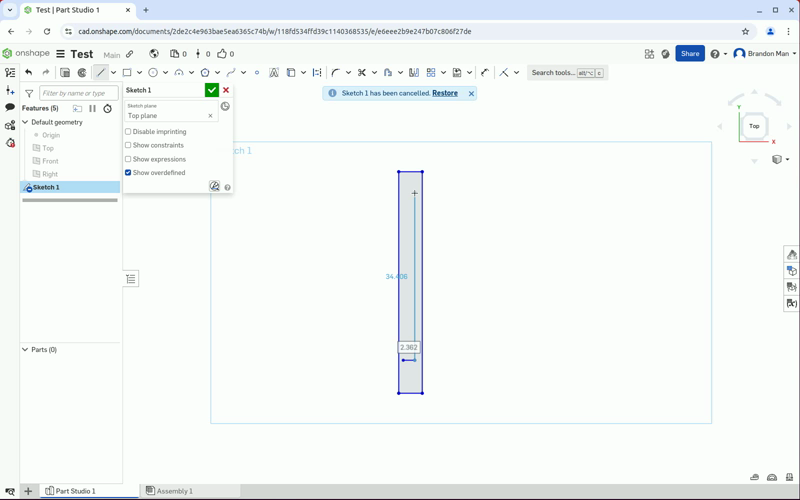
click(414, 192)
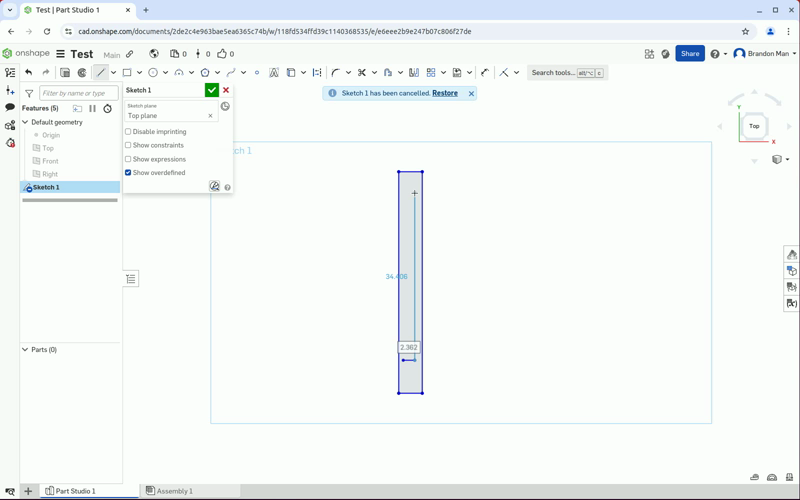
key_up(shift)
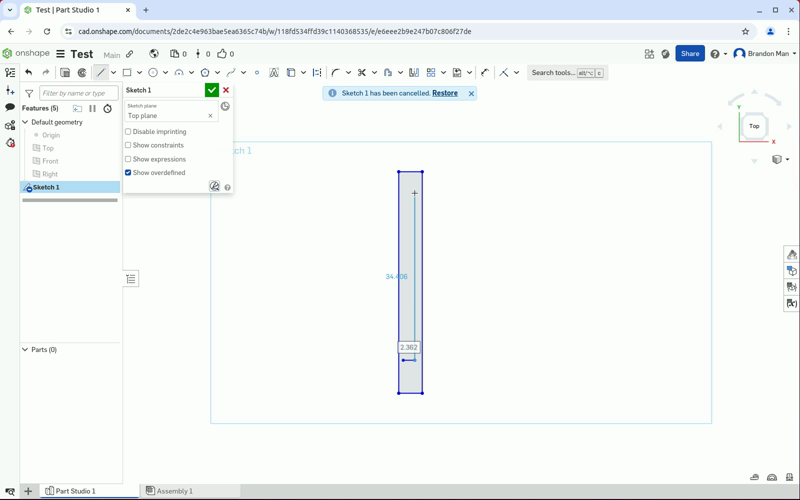
key_down(shift)
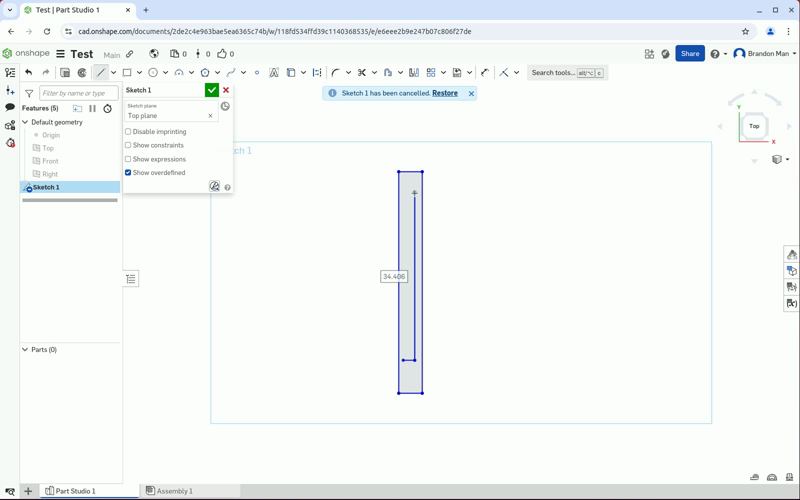
mouse_move(444, 192)
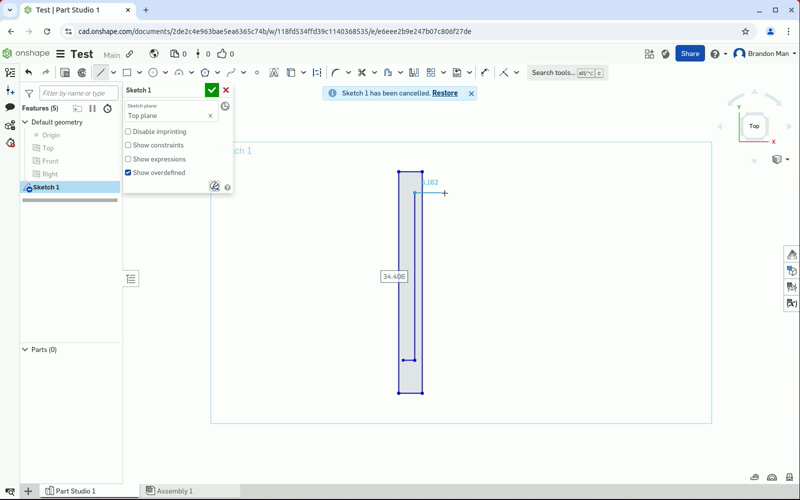
mouse_move(403, 192)
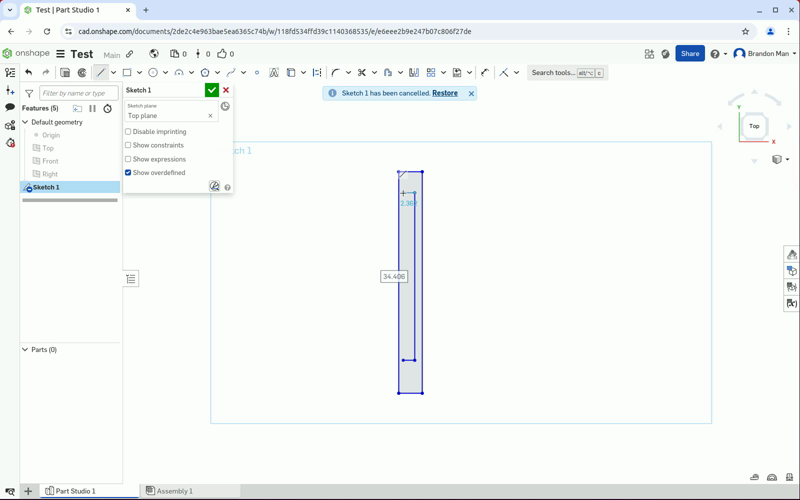
click(403, 192)
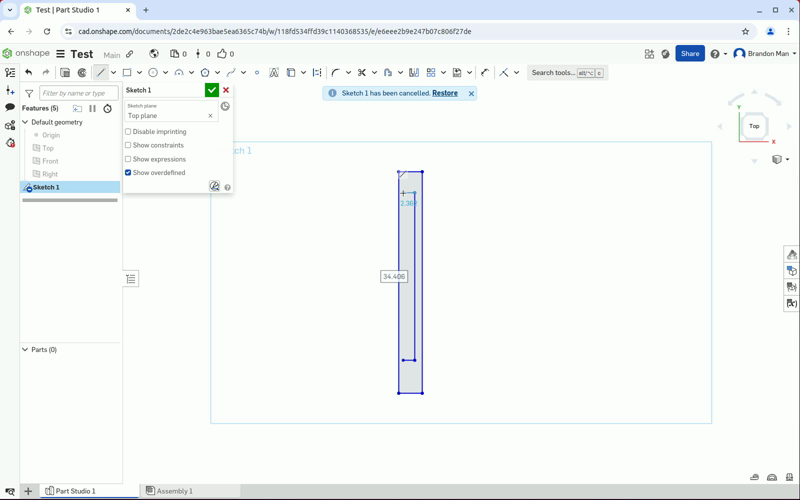
key_up(shift)
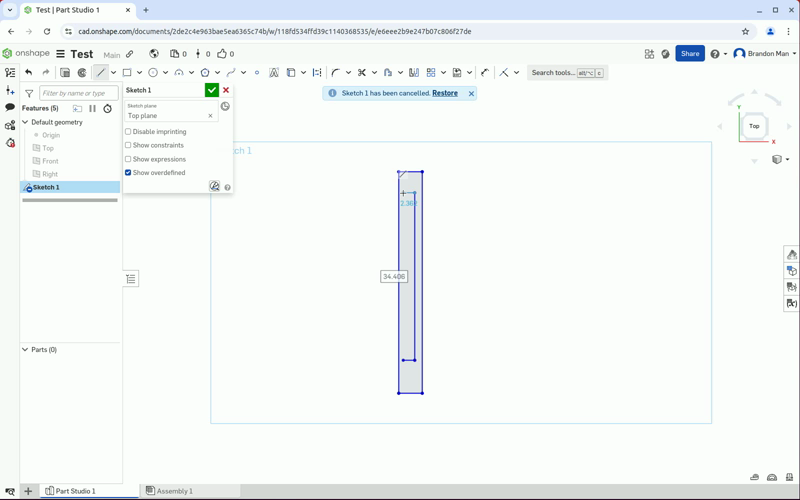
key_down(shift)
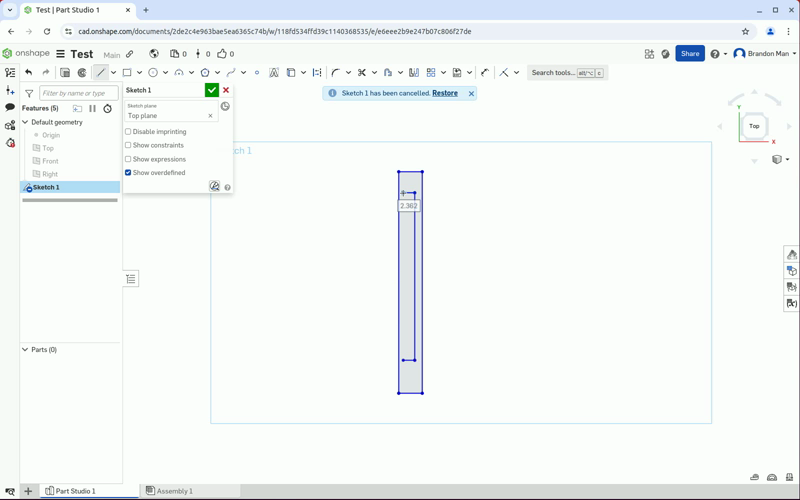
mouse_move(403, 360)
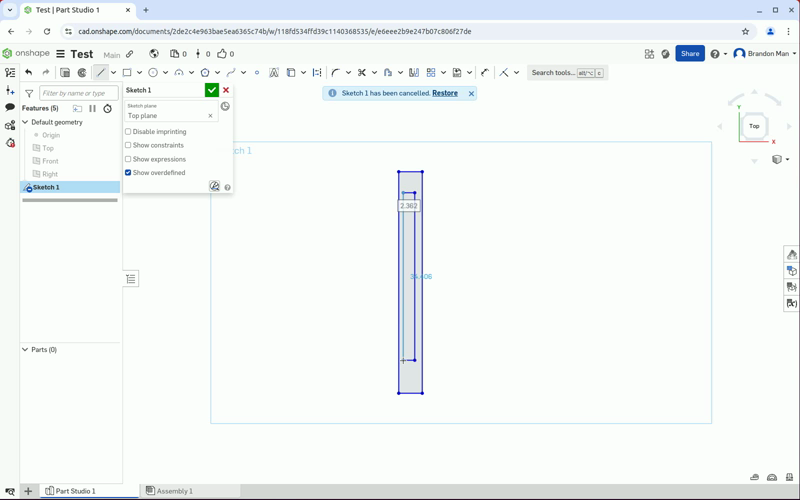
key_up(shift)
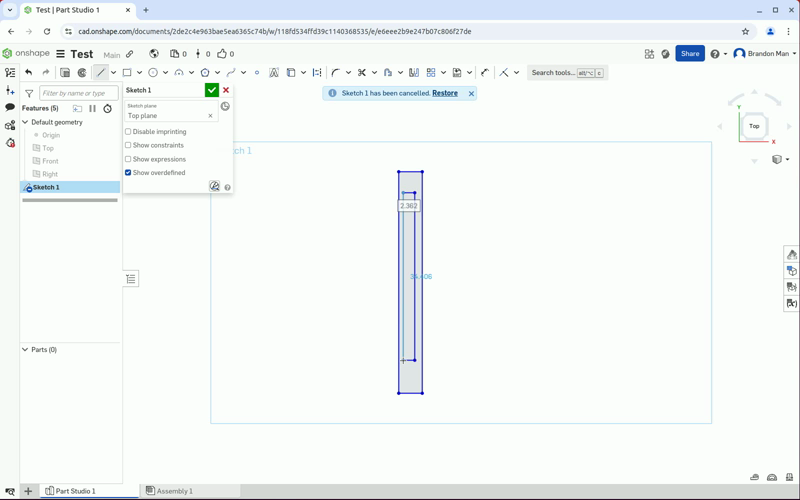
click(403, 360)
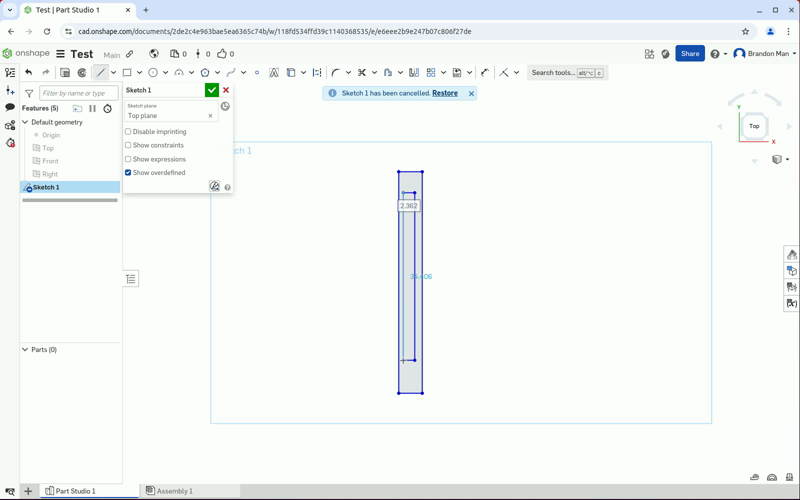
key(esc)
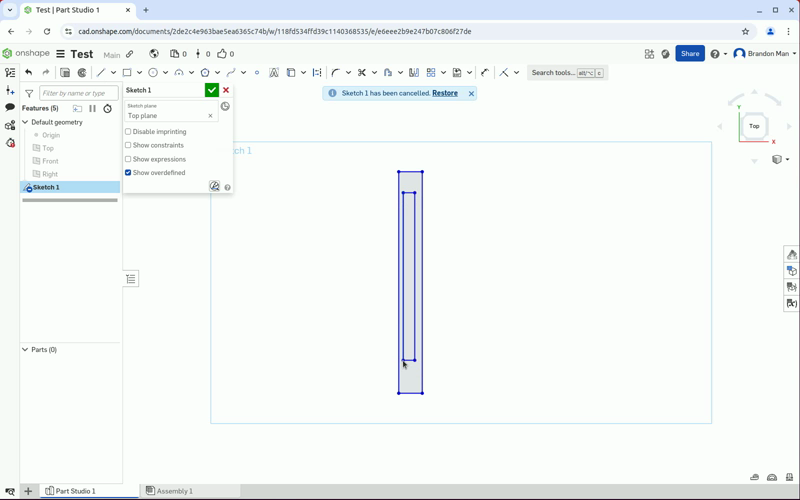
mouse_move(417, 196)
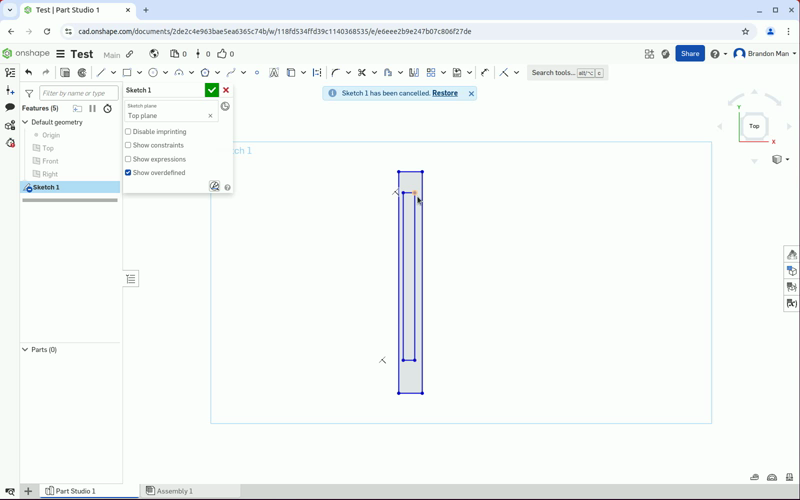
click(417, 196)
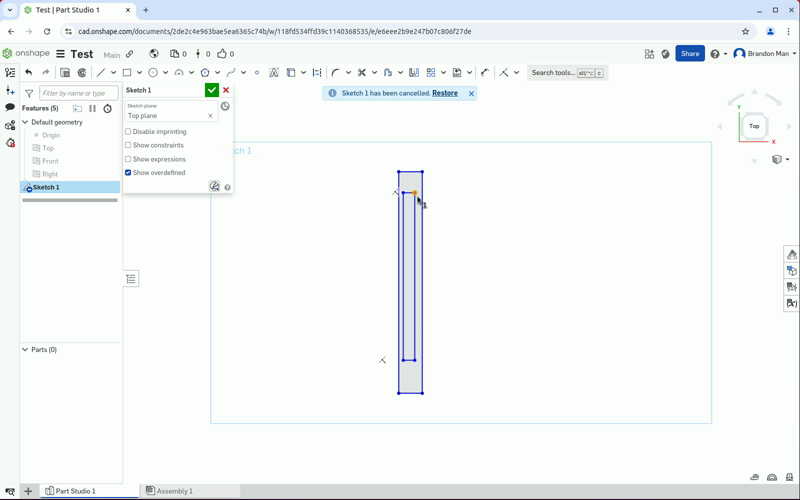
mouse_move(73, 352)
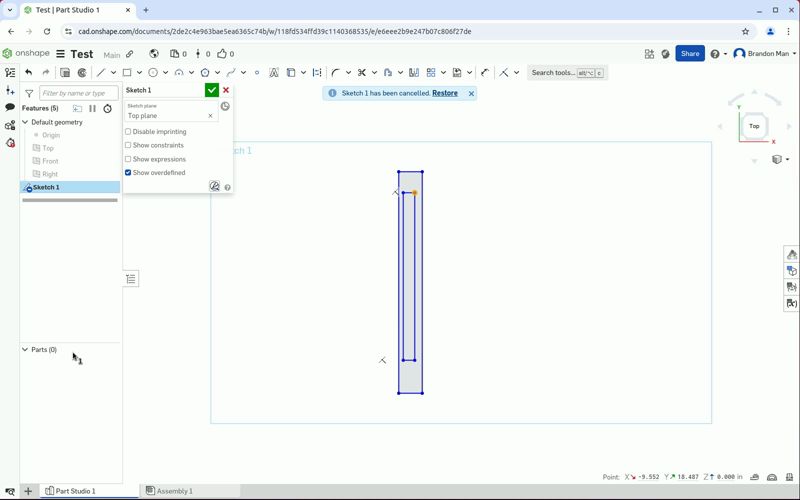
key(shift+y)
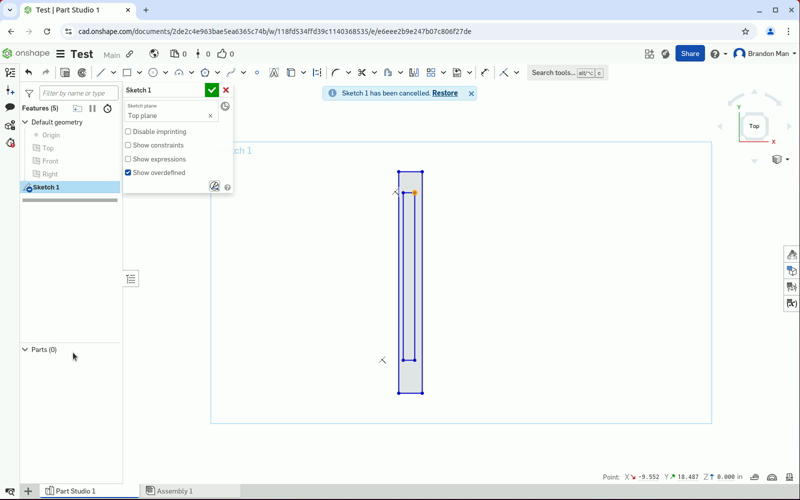
key(shift+e)
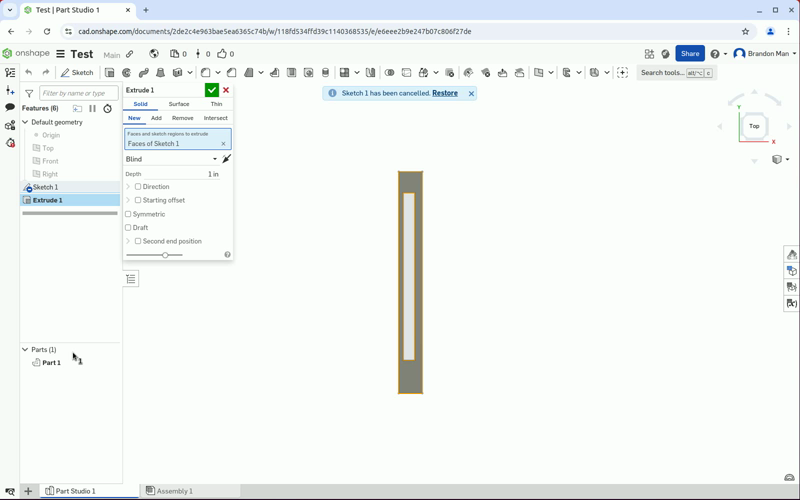
mouse_move(143, 106)
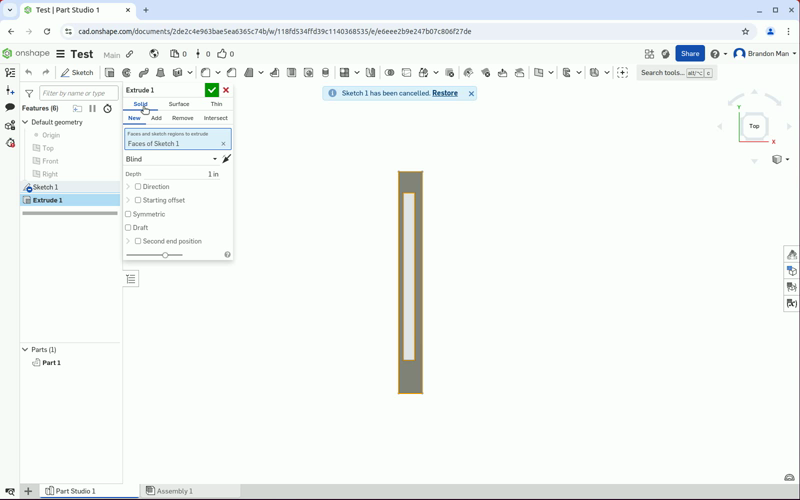
click(143, 106)
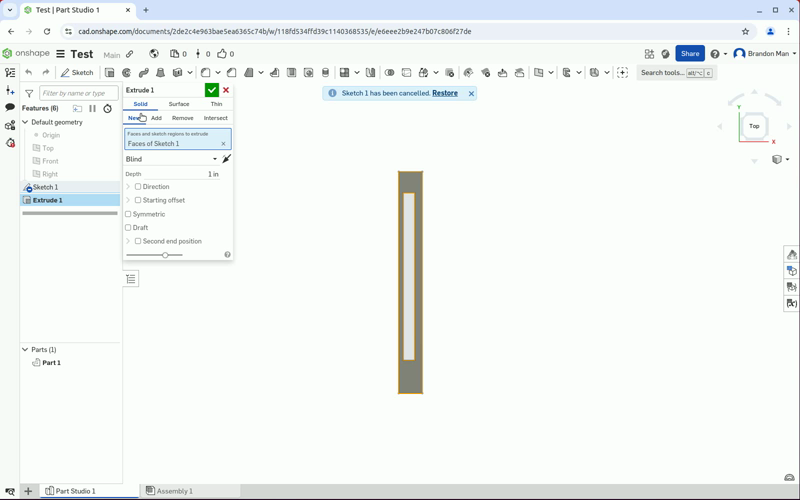
mouse_move(137, 120)
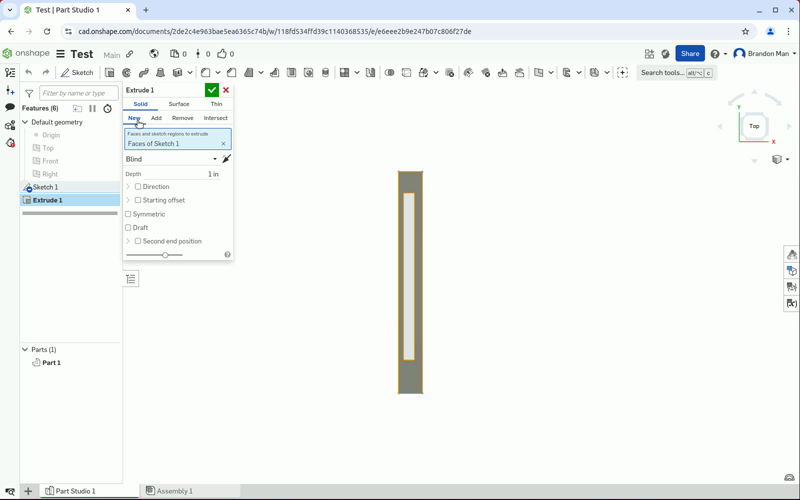
click(137, 120)
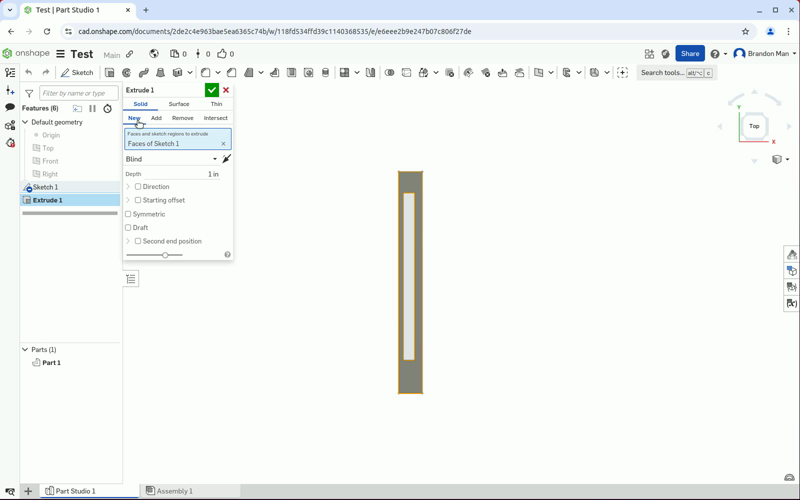
key(tab, 4)
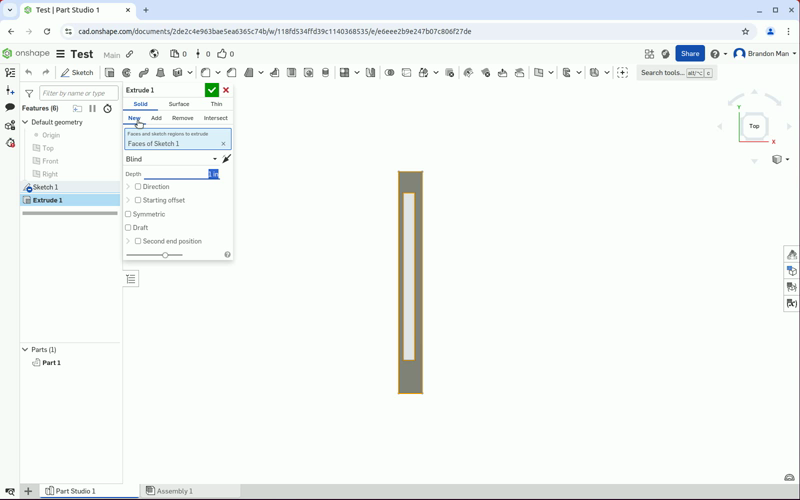
text(9.147)
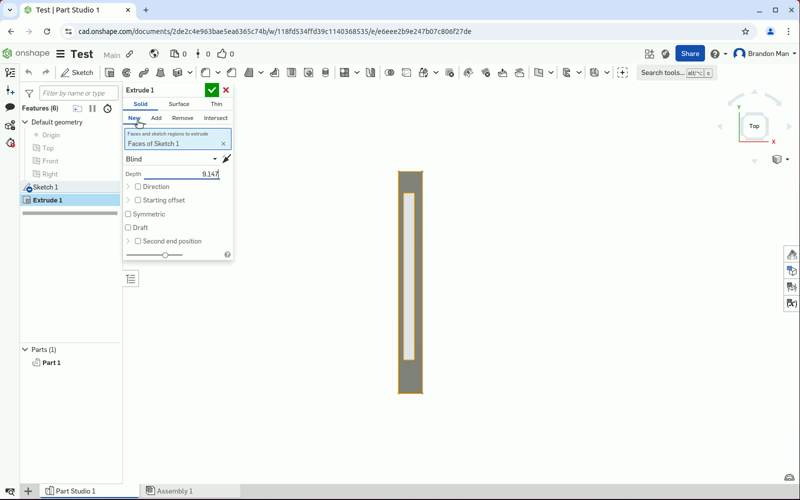
key(enter)
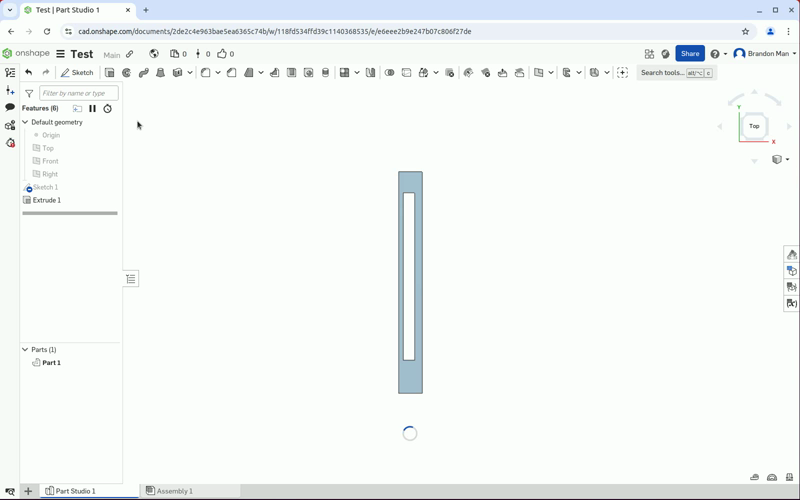
key(shift+h)
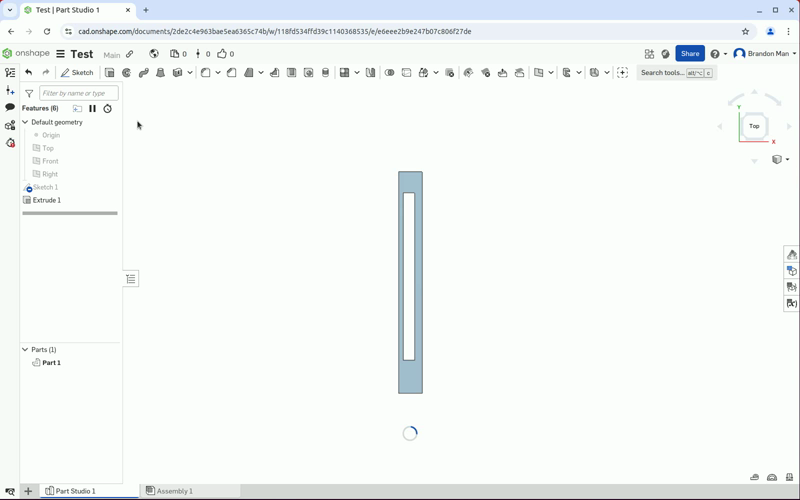
key(shift+h)
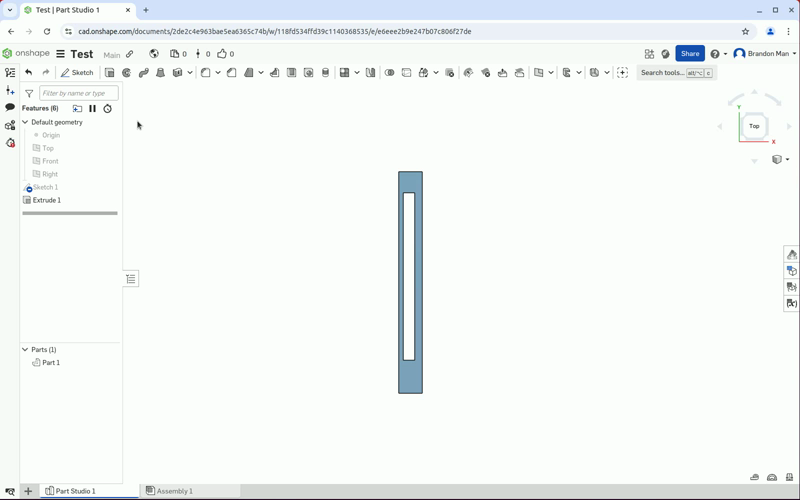
mouse_move(73, 189)
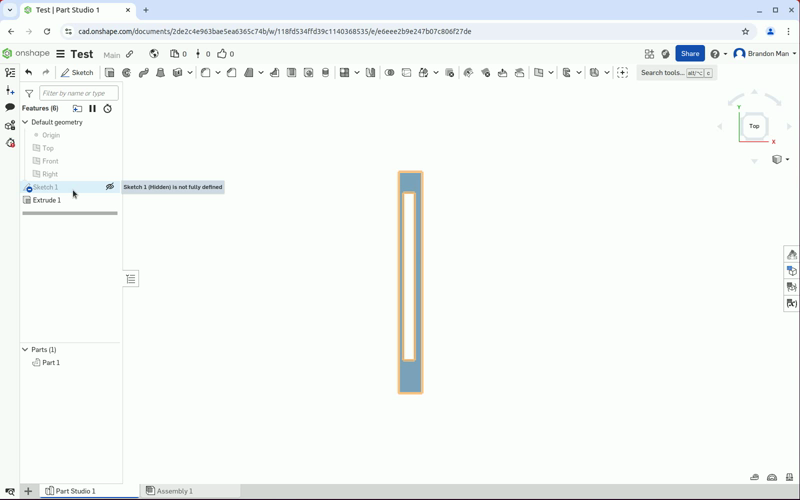
click(73, 189)
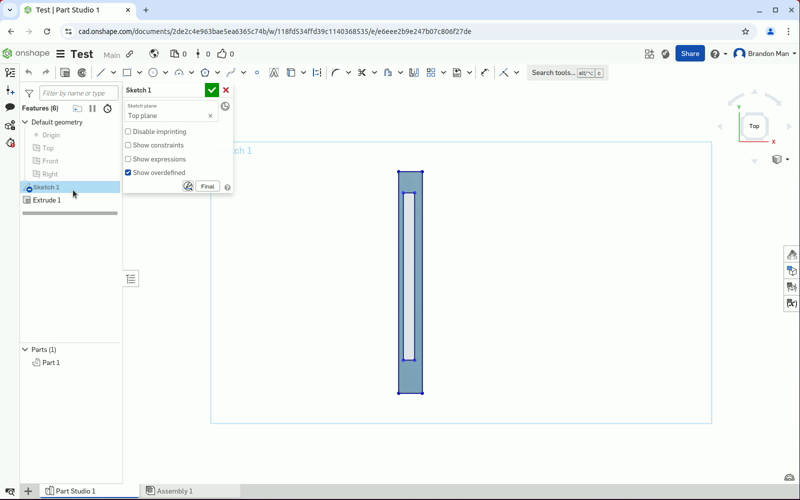
mouse_move(229, 92)
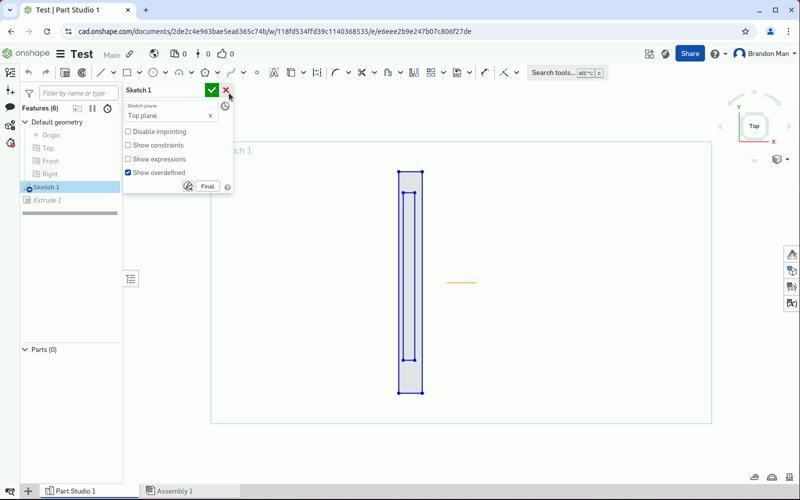
click(229, 92)
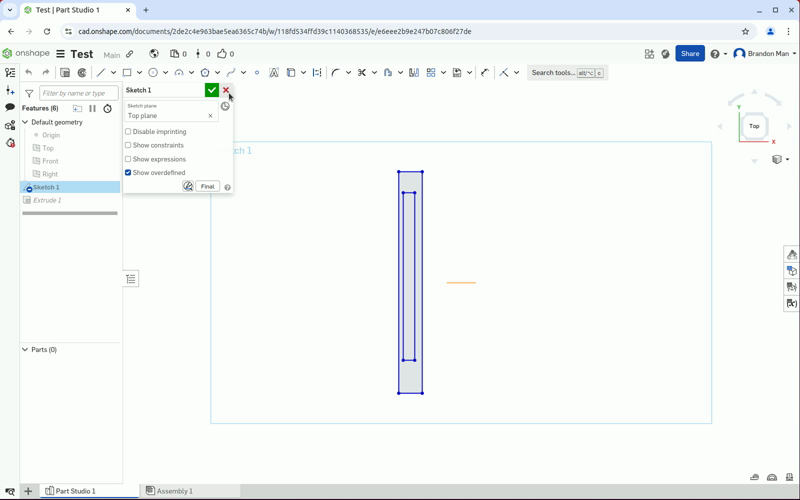
key(shift+s)
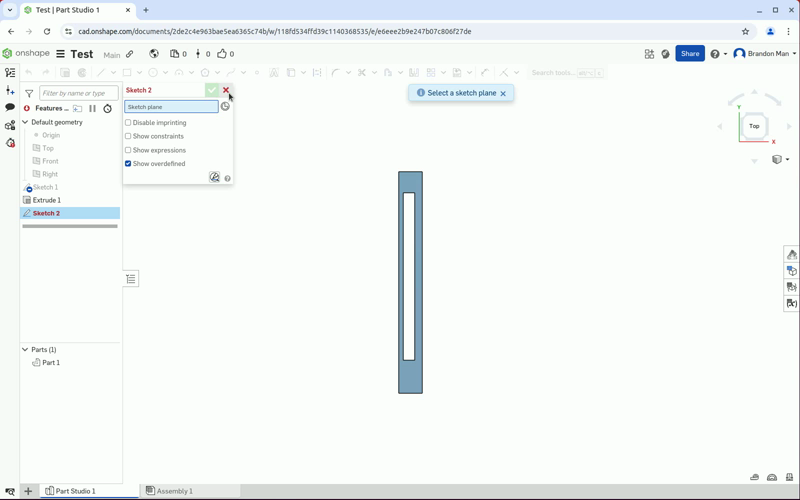
mouse_move(73, 150)
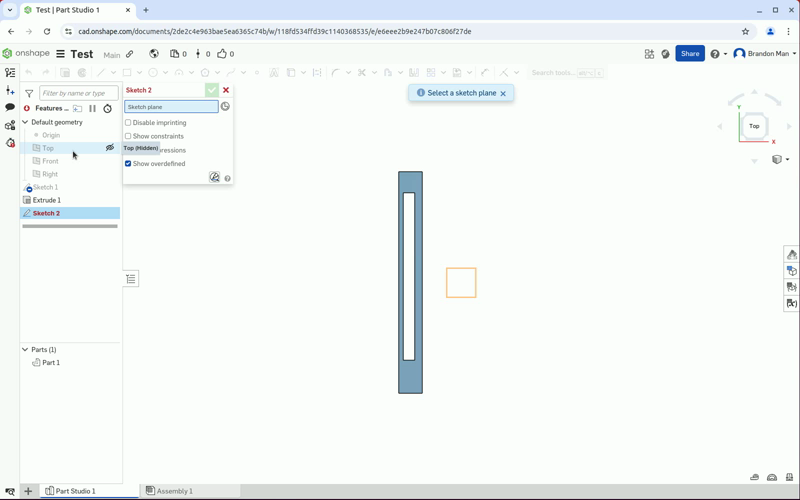
click(73, 150)
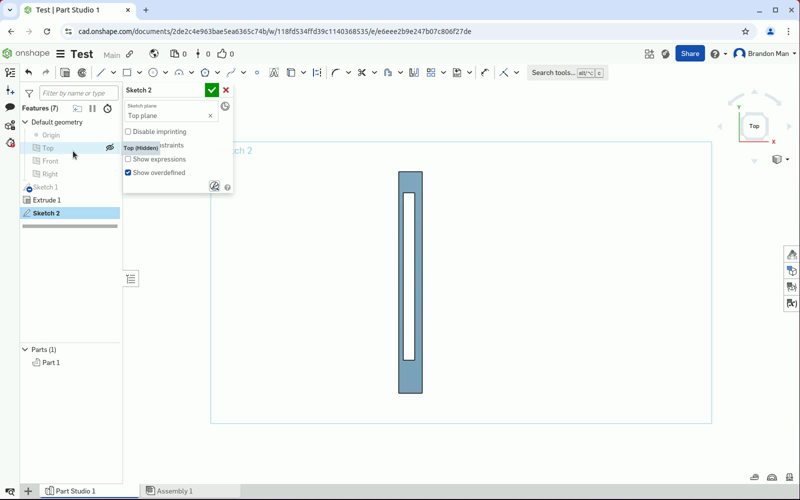
mouse_move(73, 352)
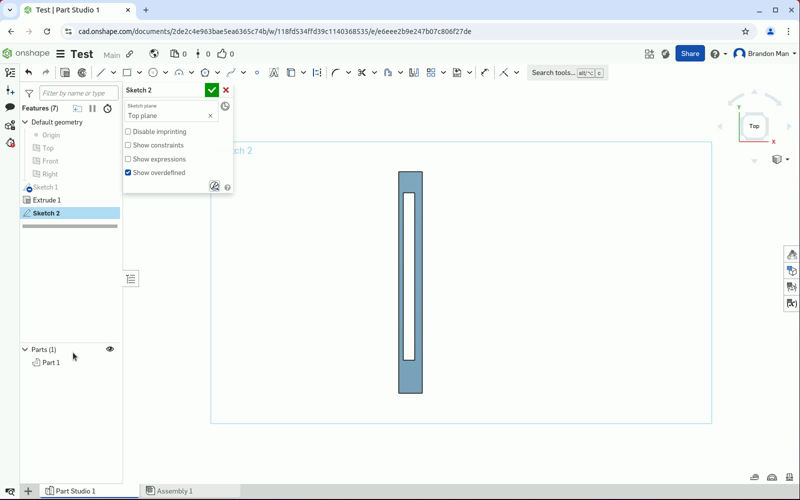
key(y)
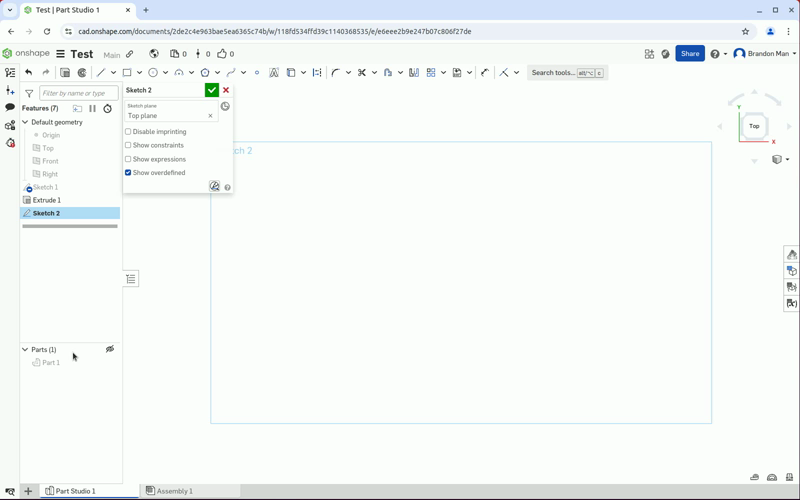
key(l)
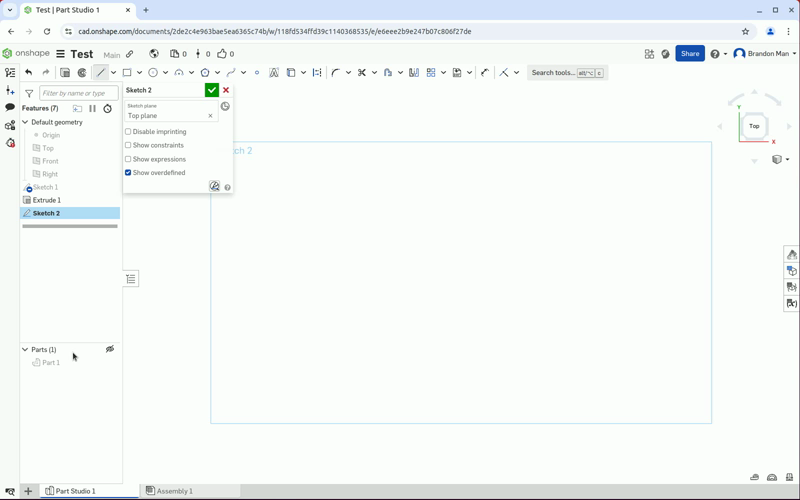
key_down(shift)
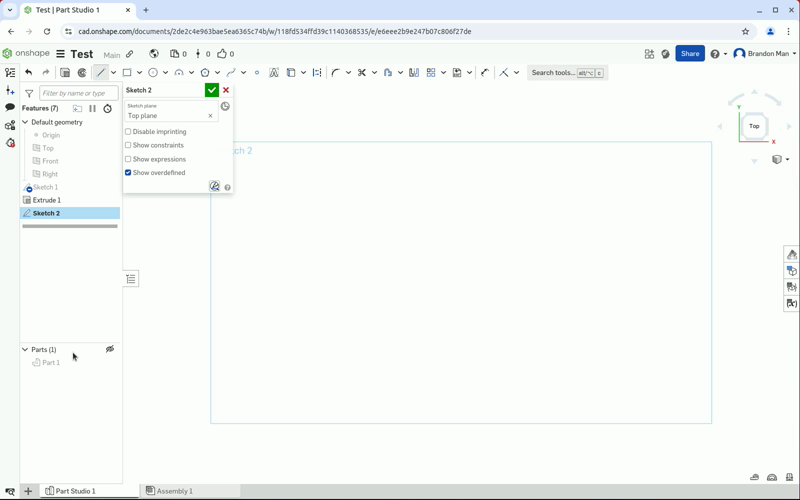
mouse_move(404, 360)
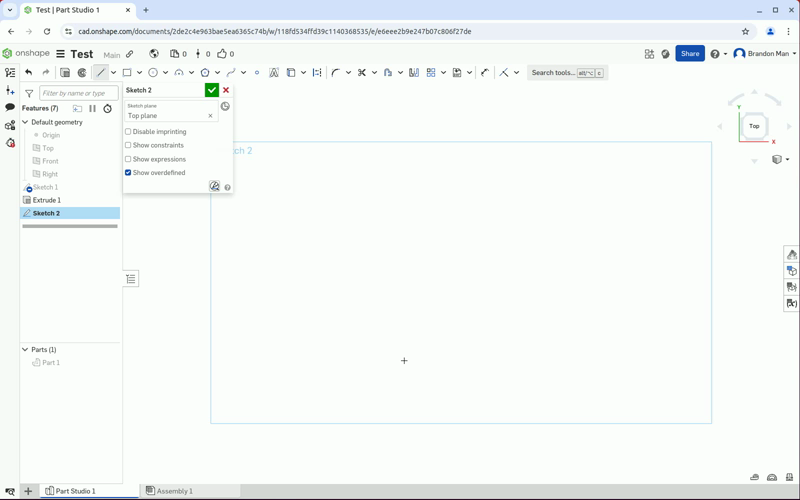
click(404, 360)
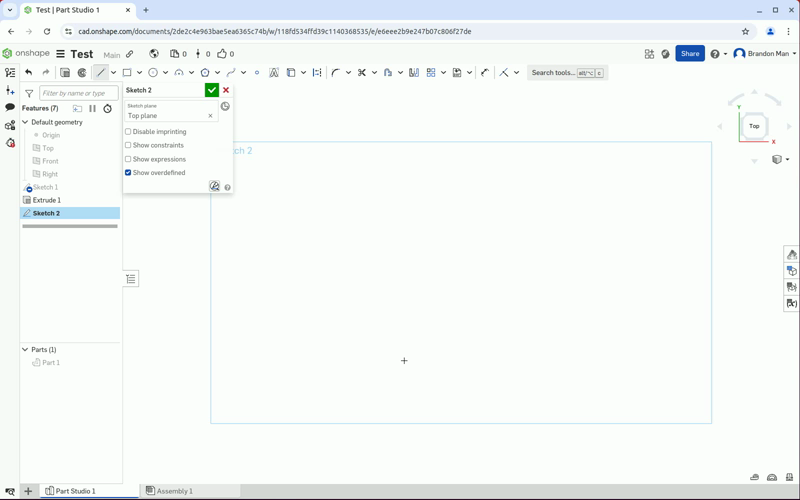
key_up(shift)
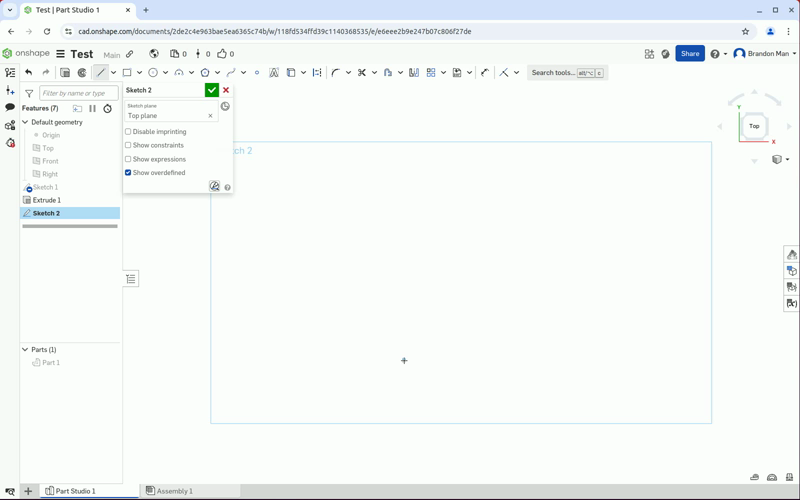
key_down(shift)
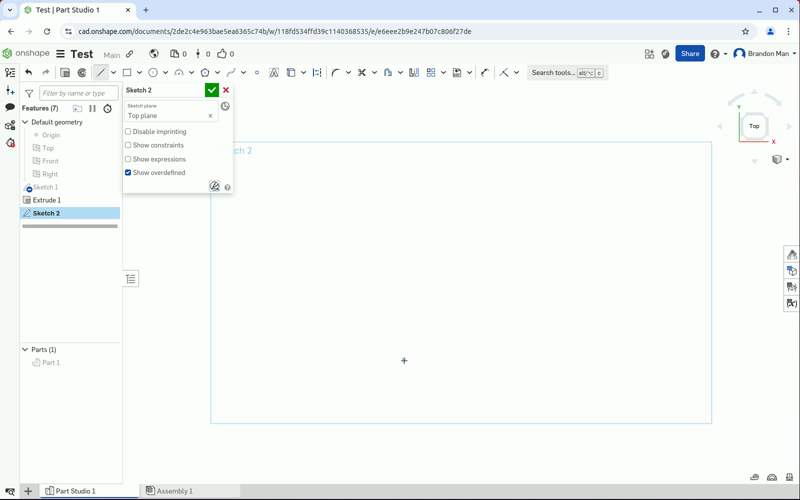
mouse_move(434, 360)
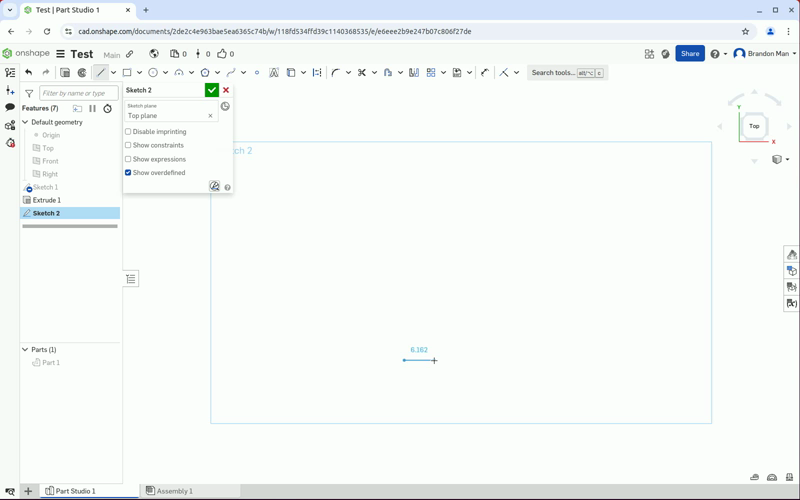
mouse_move(415, 360)
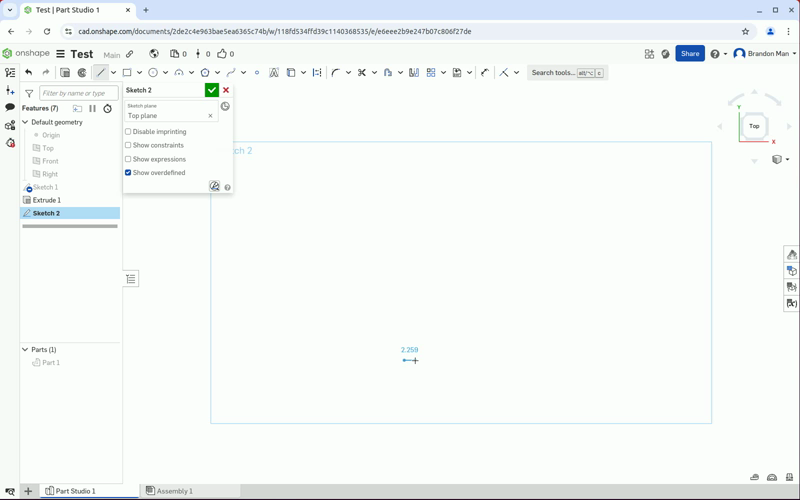
click(415, 360)
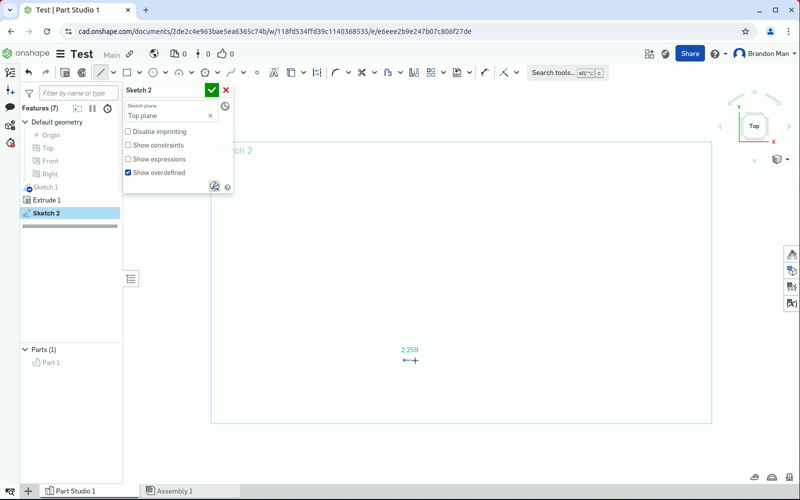
key_up(shift)
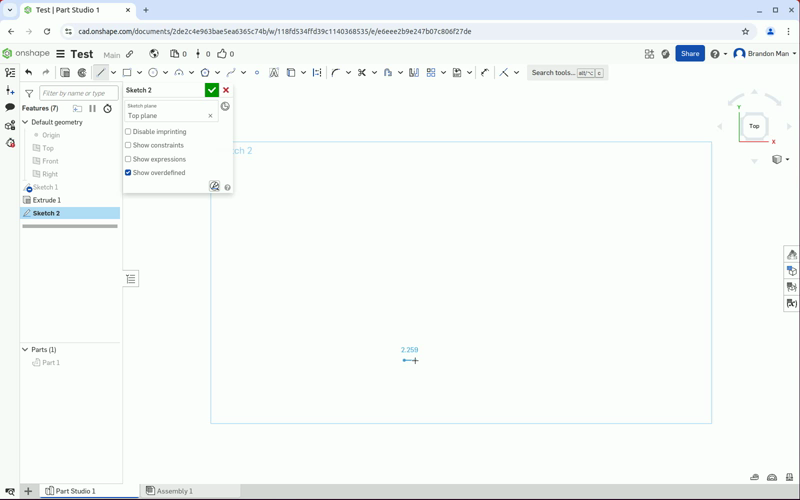
key_down(shift)
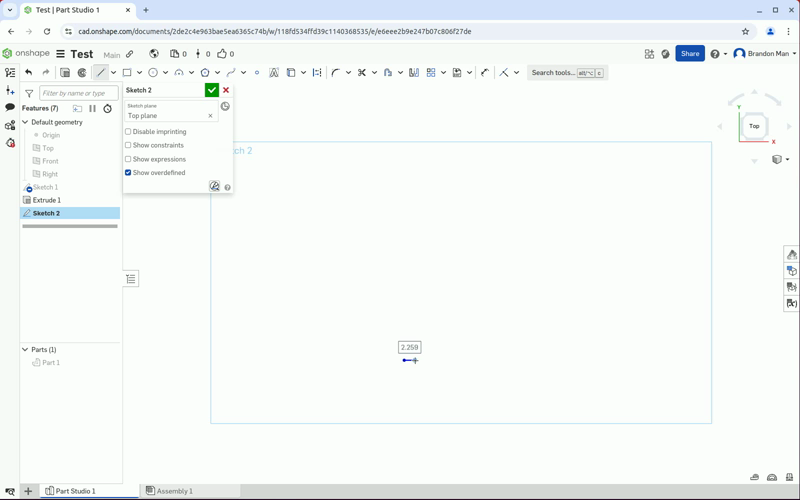
mouse_move(415, 193)
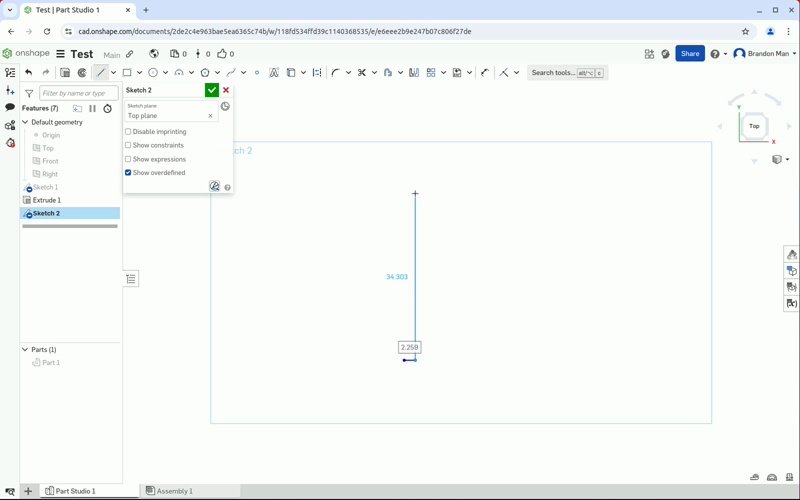
click(415, 193)
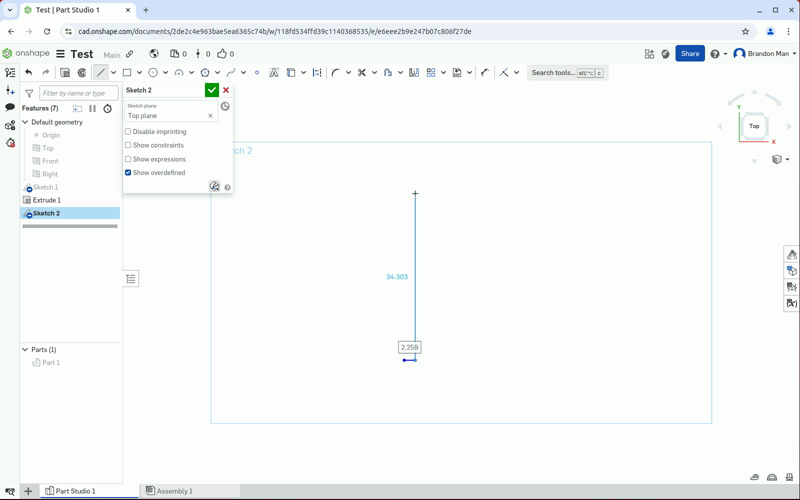
key_up(shift)
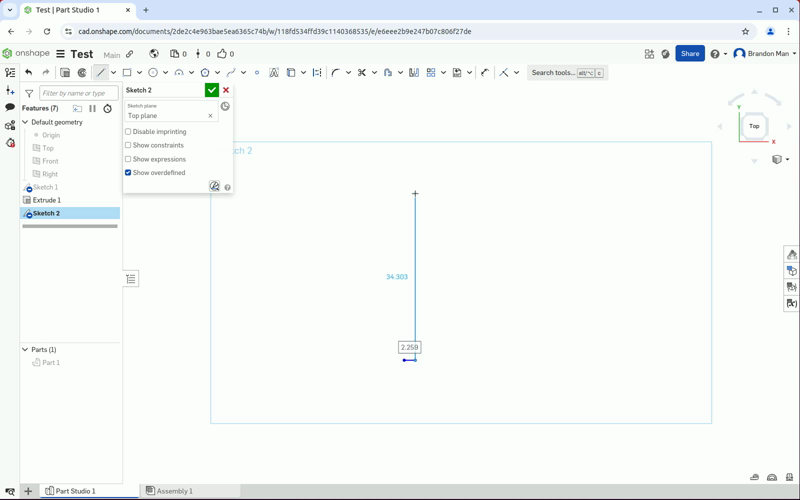
key_down(shift)
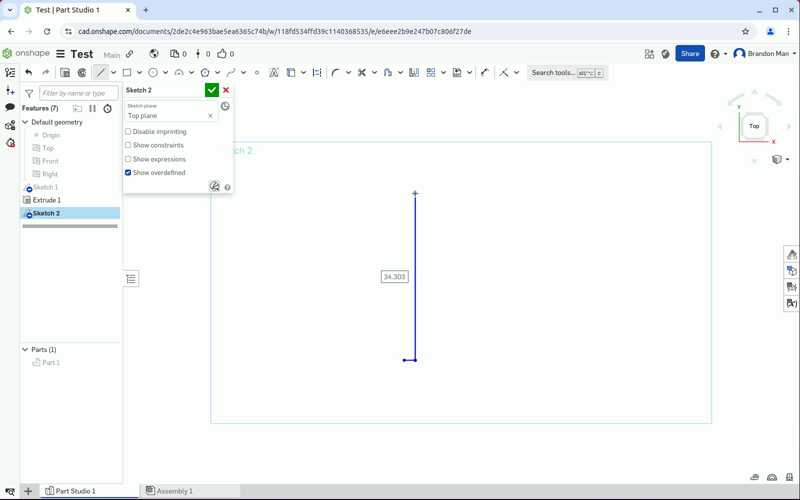
mouse_move(445, 193)
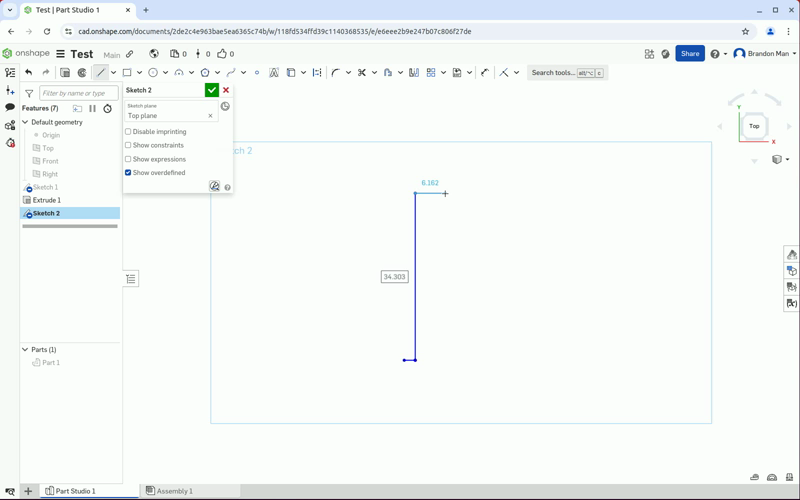
mouse_move(404, 193)
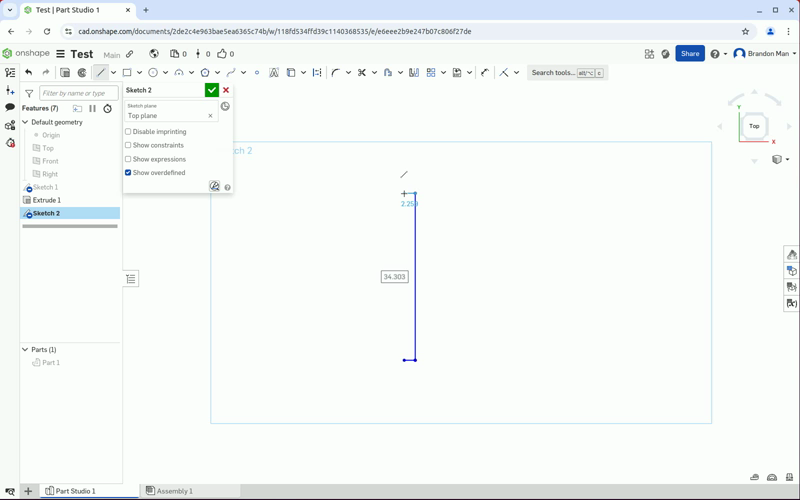
click(404, 193)
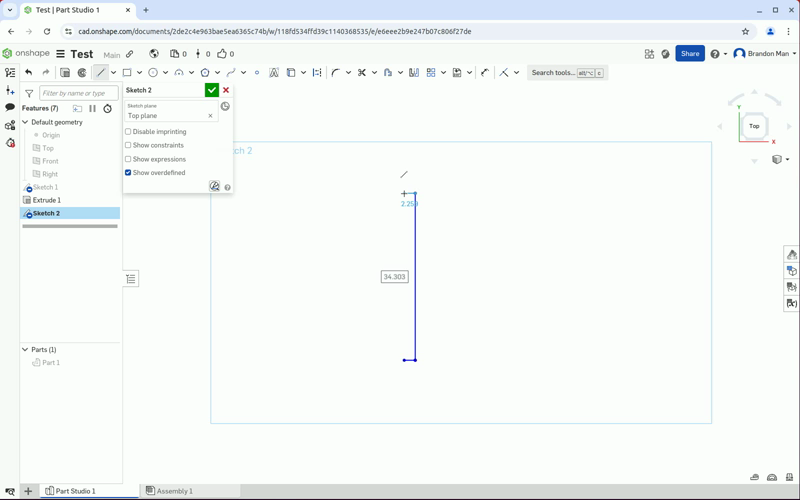
key_up(shift)
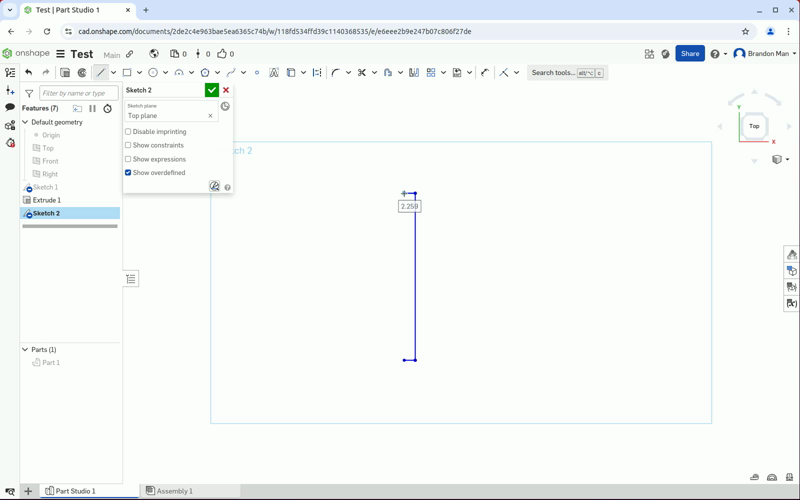
key_down(shift)
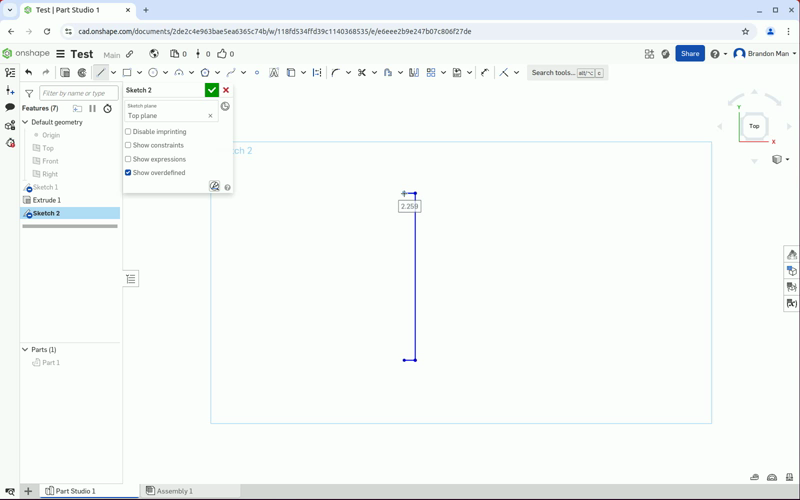
mouse_move(404, 360)
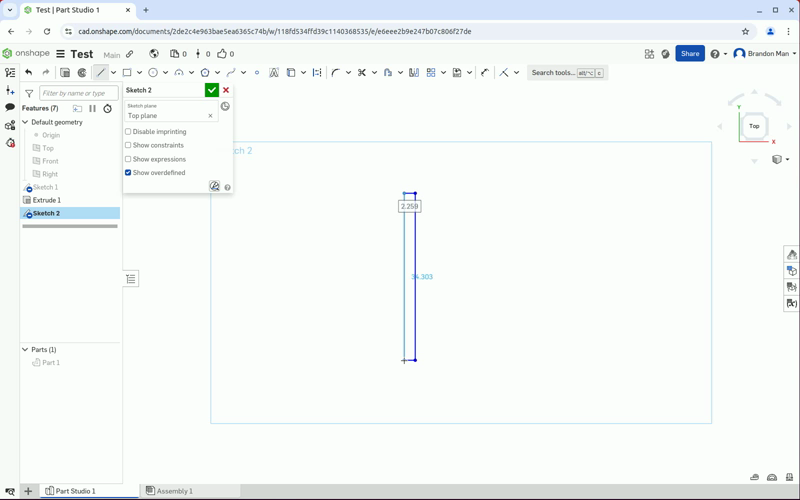
key_up(shift)
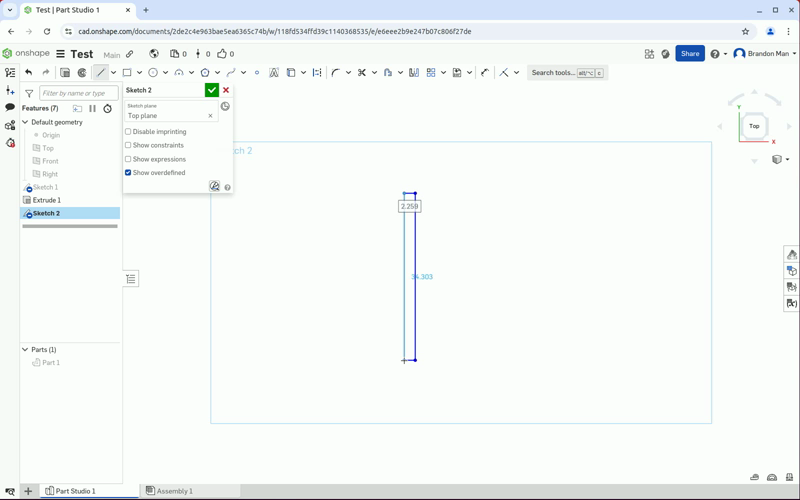
click(404, 360)
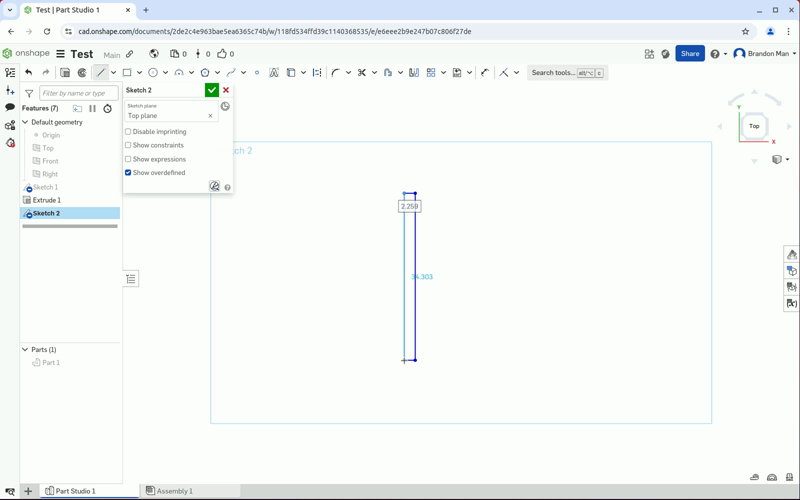
key(esc)
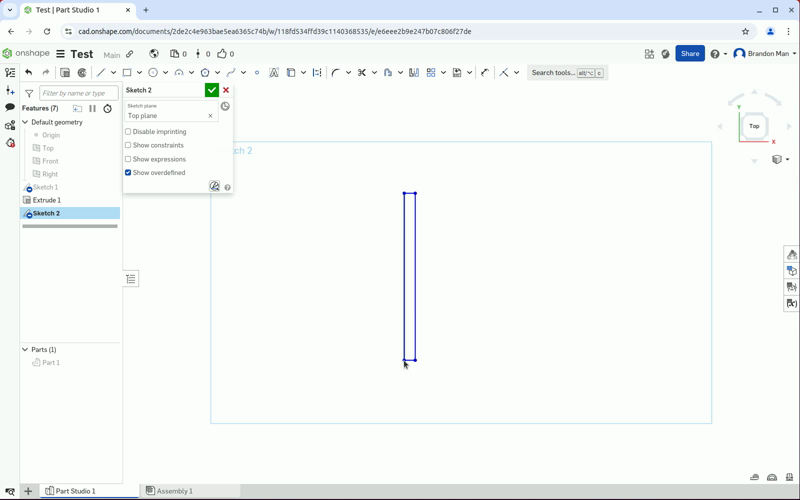
mouse_move(412, 318)
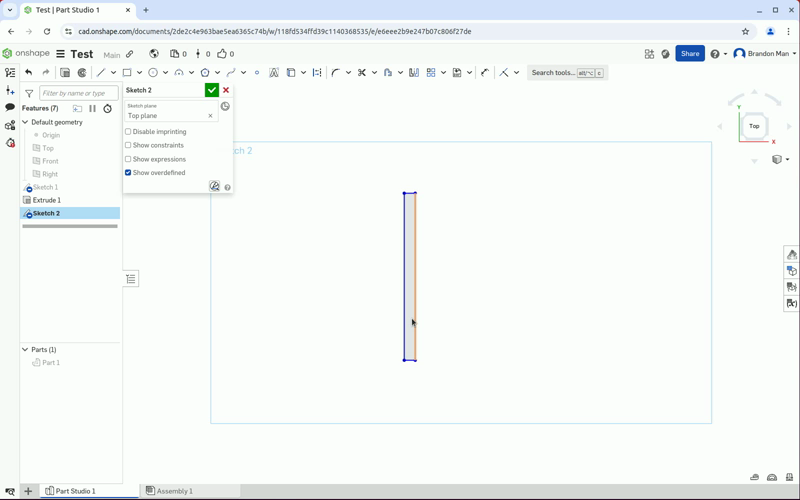
click(412, 318)
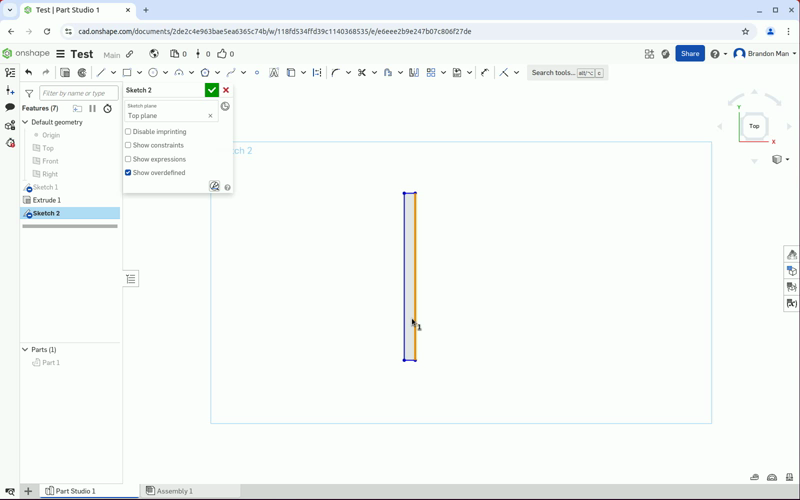
mouse_move(73, 352)
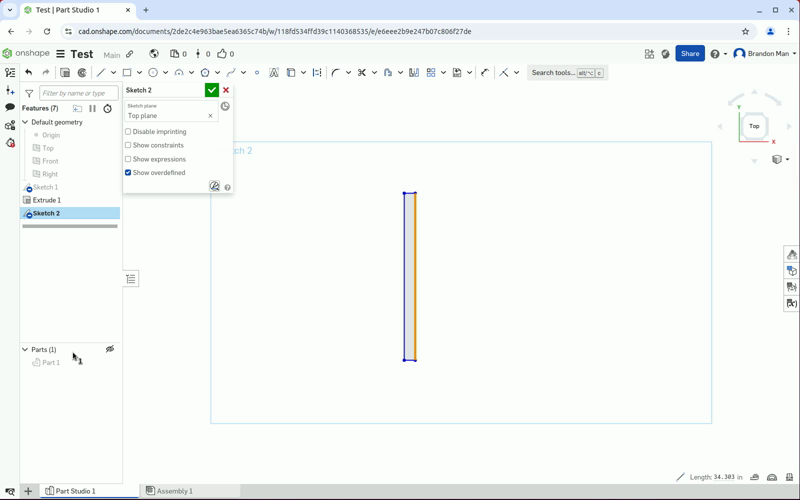
key(shift+y)
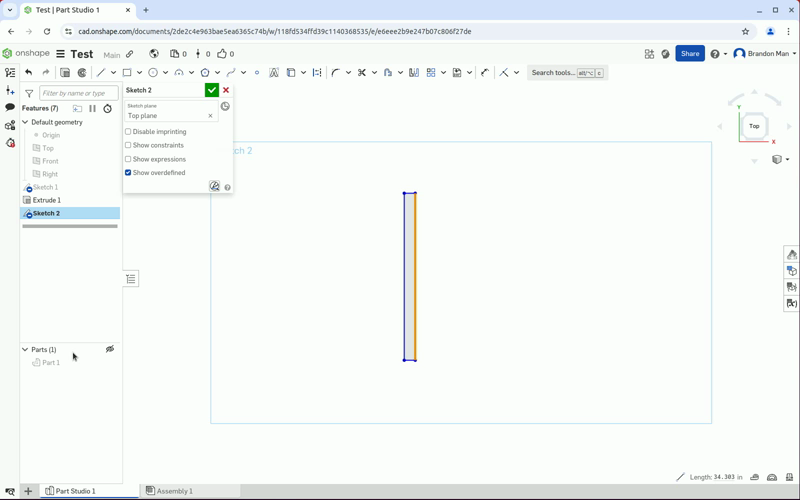
key(shift+e)
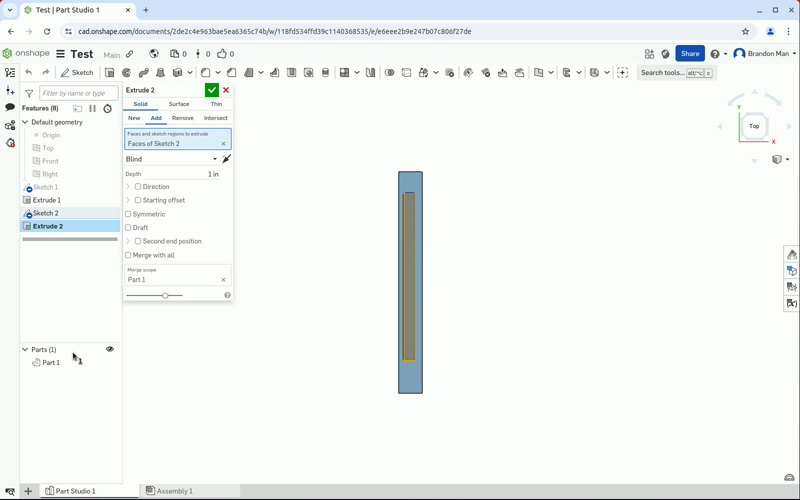
mouse_move(143, 106)
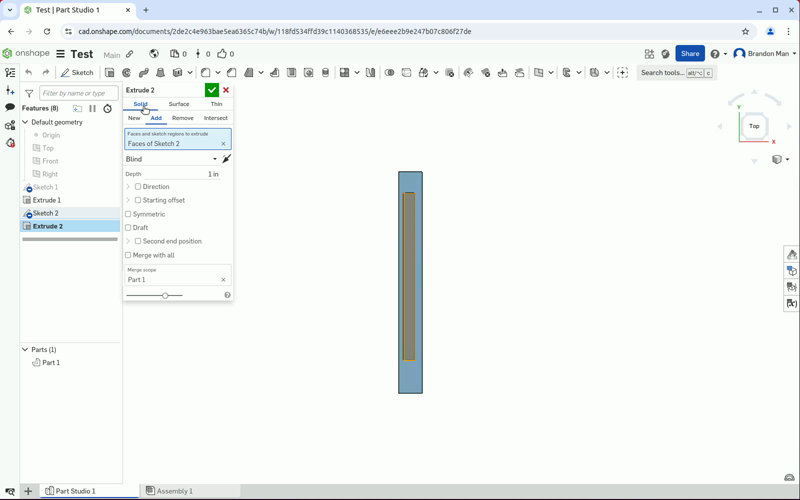
click(143, 106)
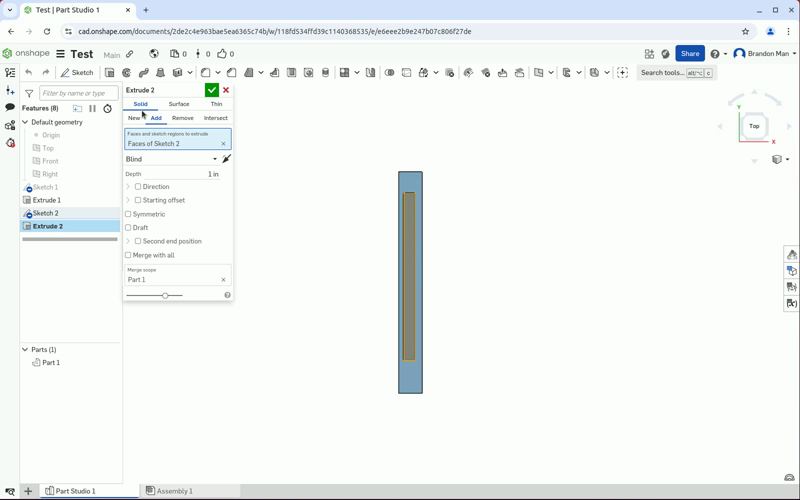
mouse_move(137, 120)
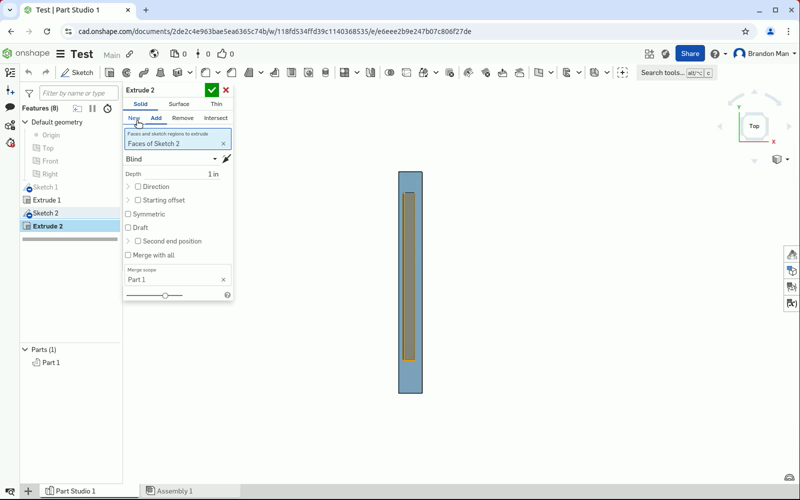
click(137, 120)
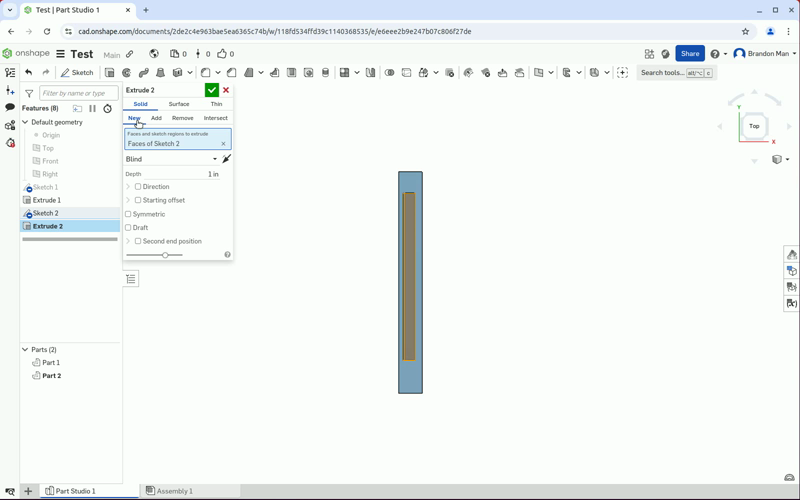
key(tab, 4)
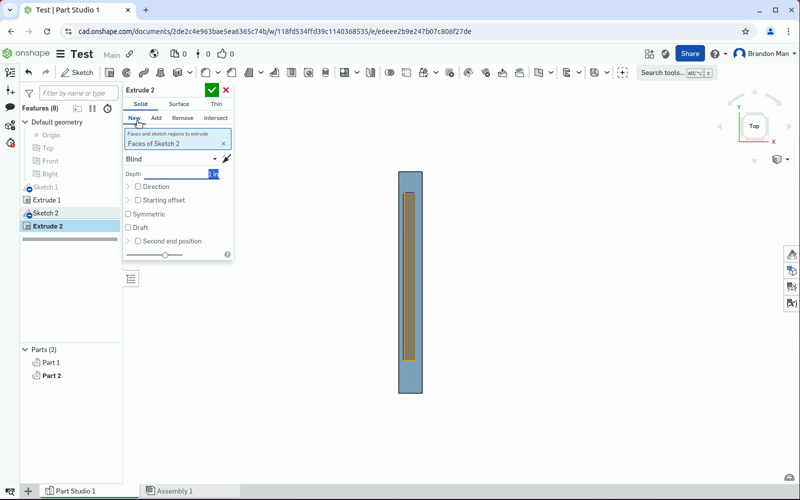
text(9.147)
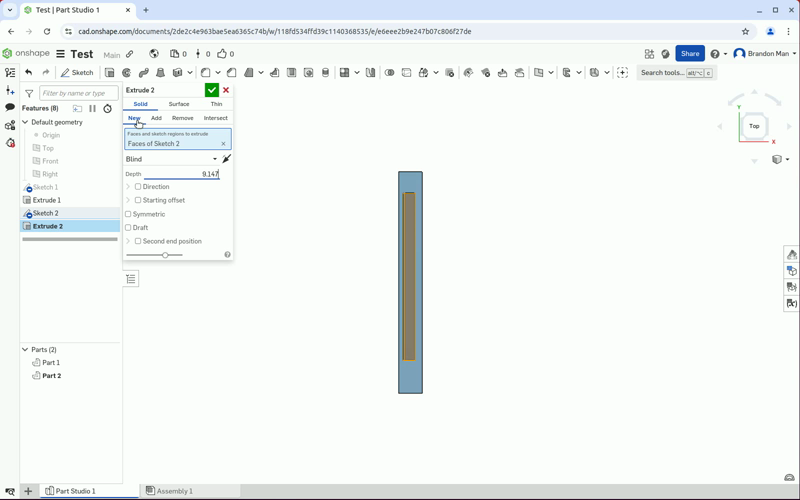
key(enter)
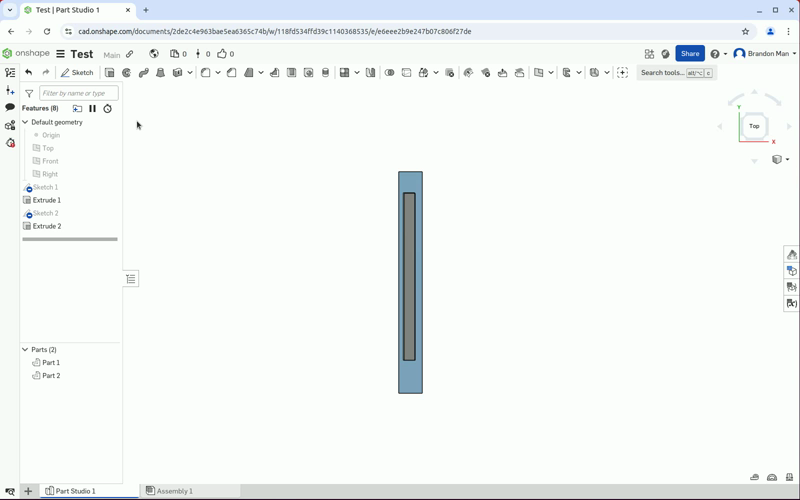
key(shift+h)
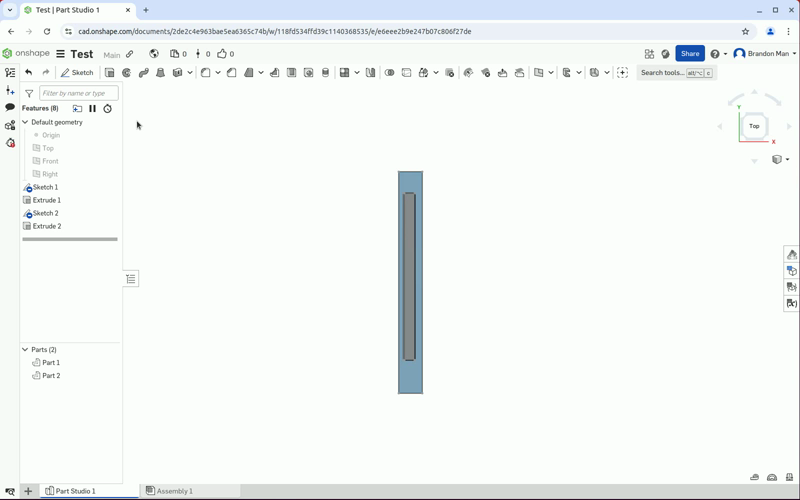
key(shift+h)
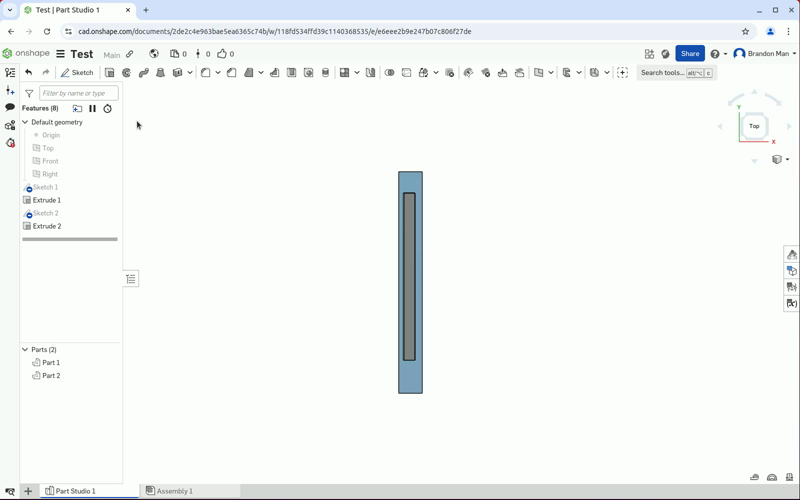
mouse_move(73, 189)
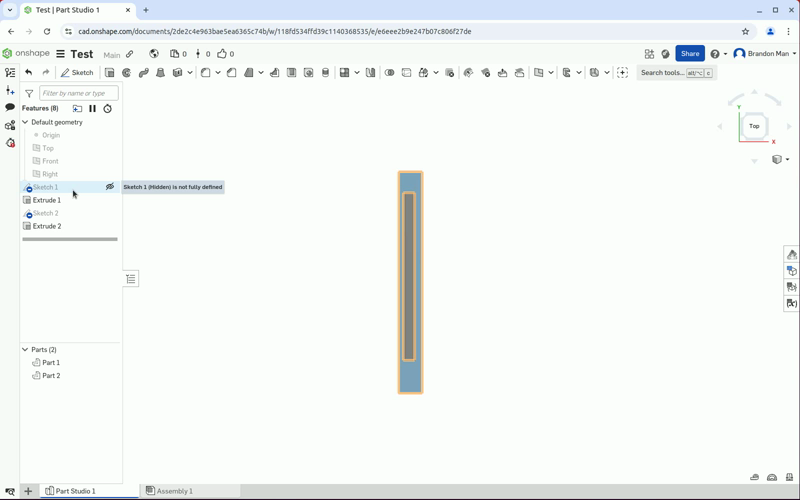
click(73, 189)
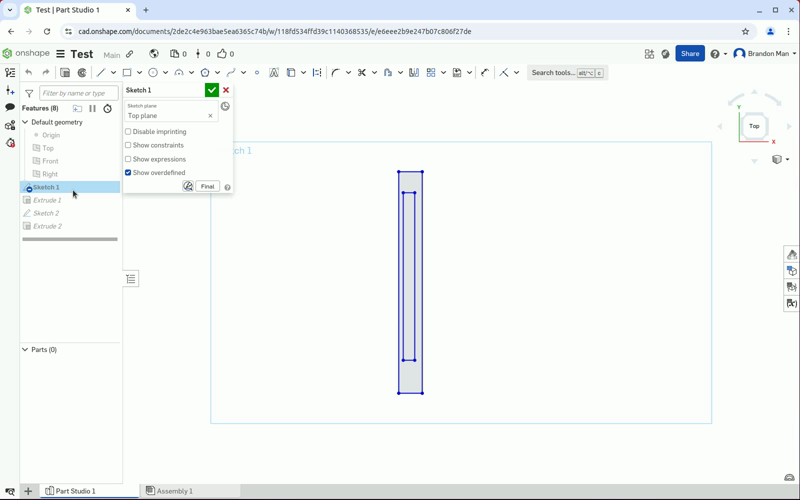
mouse_move(229, 92)
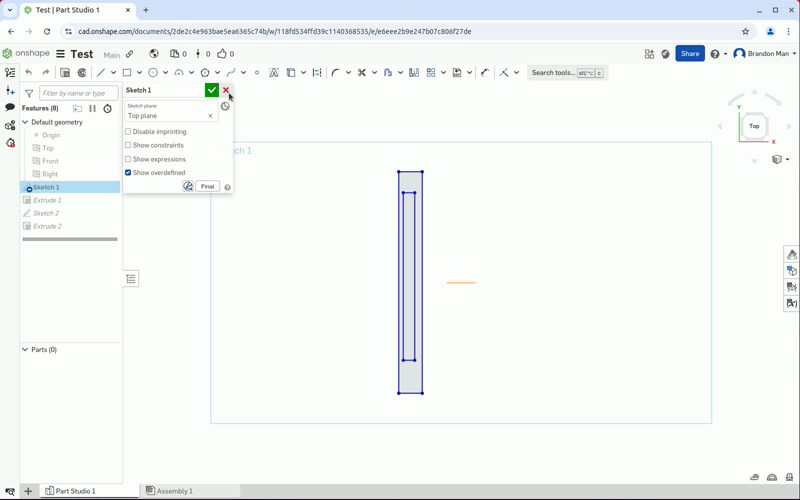
click(229, 92)
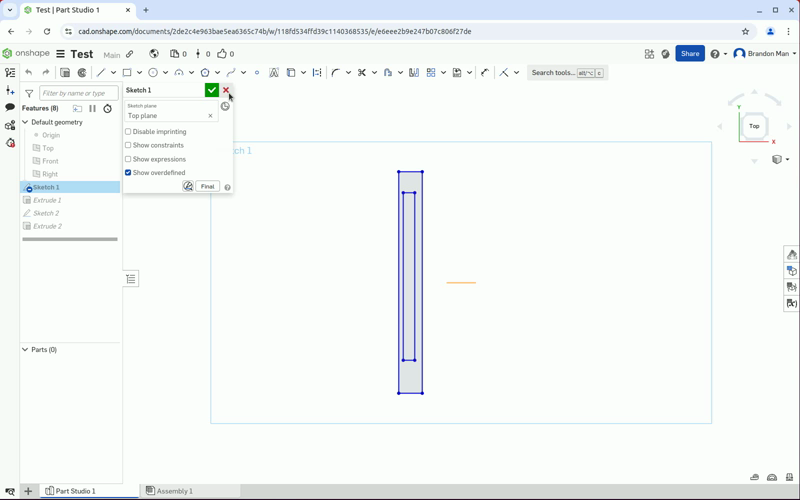
key(shift+s)
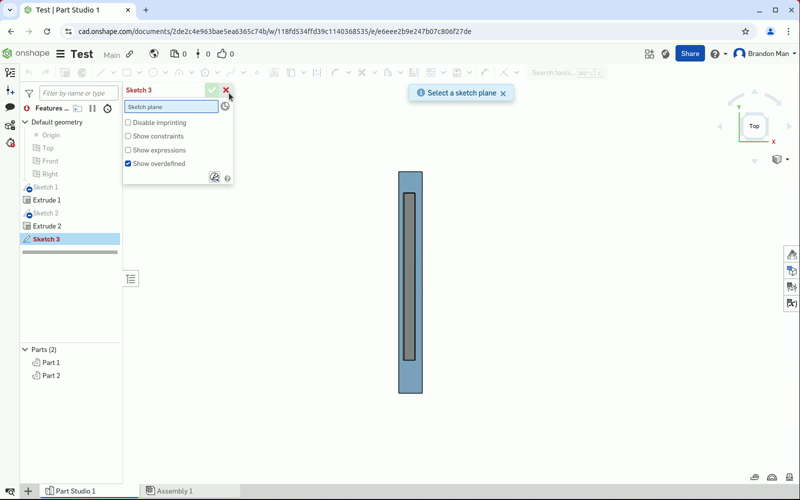
mouse_move(73, 150)
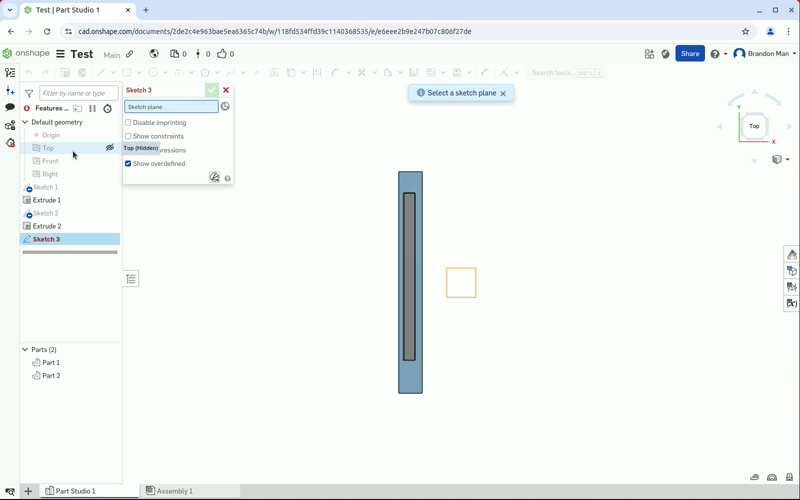
click(73, 150)
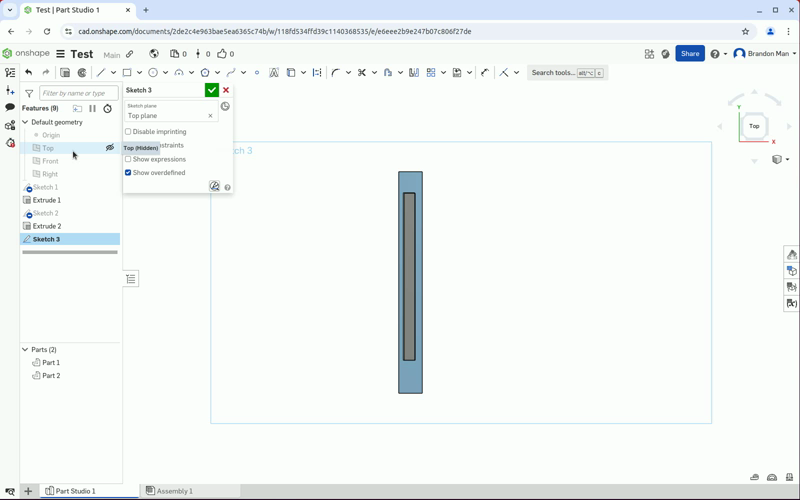
mouse_move(73, 352)
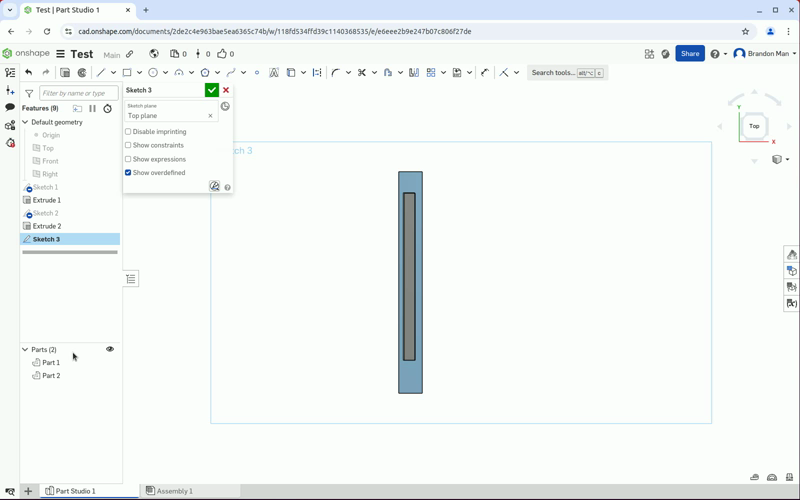
key(y)
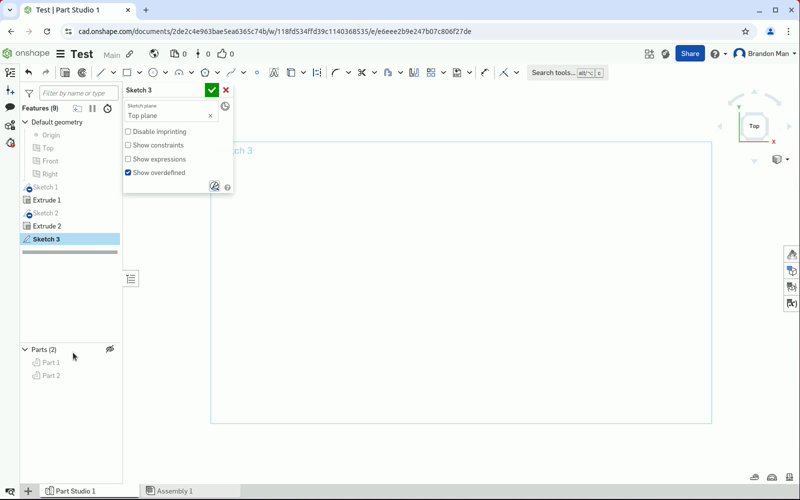
key(l)
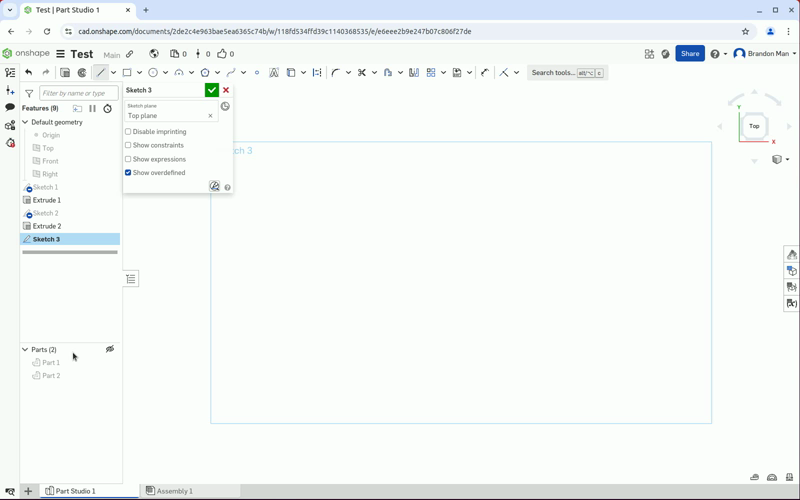
key_down(shift)
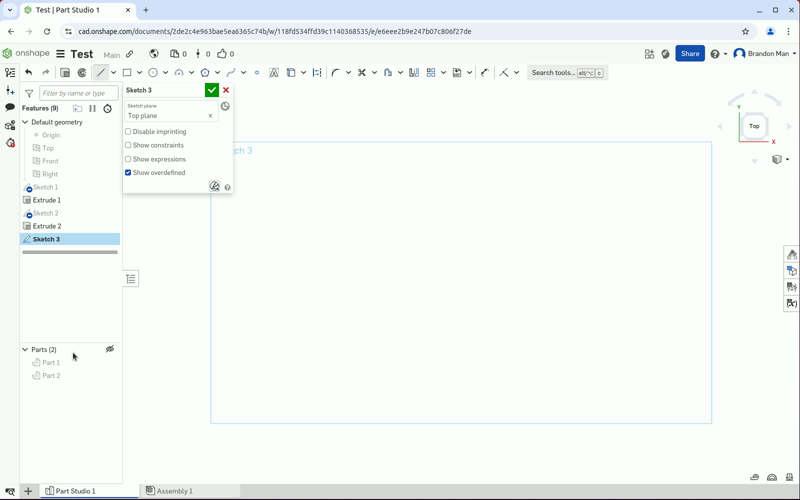
mouse_move(404, 360)
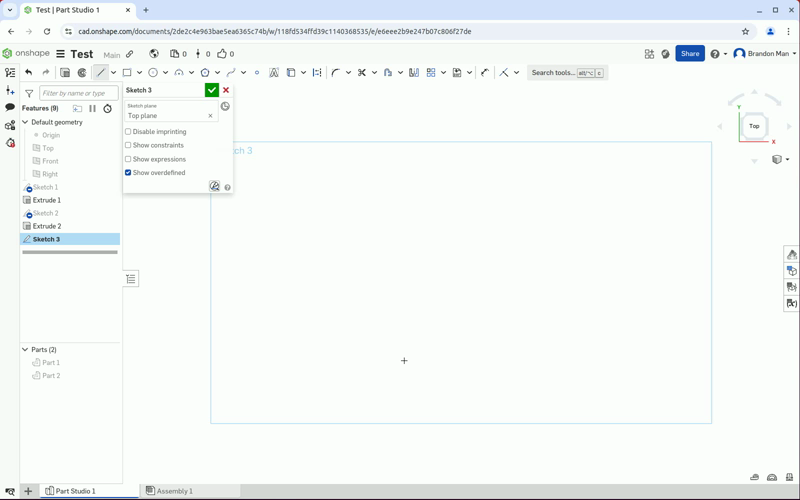
click(404, 360)
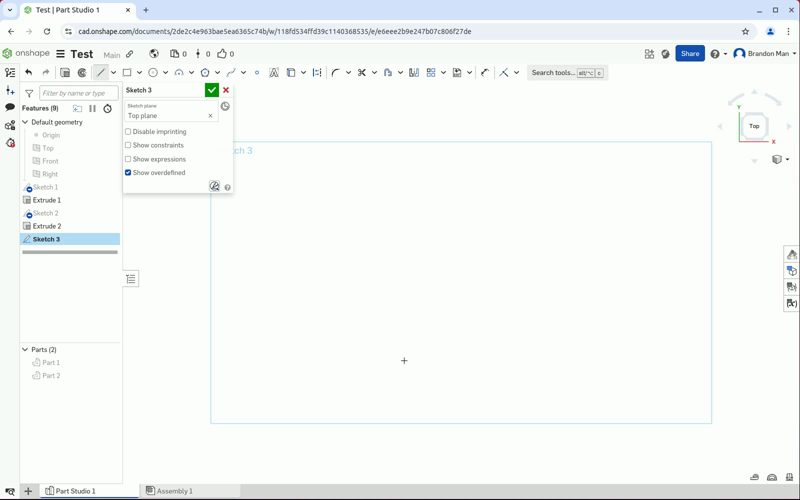
key_up(shift)
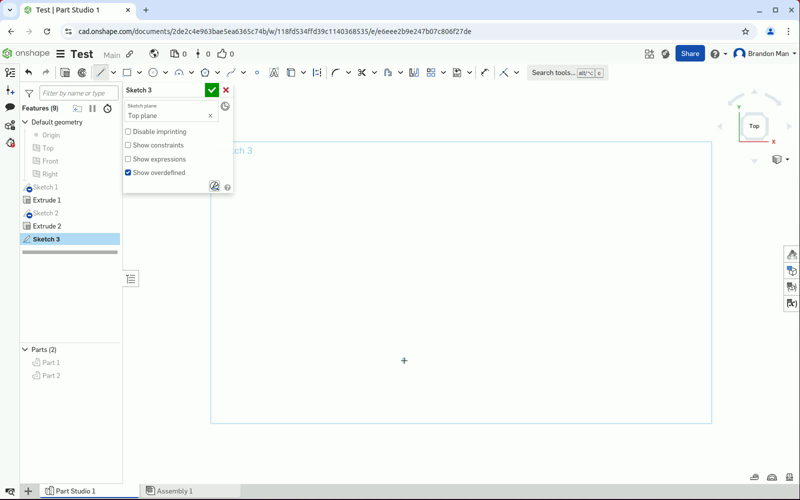
key_down(shift)
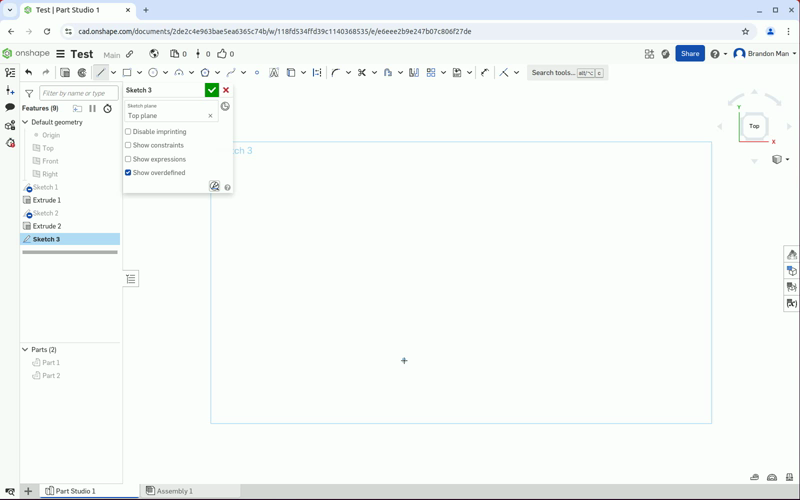
mouse_move(434, 360)
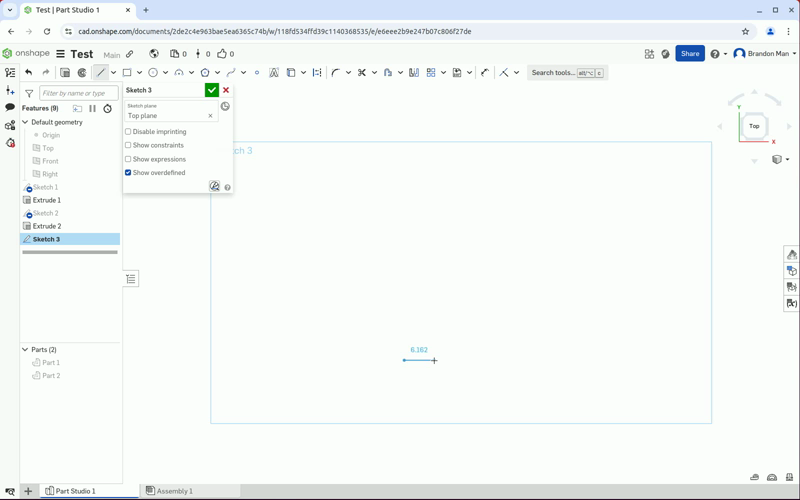
mouse_move(415, 360)
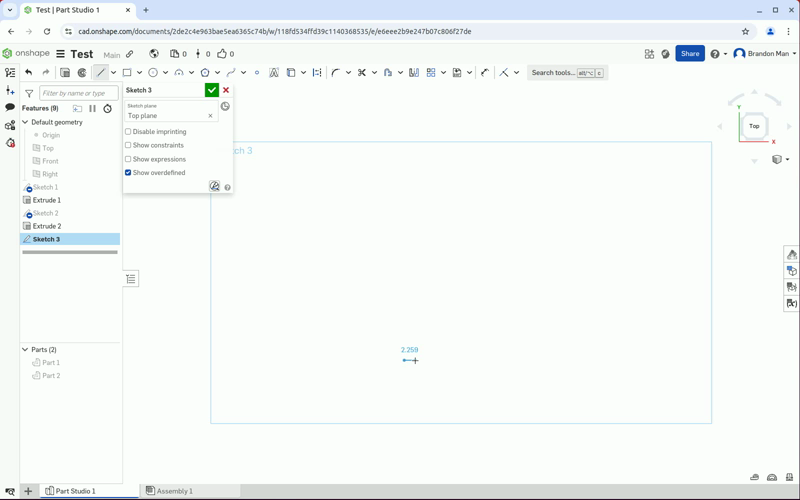
click(415, 360)
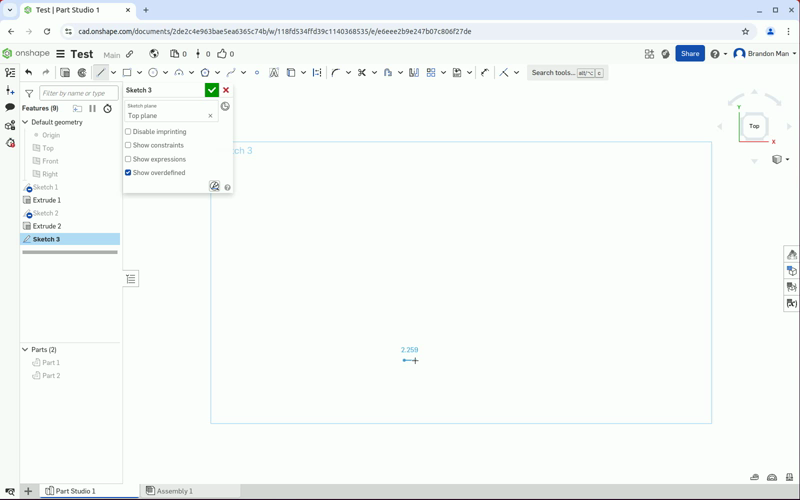
key_up(shift)
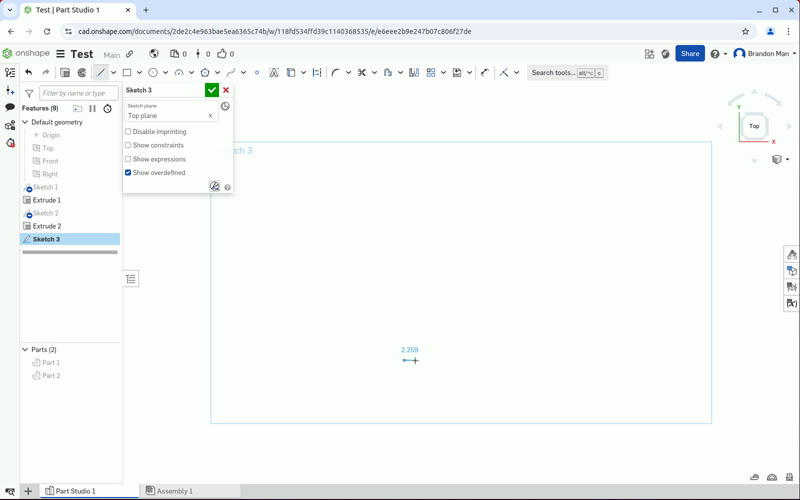
key_down(shift)
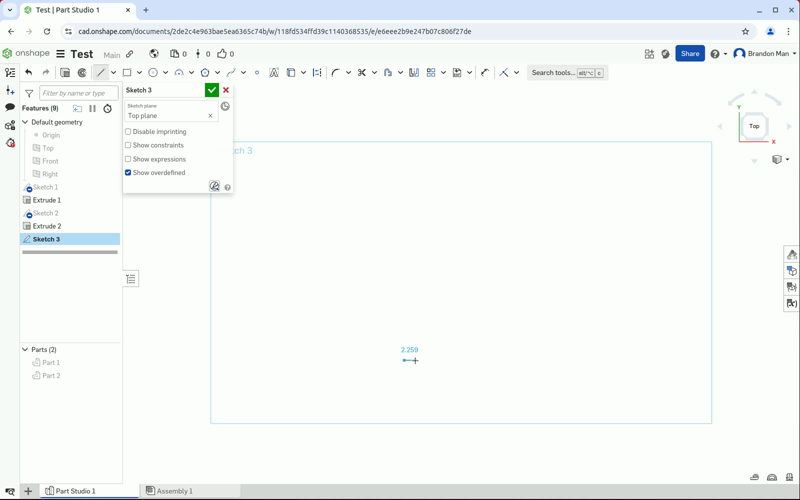
mouse_move(415, 193)
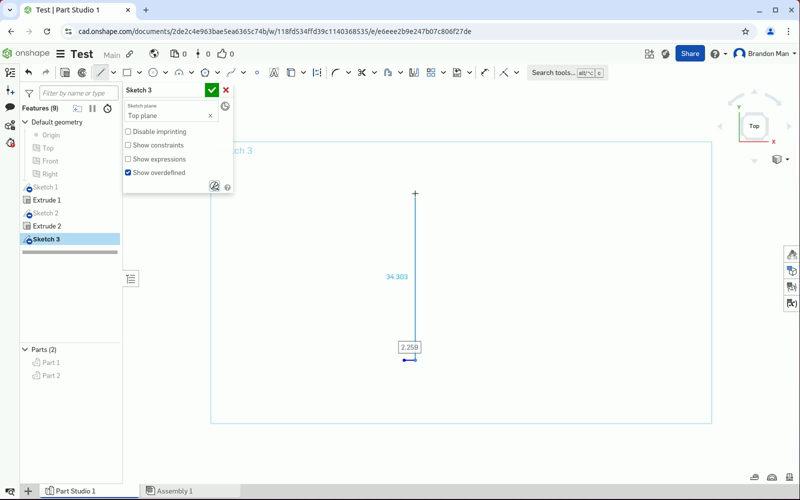
click(415, 193)
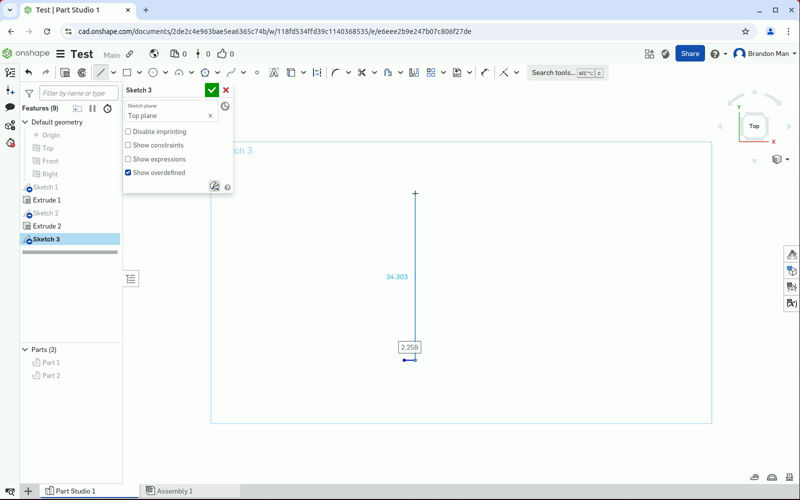
key_up(shift)
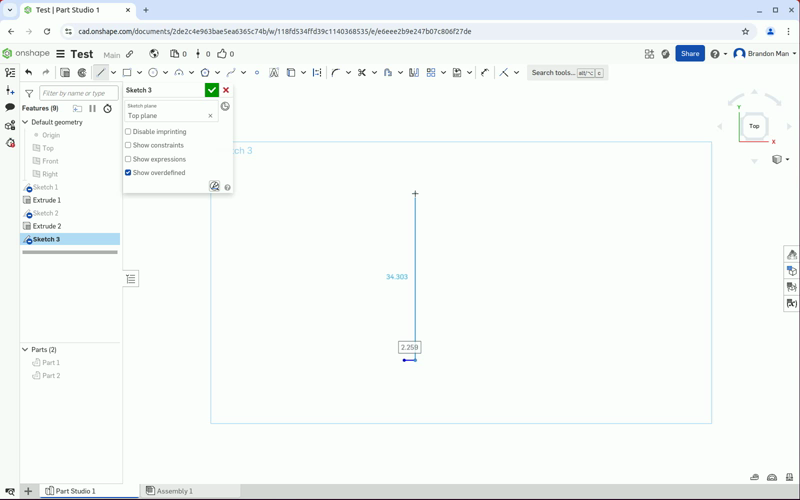
key_down(shift)
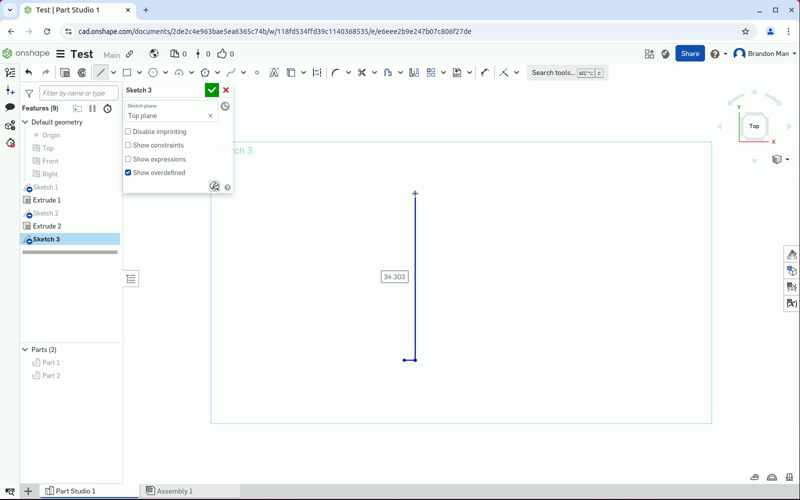
mouse_move(445, 193)
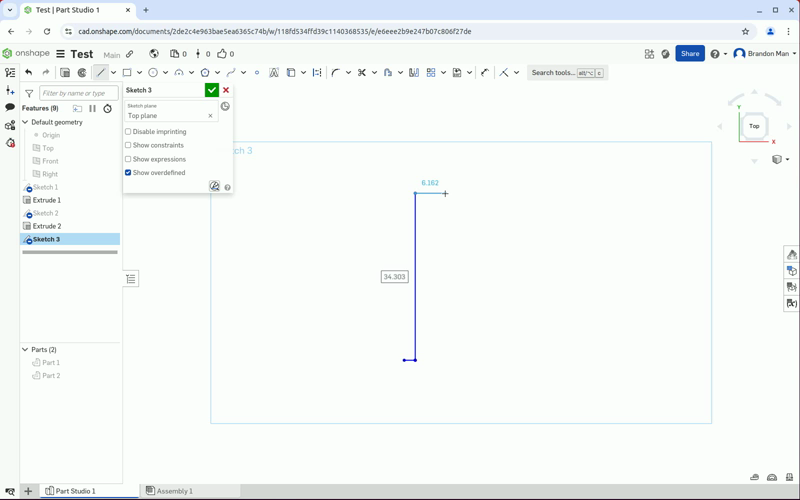
mouse_move(404, 193)
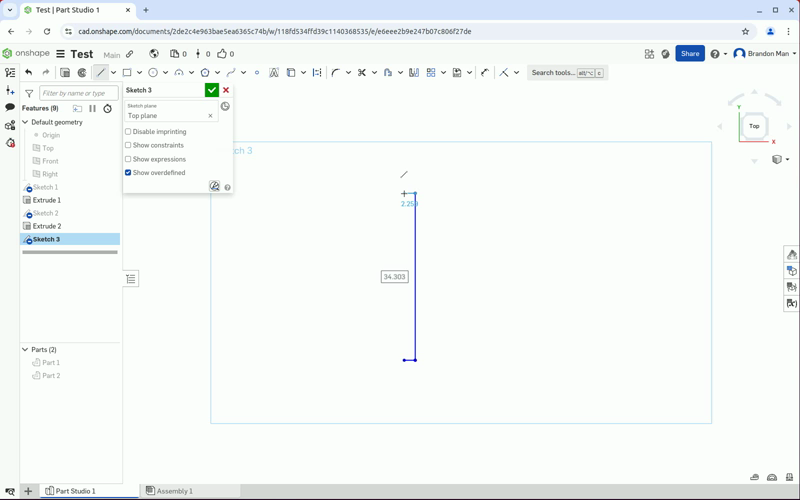
click(404, 193)
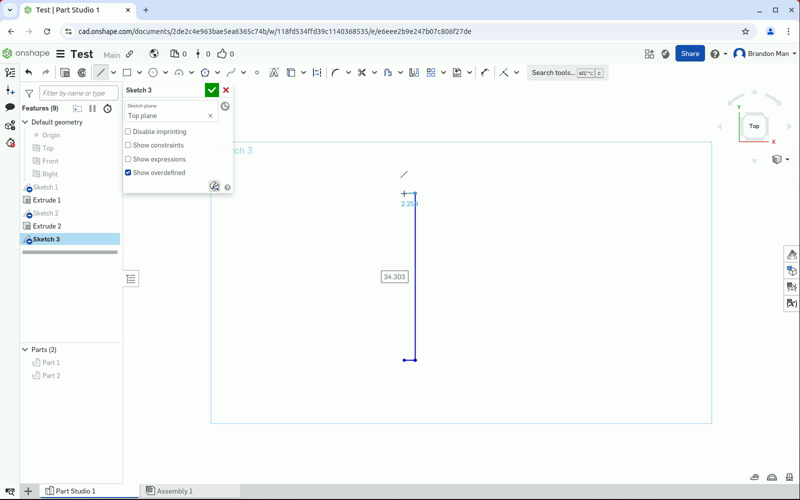
key_up(shift)
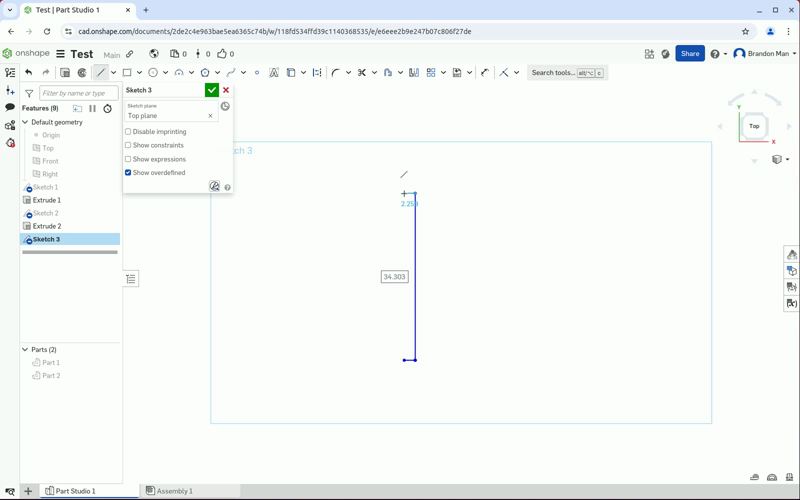
key_down(shift)
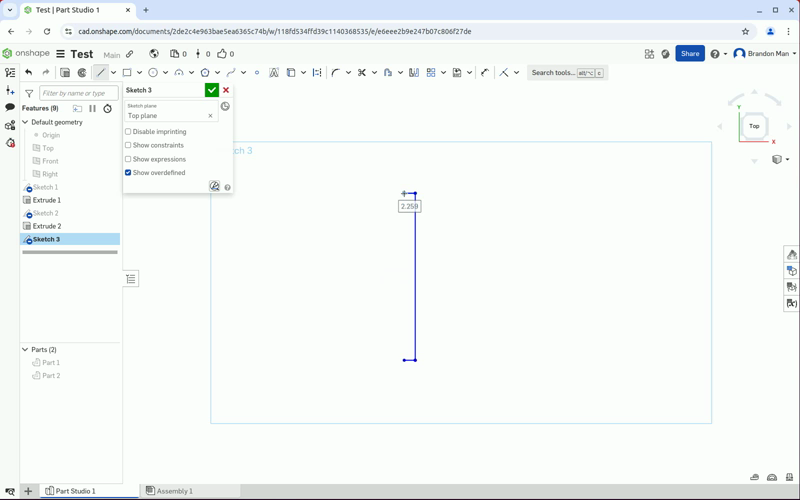
mouse_move(404, 360)
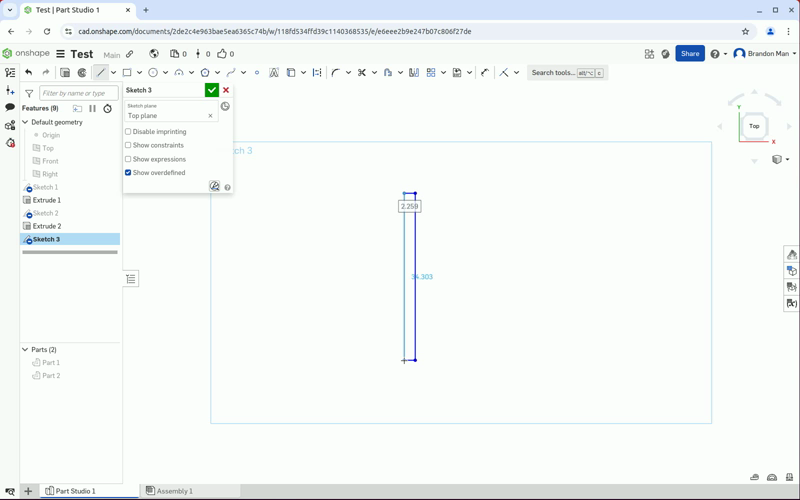
key_up(shift)
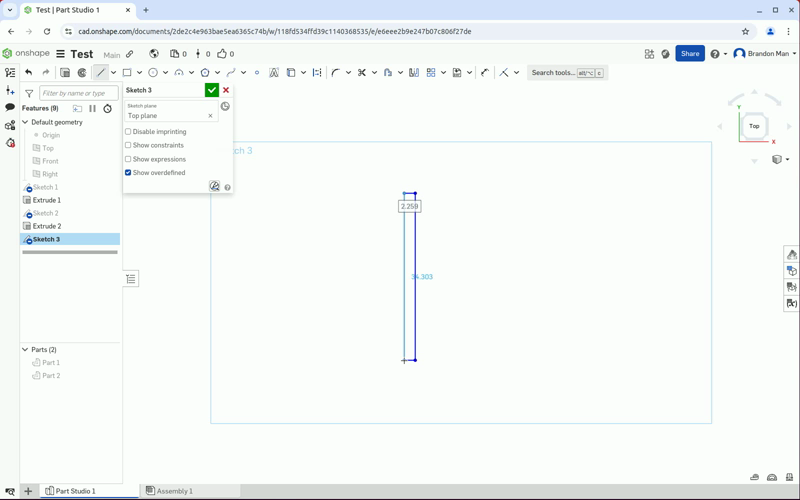
click(404, 360)
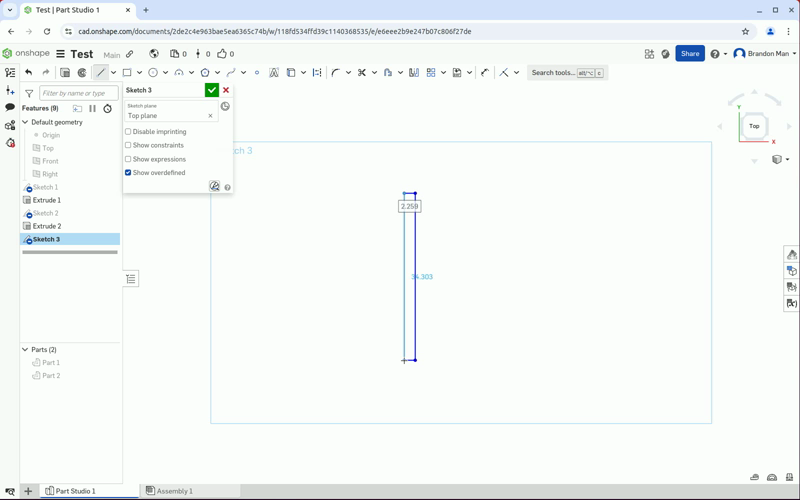
key(esc)
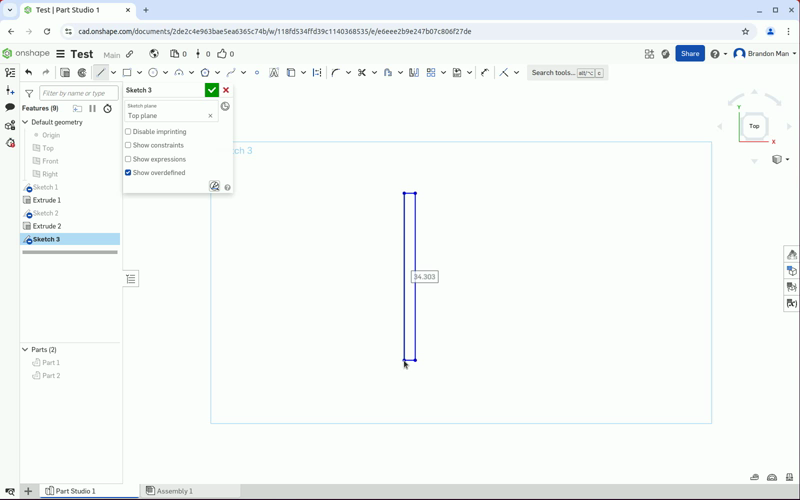
mouse_move(410, 263)
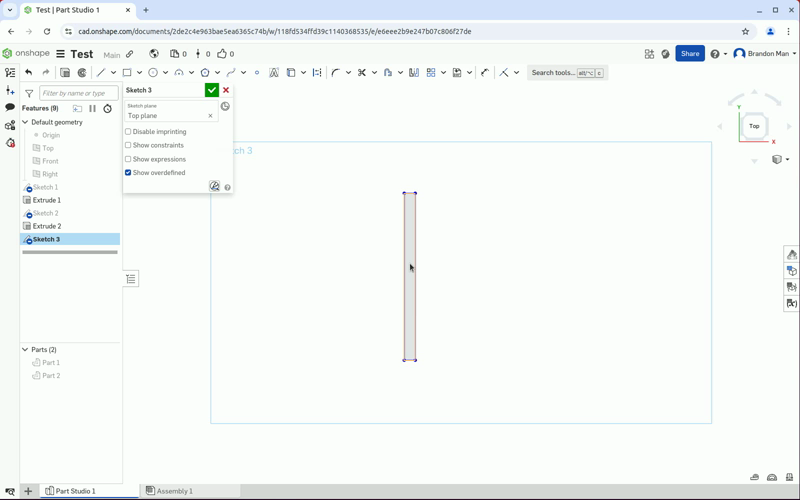
click(410, 263)
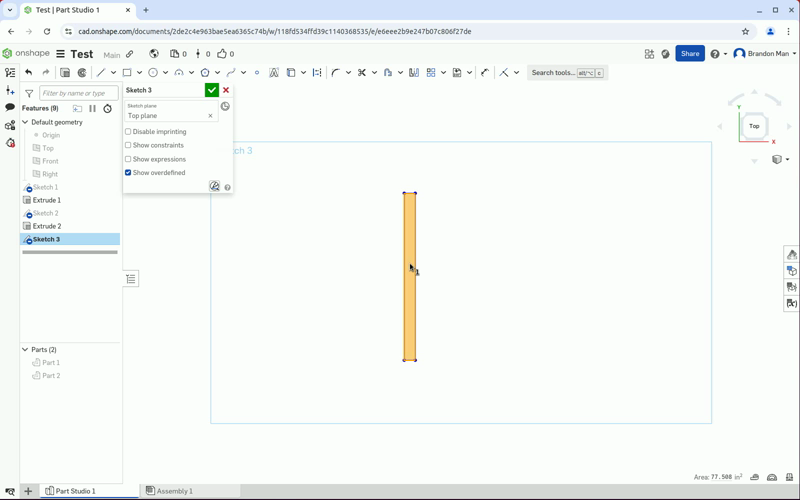
mouse_move(73, 352)
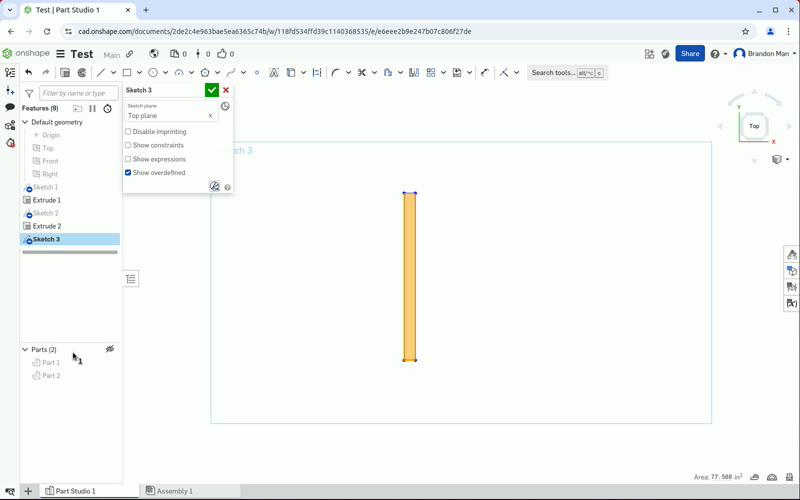
key(shift+y)
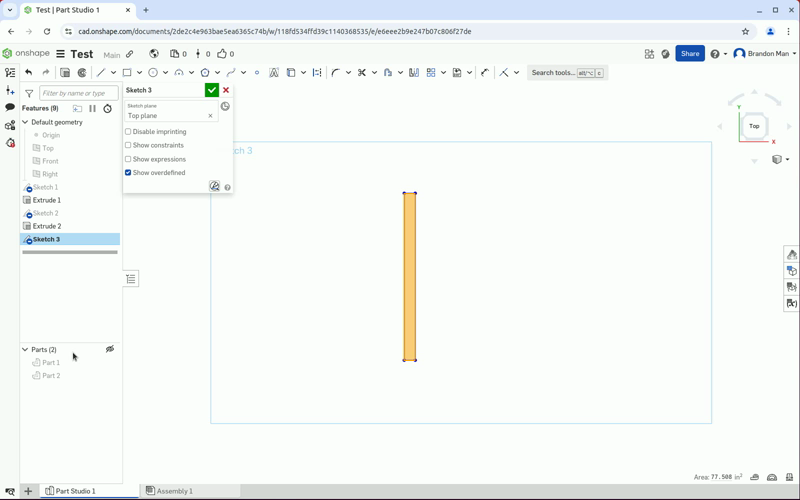
key(shift+e)
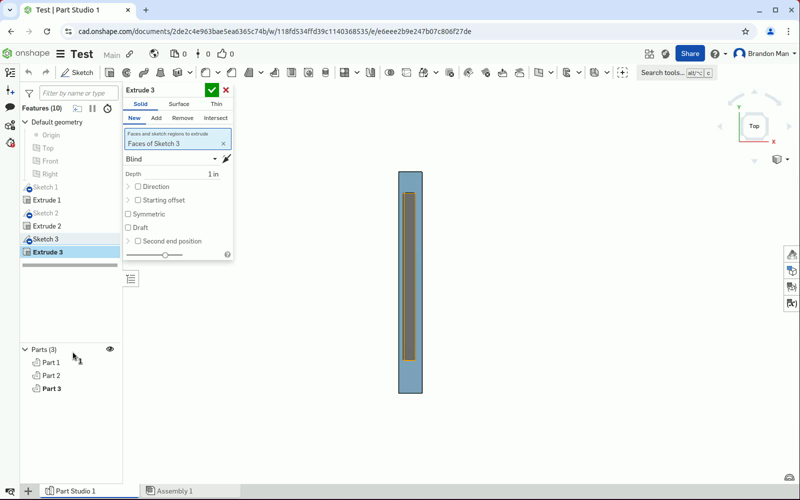
mouse_move(143, 106)
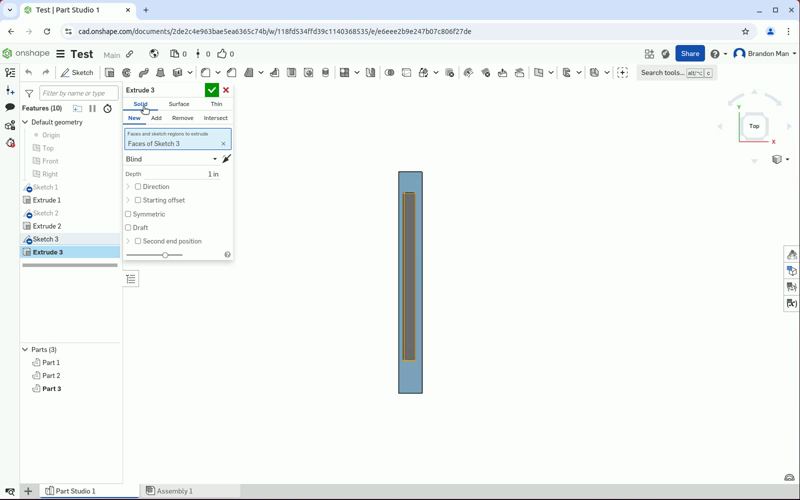
click(143, 106)
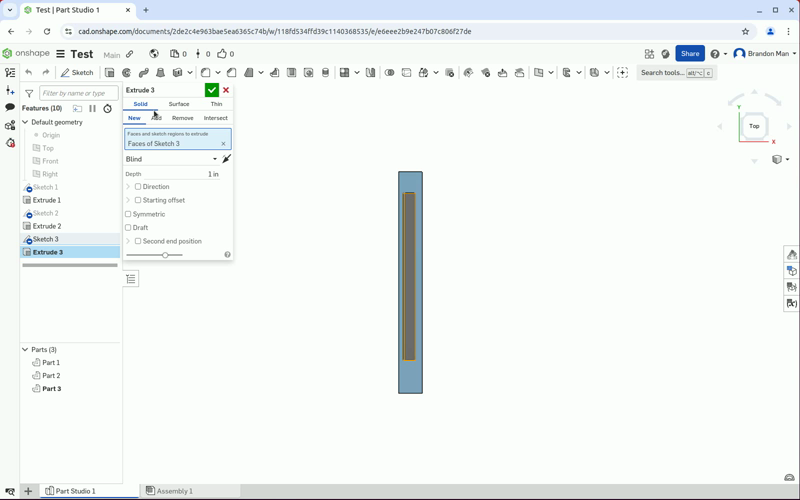
mouse_move(186, 120)
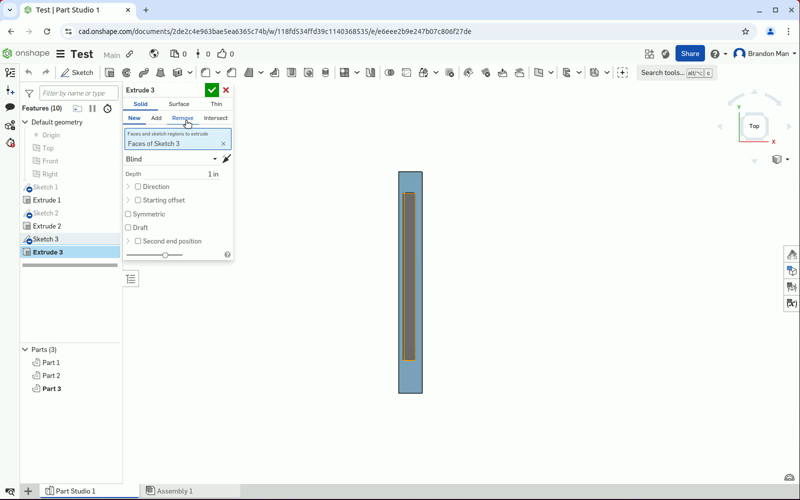
click(186, 120)
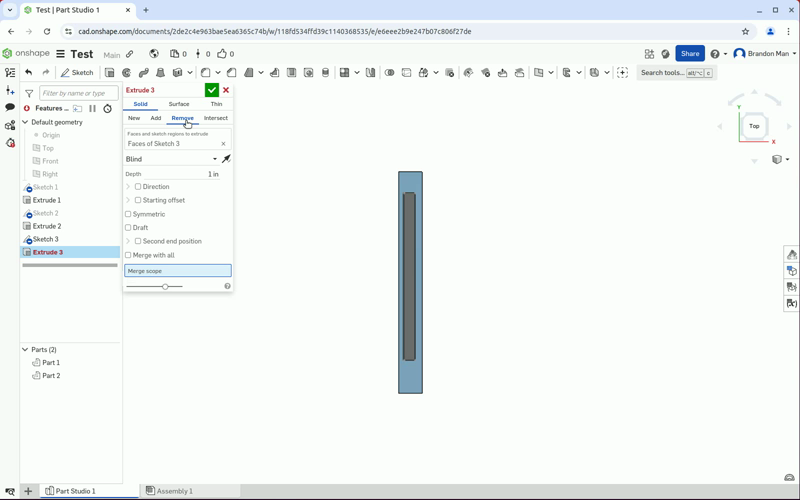
key(tab, 4)
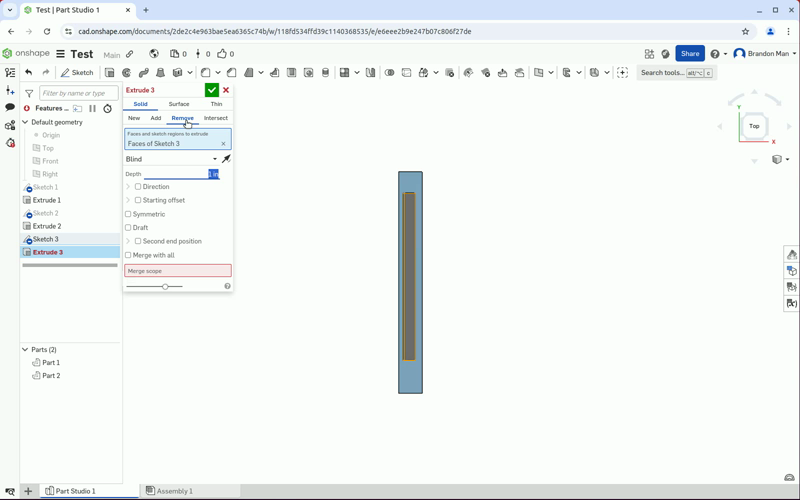
text(-4.574)
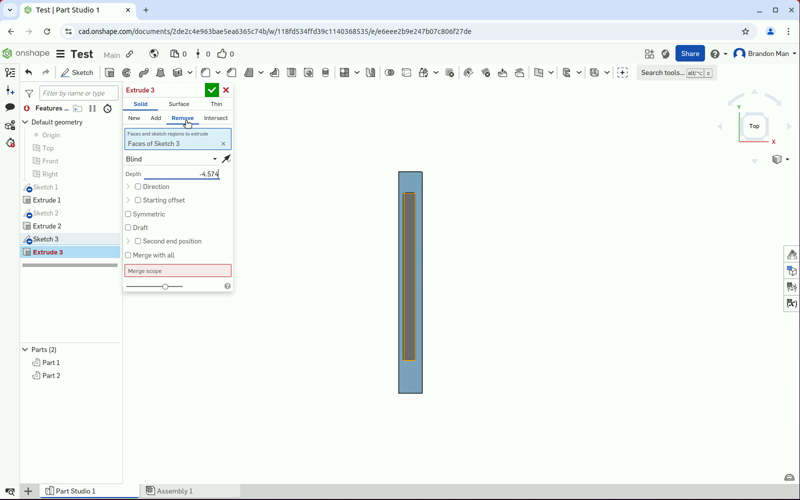
key(tab, 6)
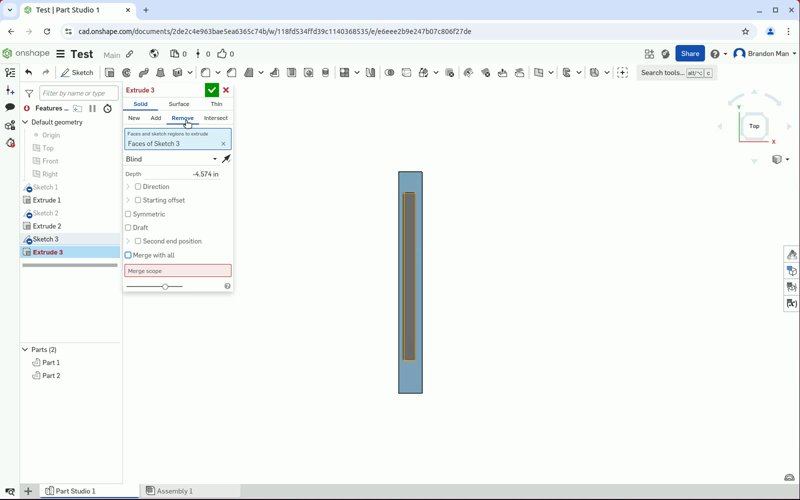
key(space)
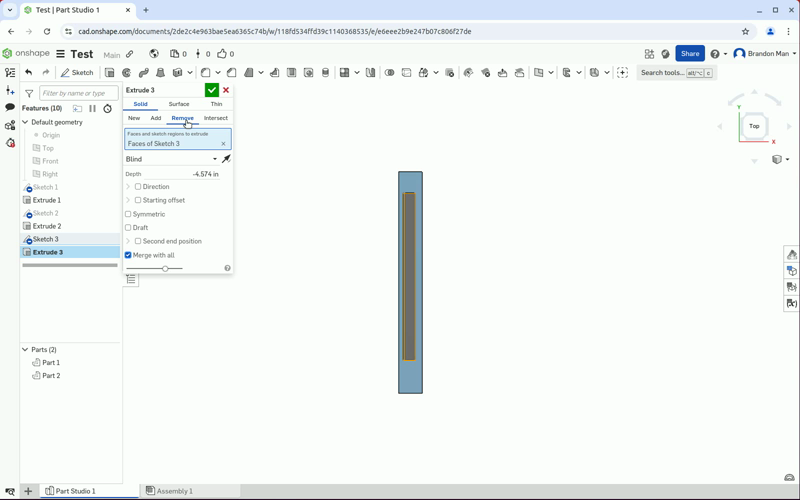
key(enter)
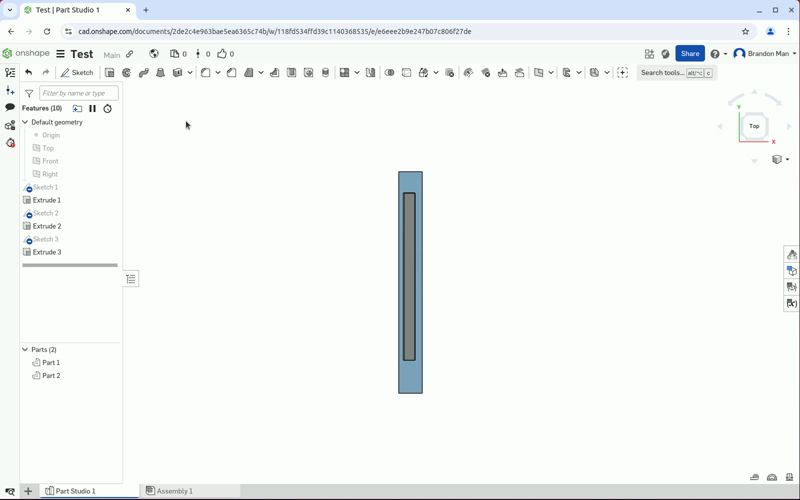
key(shift+h)
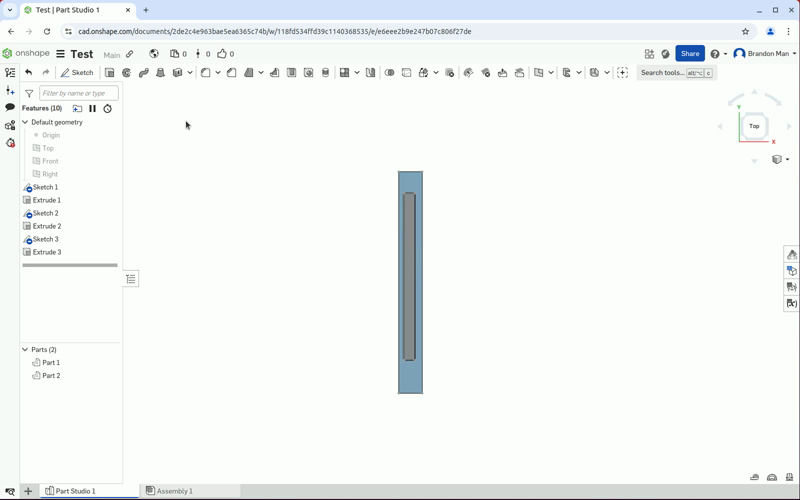
key(shift+h)
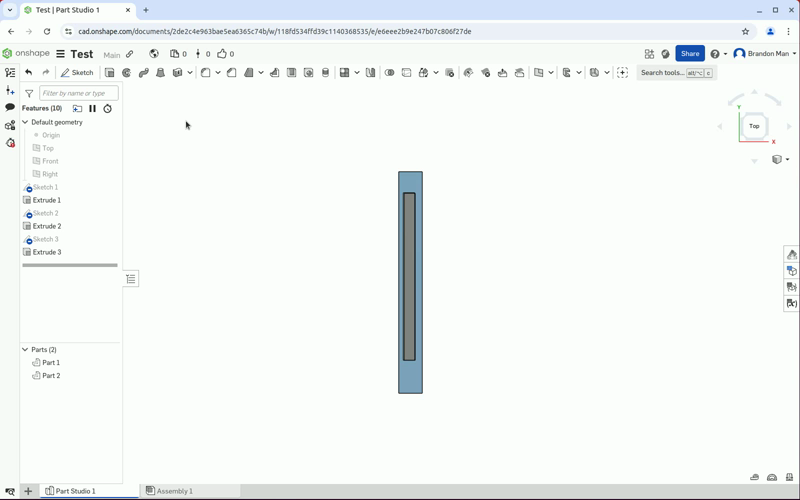
mouse_move(73, 189)
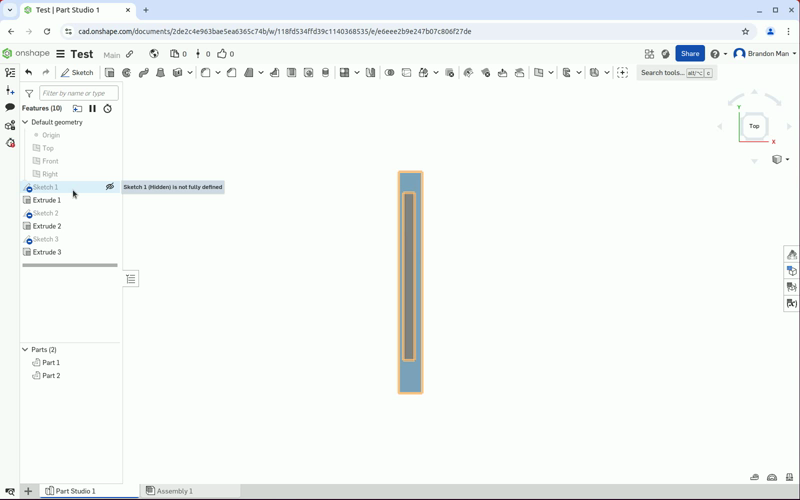
click(73, 189)
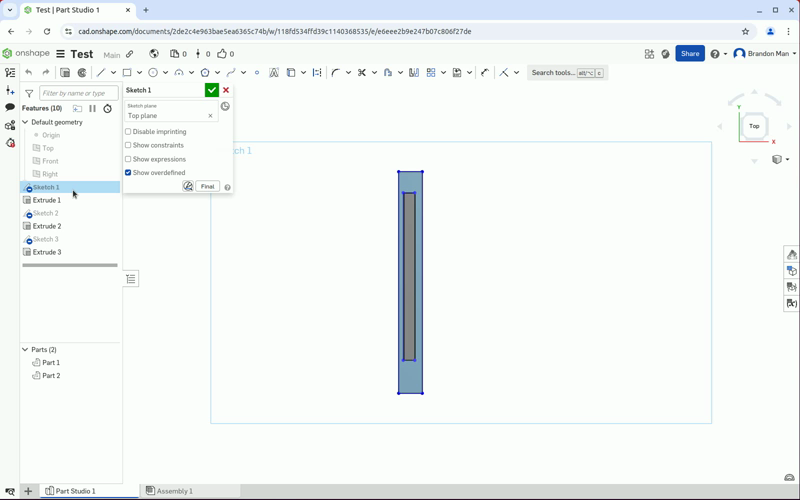
mouse_move(229, 92)
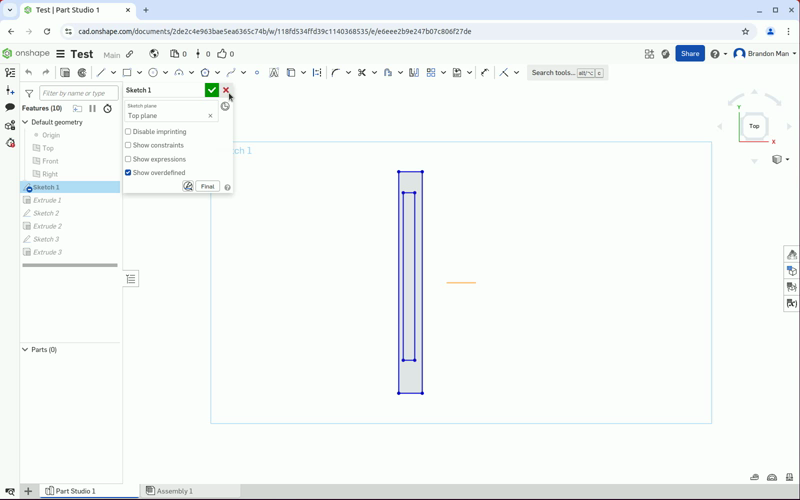
click(229, 92)
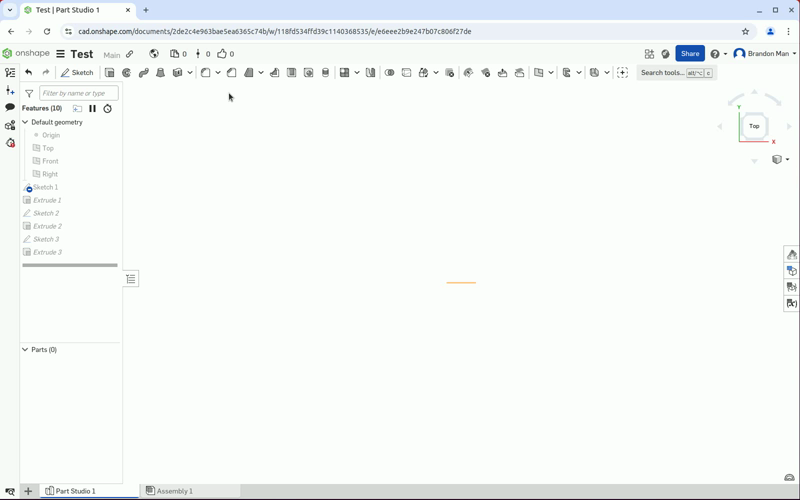
mouse_move(73, 352)
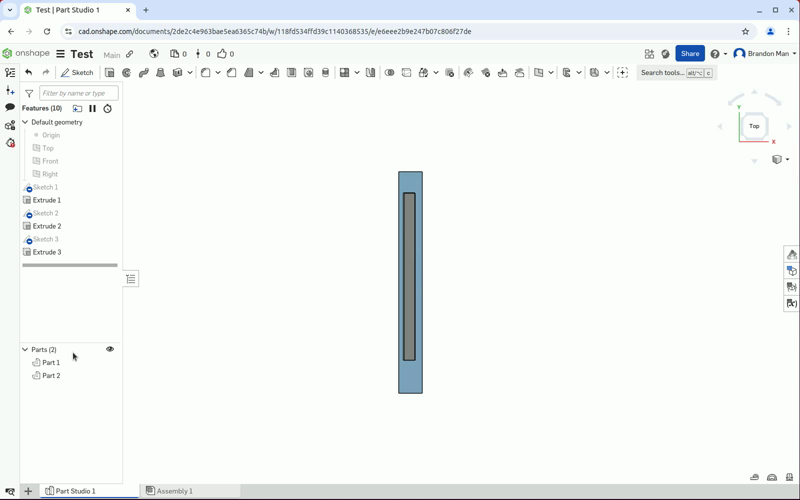
key(y)
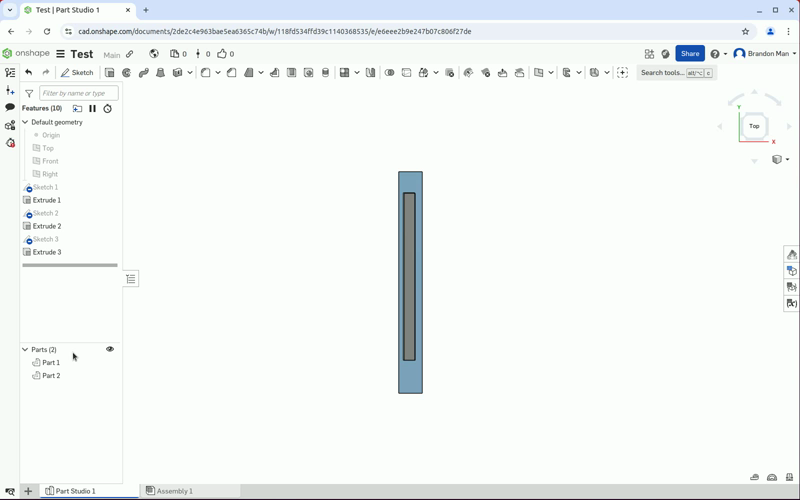
key(shift+p)
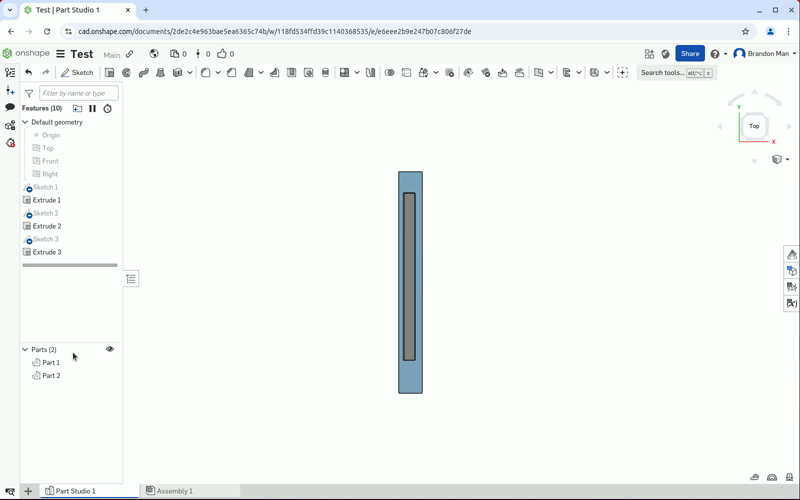
key(space)
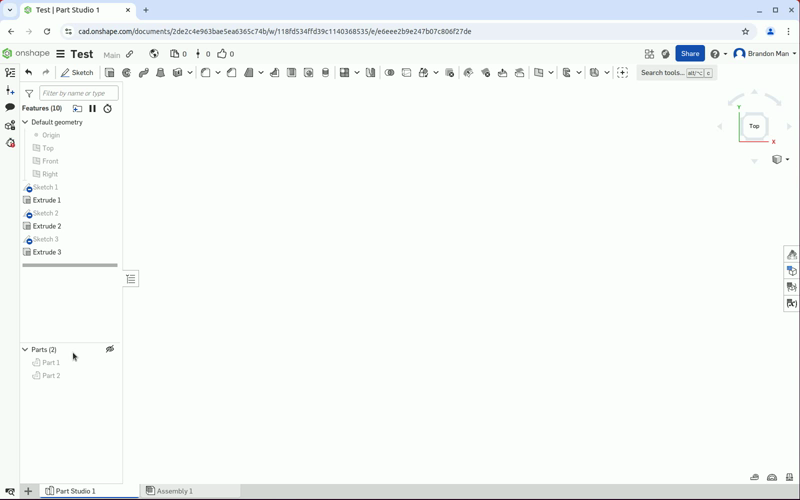
key_down(shift)
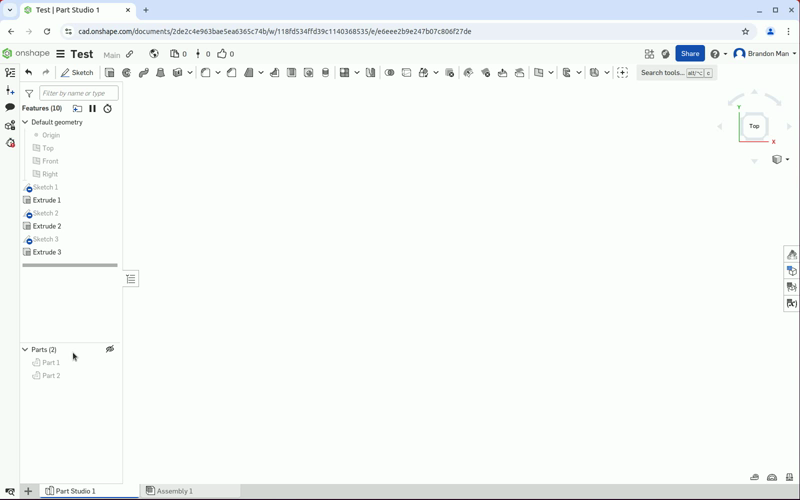
key(up)
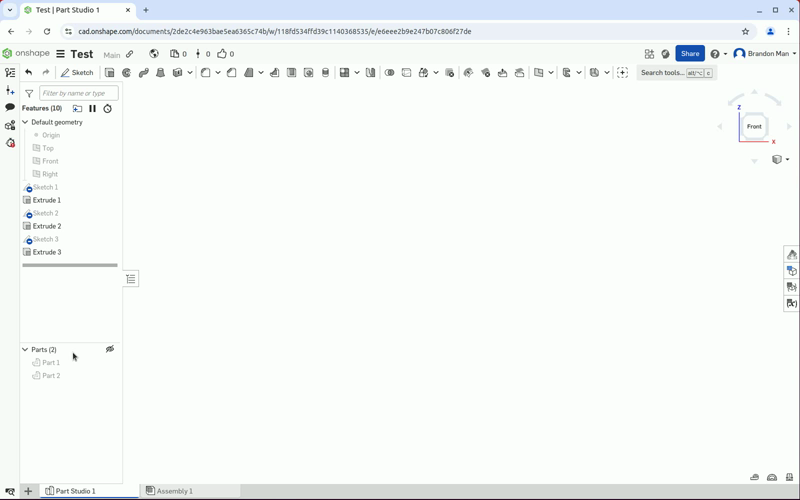
key_up(shift)
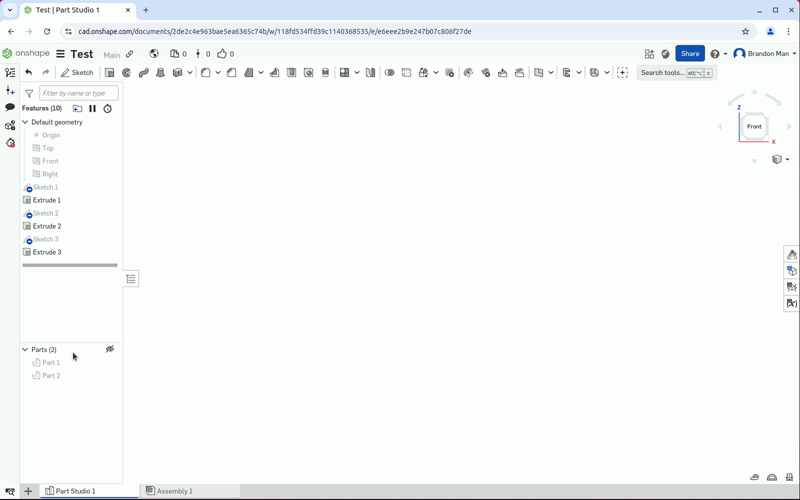
key(space)
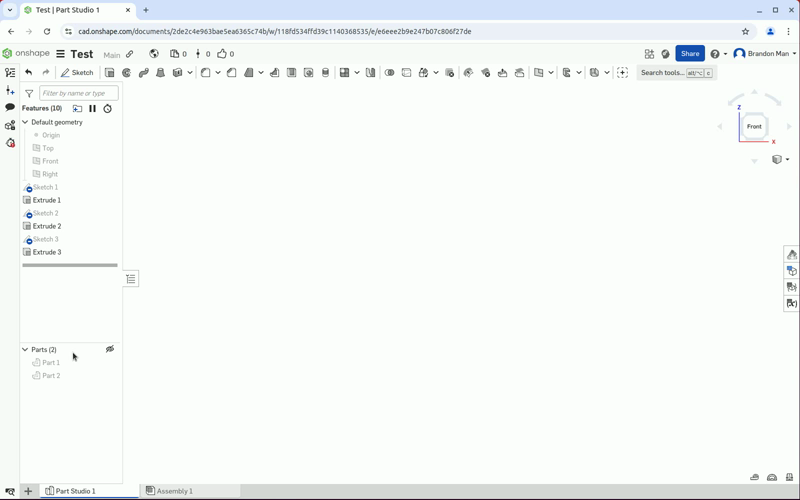
key_down(shift)
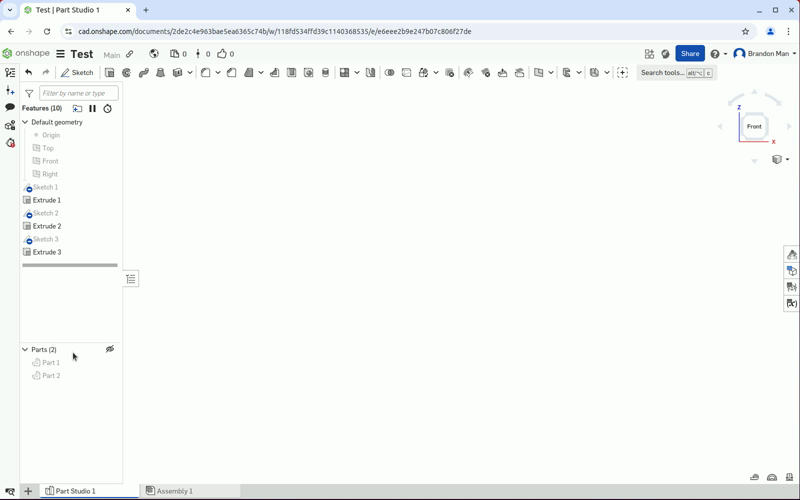
key(left)
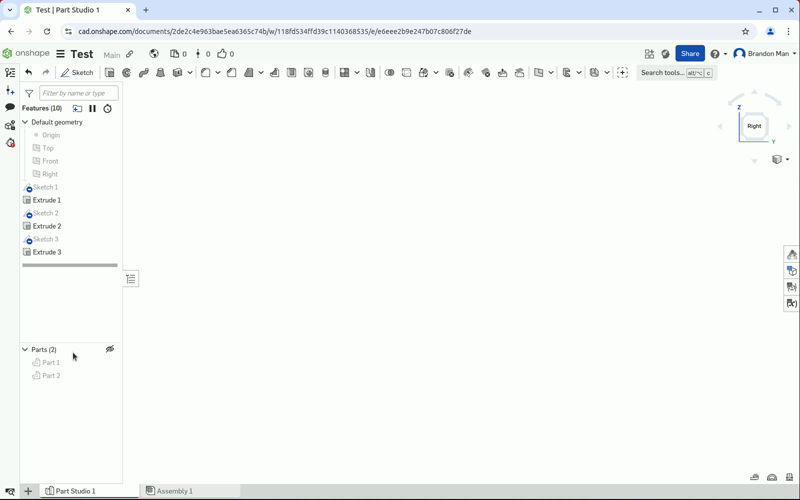
key_up(shift)
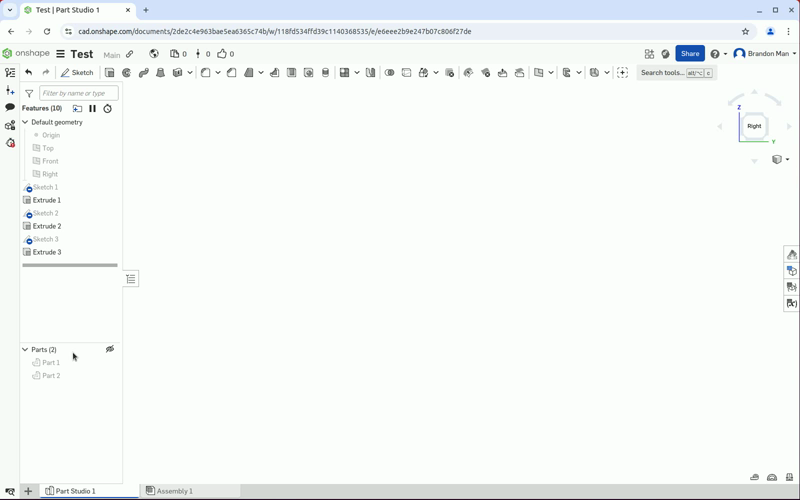
mouse_move(73, 352)
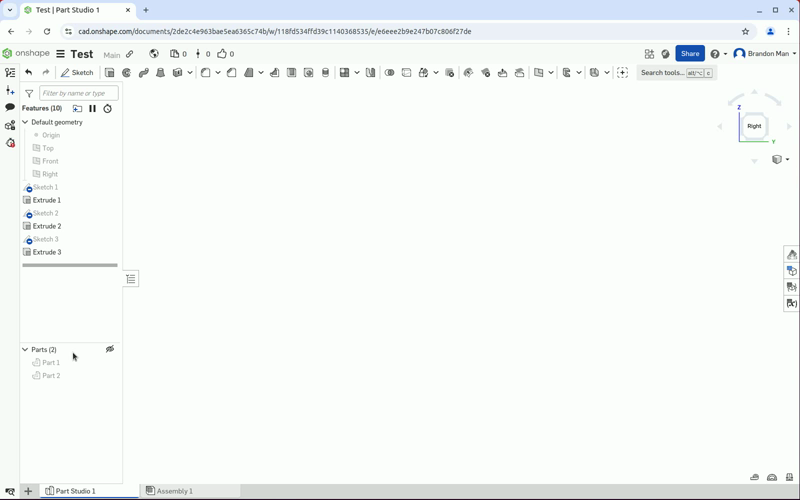
key(shift+y)
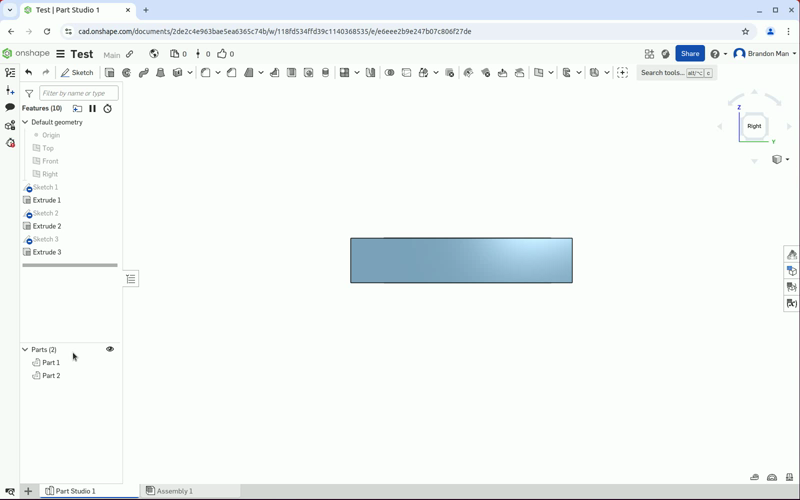
mouse_move(541, 75)
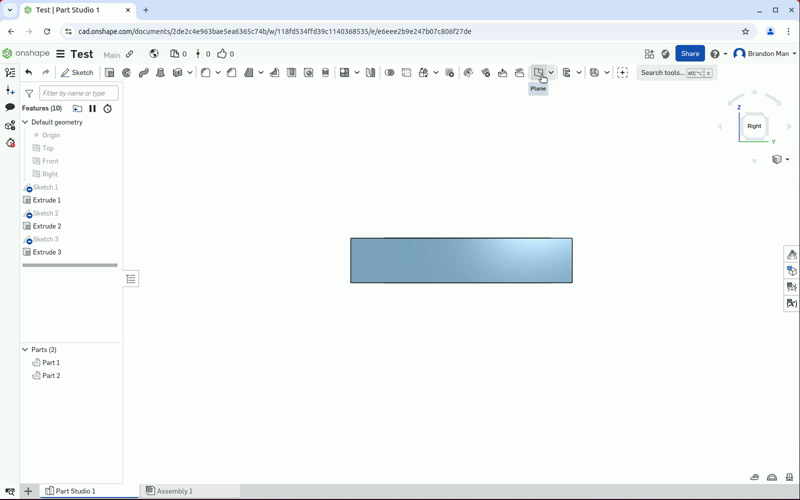
click(541, 75)
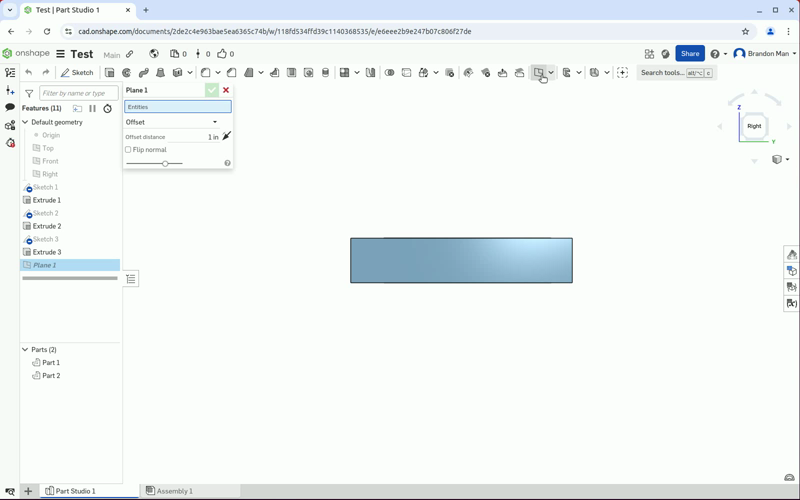
mouse_move(73, 176)
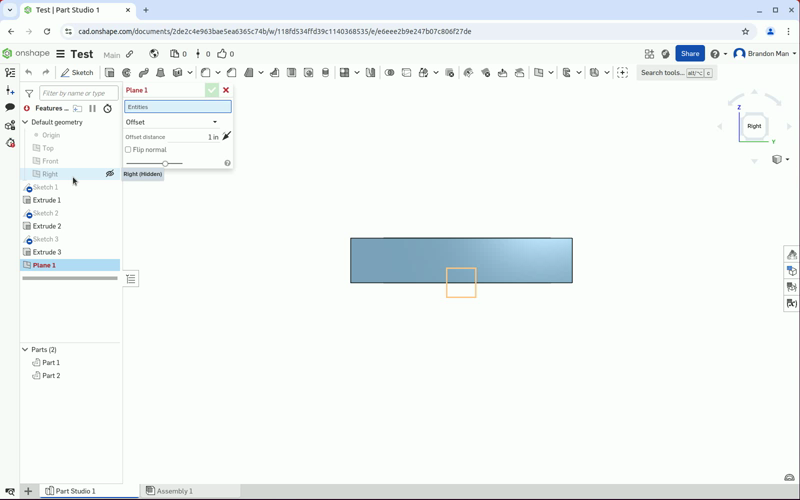
click(73, 176)
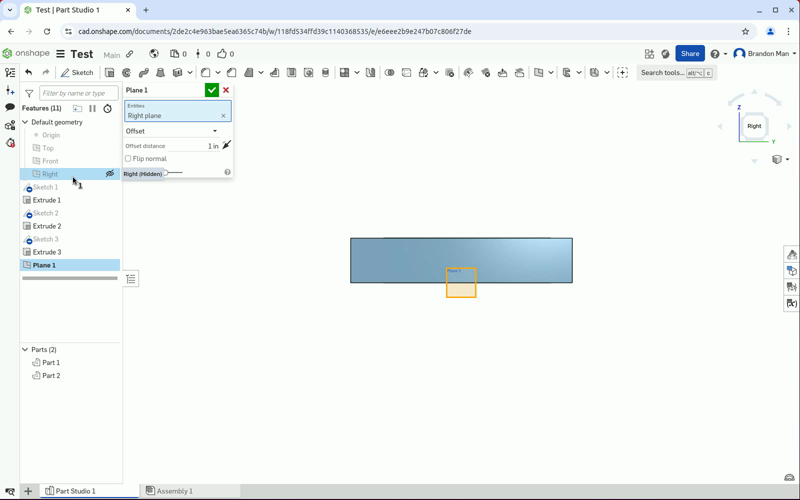
key(tab, 2)
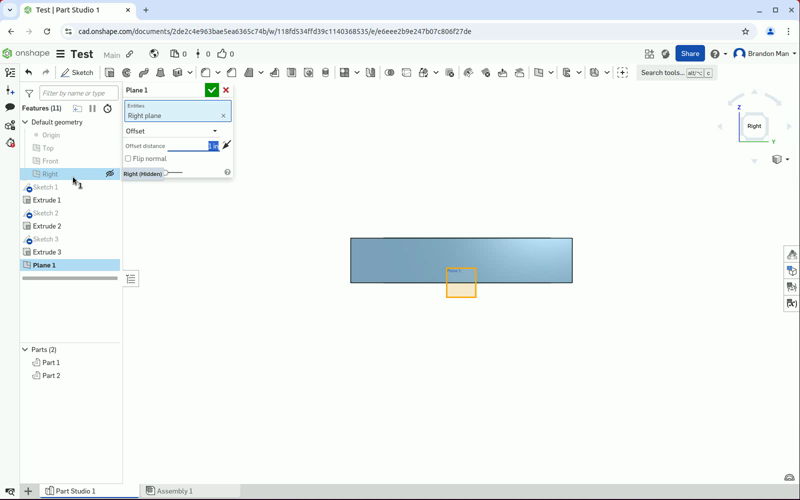
text(9.151)
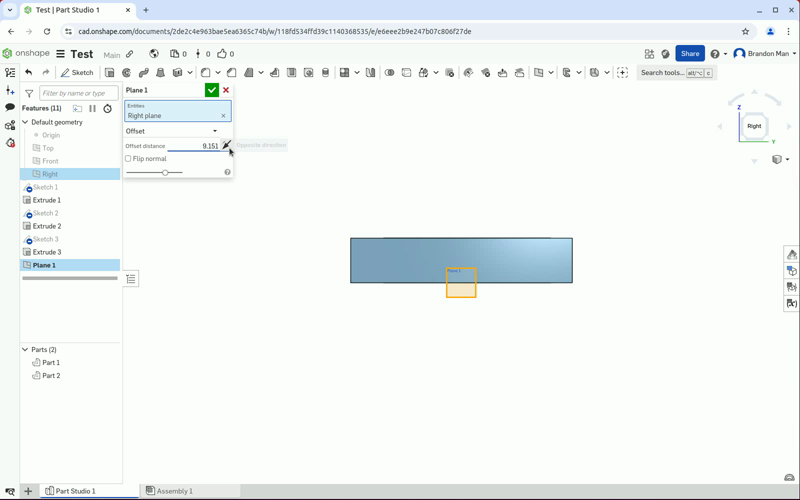
mouse_move(229, 147)
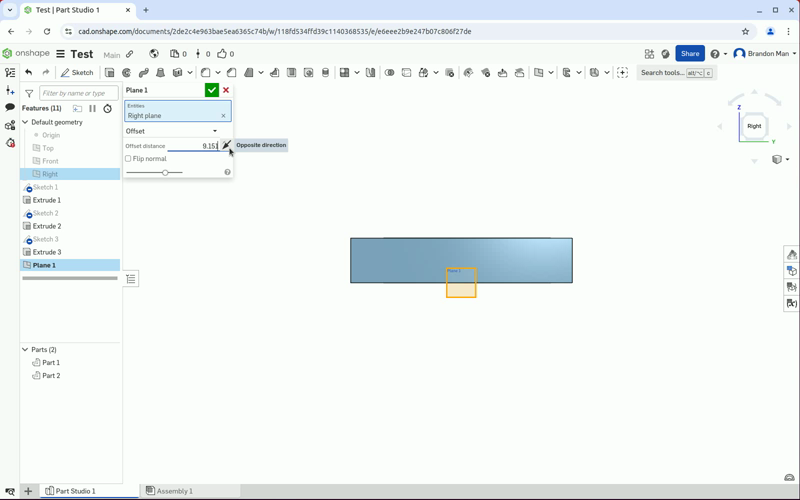
click(229, 147)
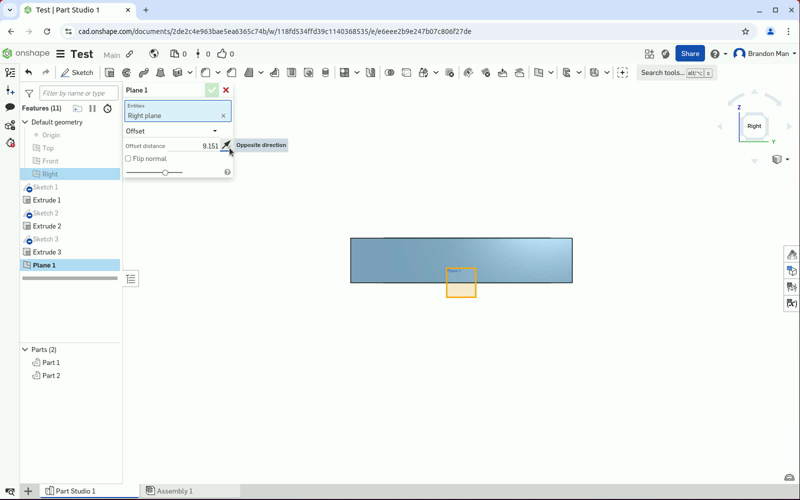
key(enter, 2)
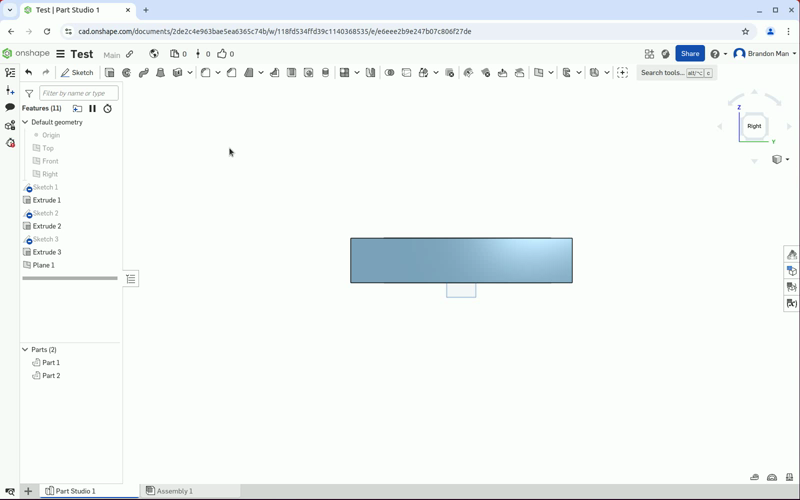
key(shift+s)
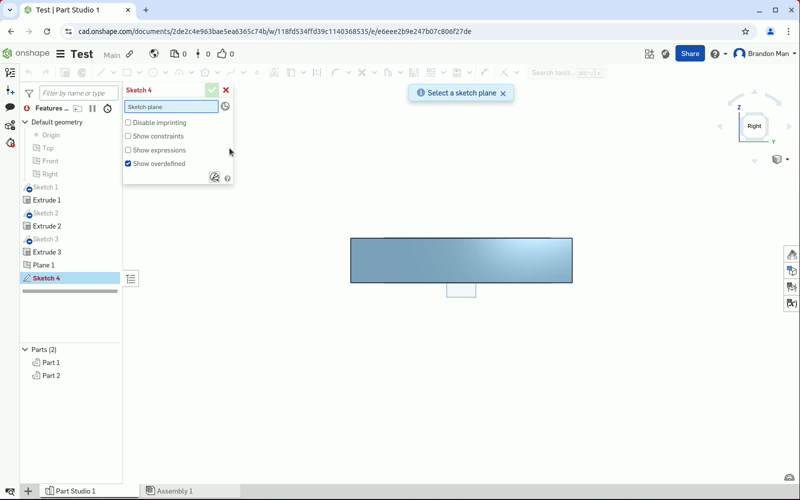
mouse_move(73, 267)
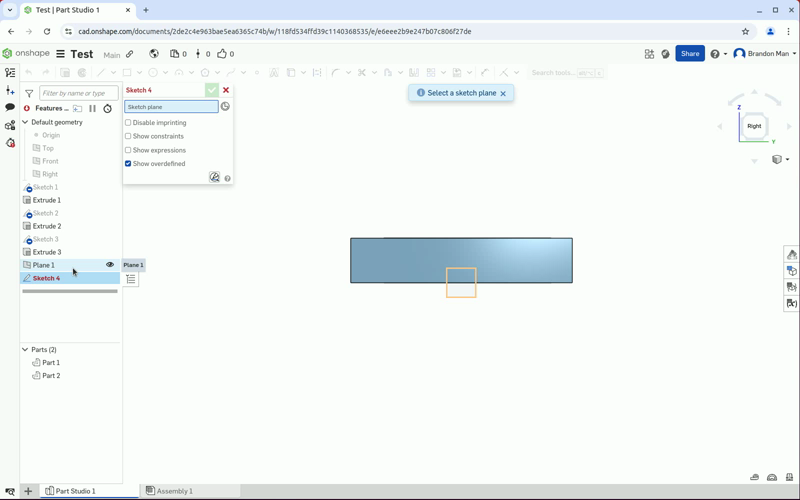
click(73, 267)
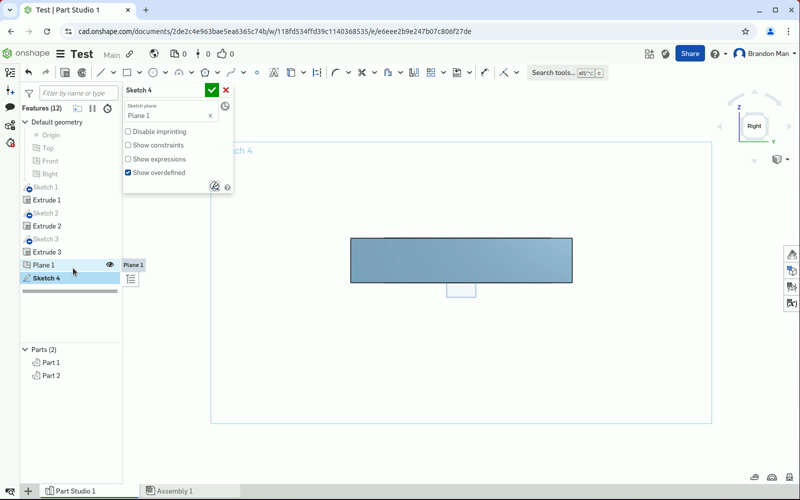
mouse_move(73, 352)
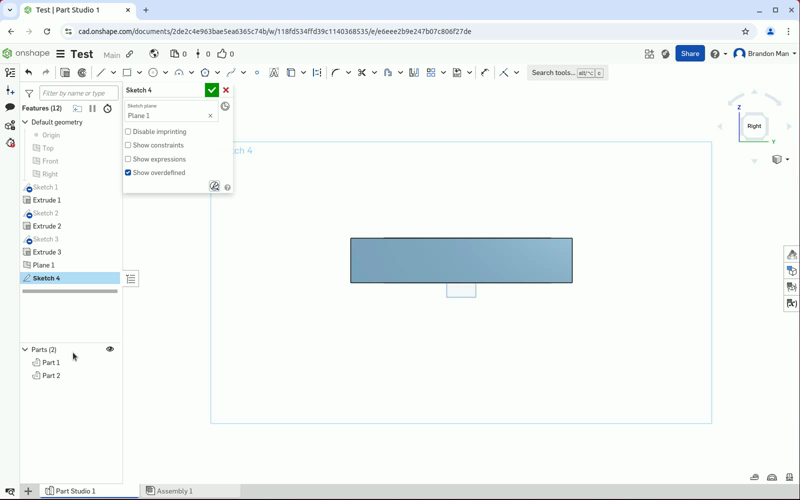
key(y)
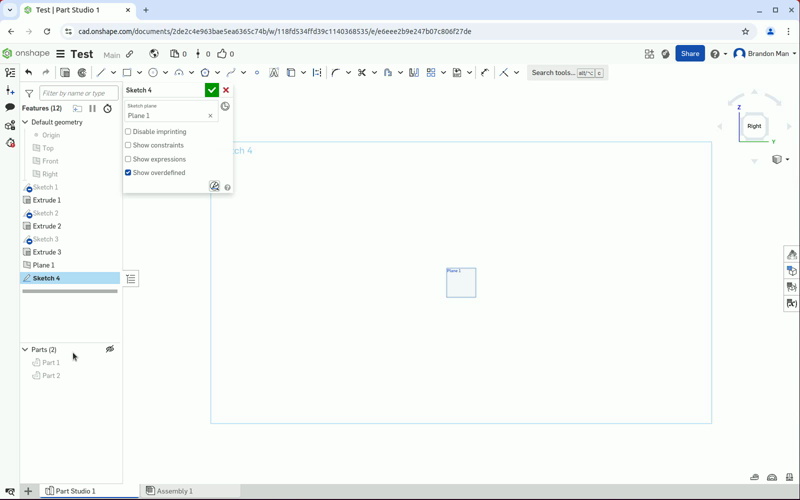
key(c)
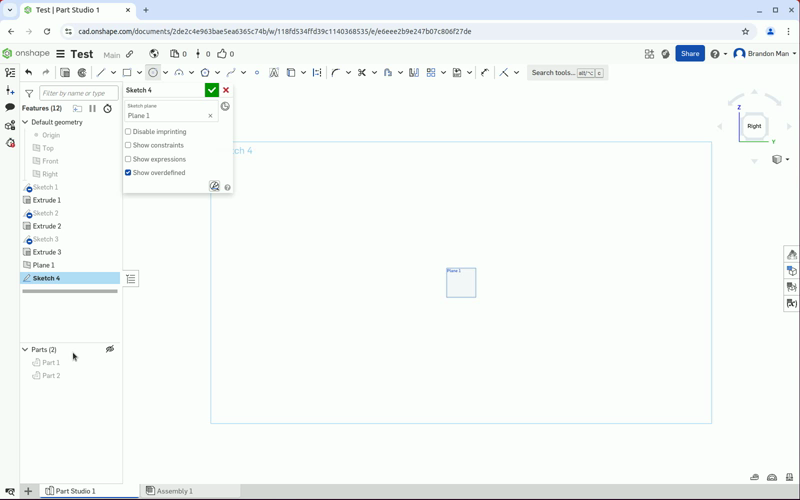
key_down(shift)
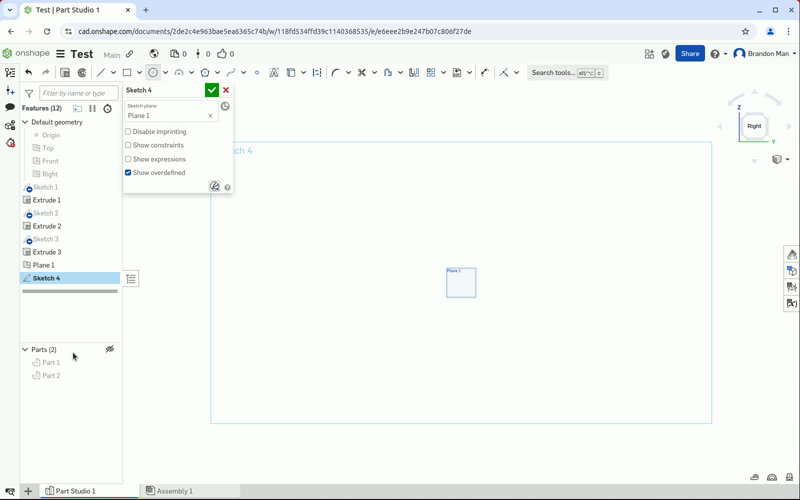
mouse_move(395, 271)
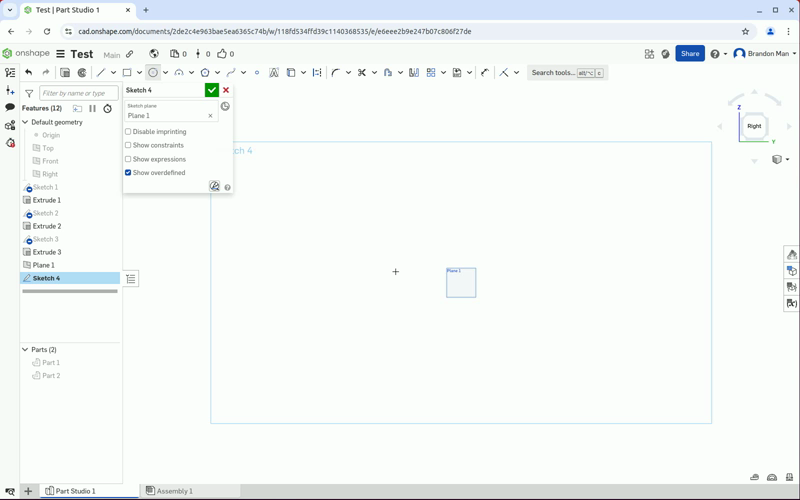
click(395, 271)
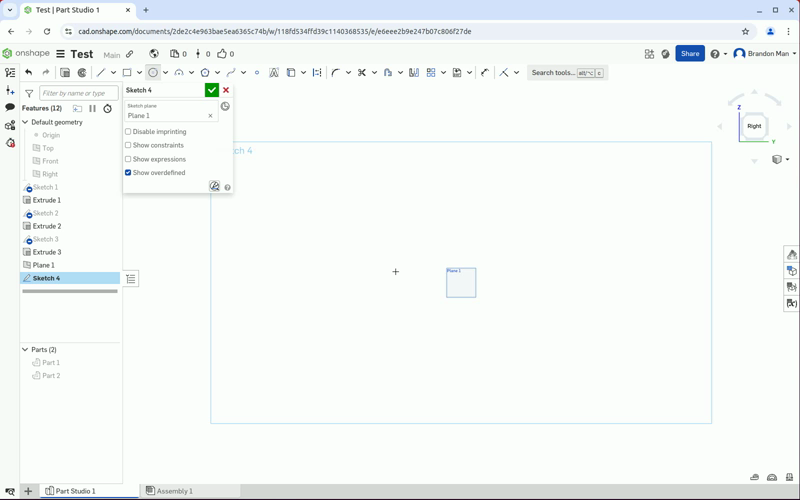
key_up(shift)
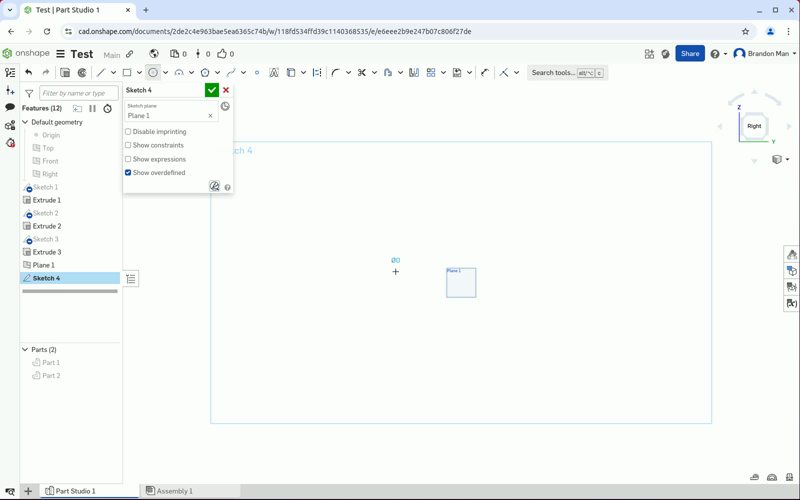
mouse_move(401, 271)
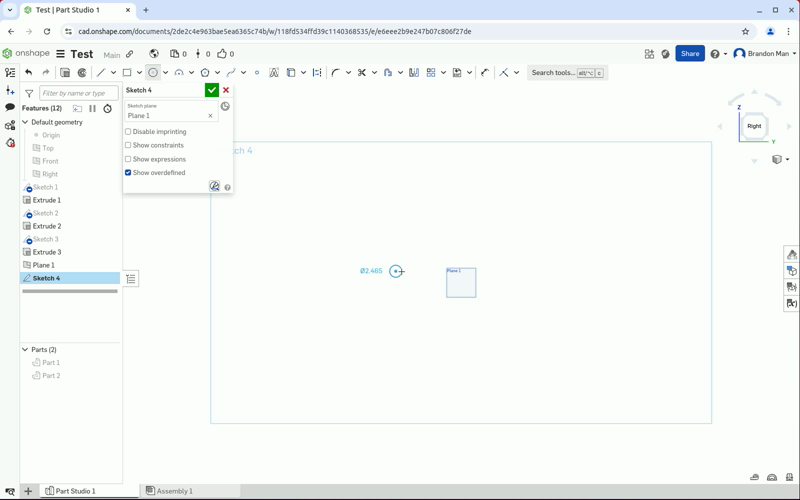
click(401, 271)
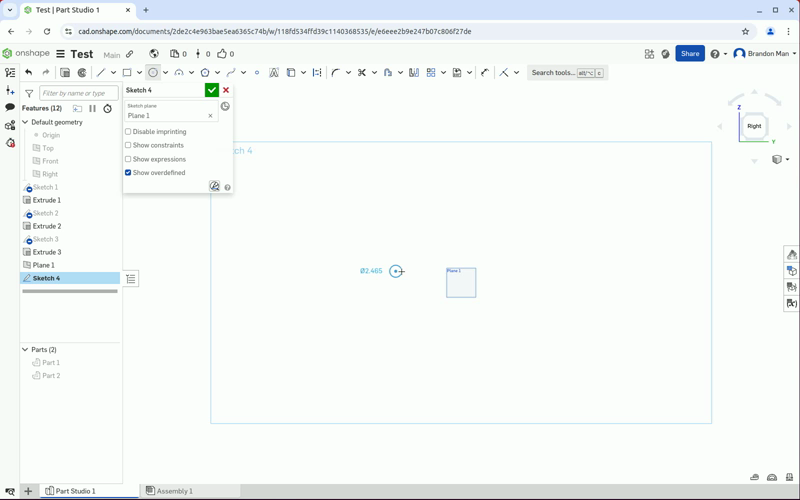
key(esc)
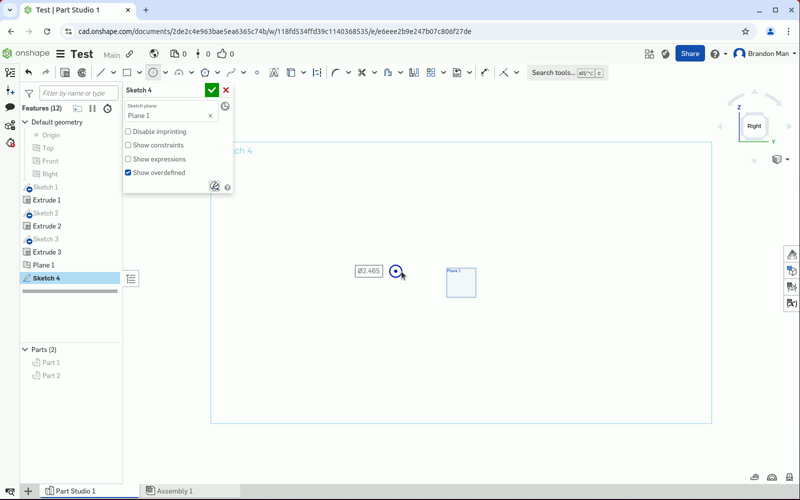
mouse_move(397, 274)
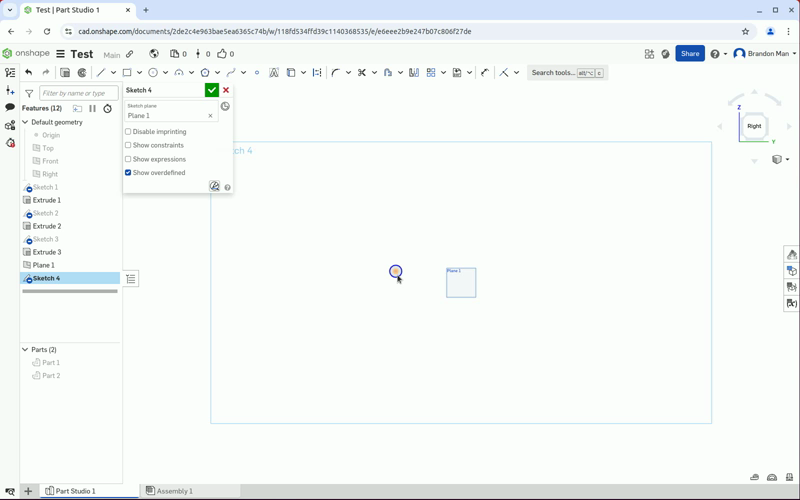
scroll(6)
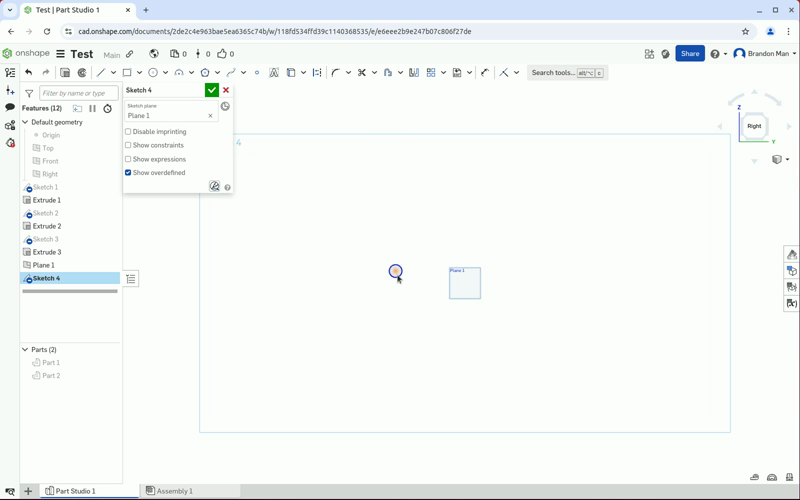
scroll(6)
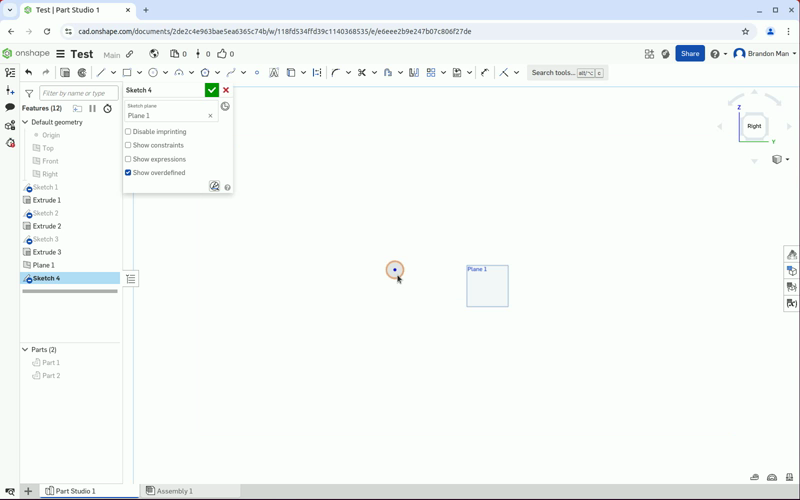
scroll(6)
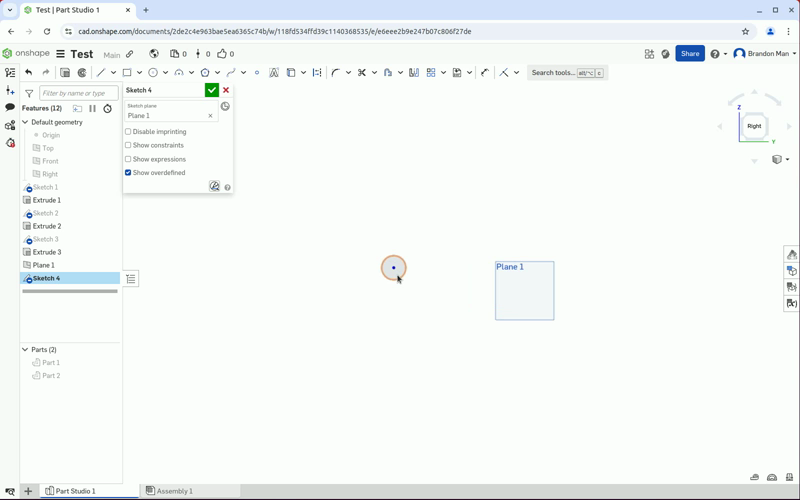
scroll(6)
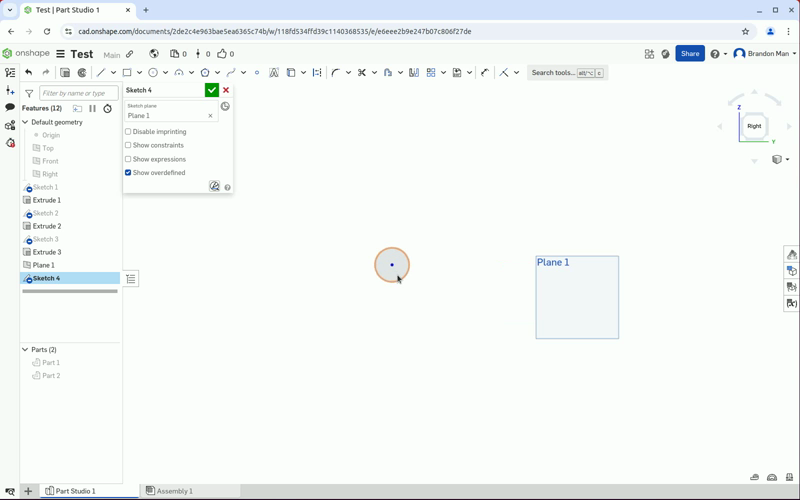
scroll(6)
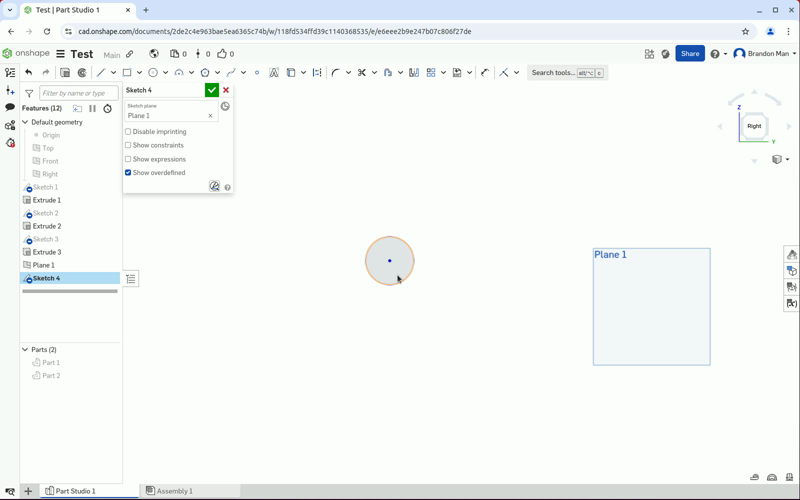
scroll(6)
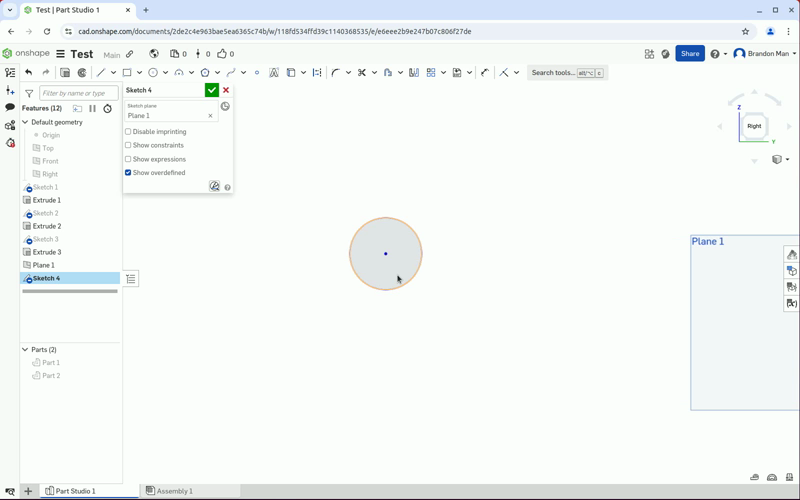
scroll(6)
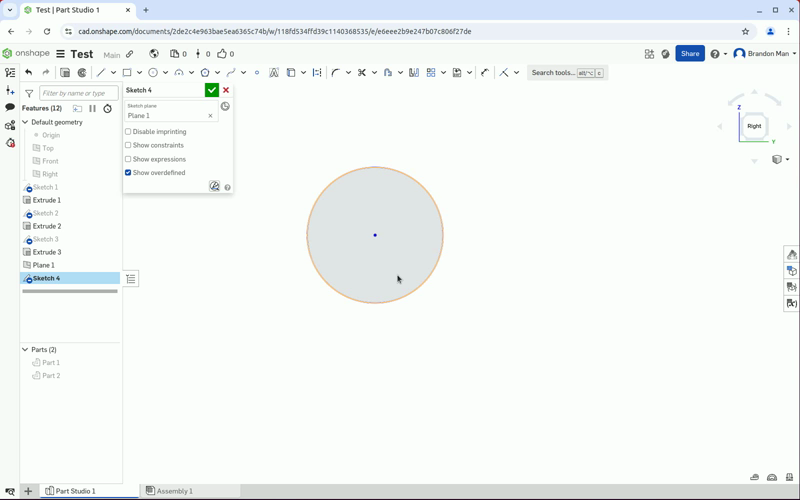
click(397, 274)
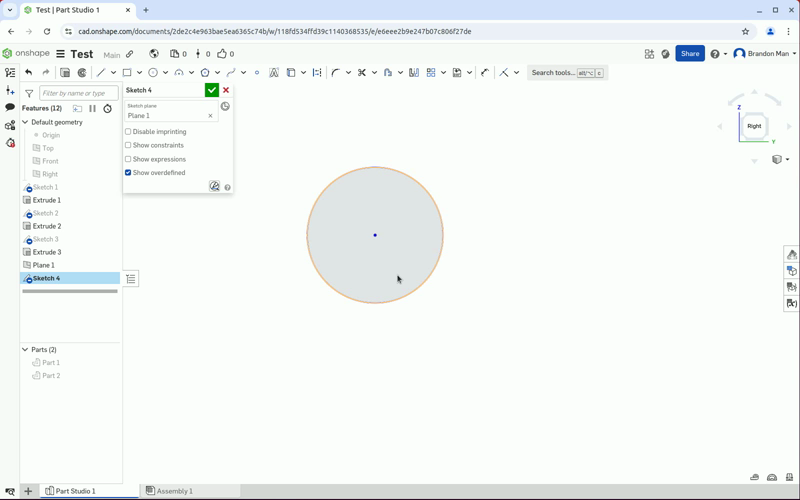
scroll(-6)
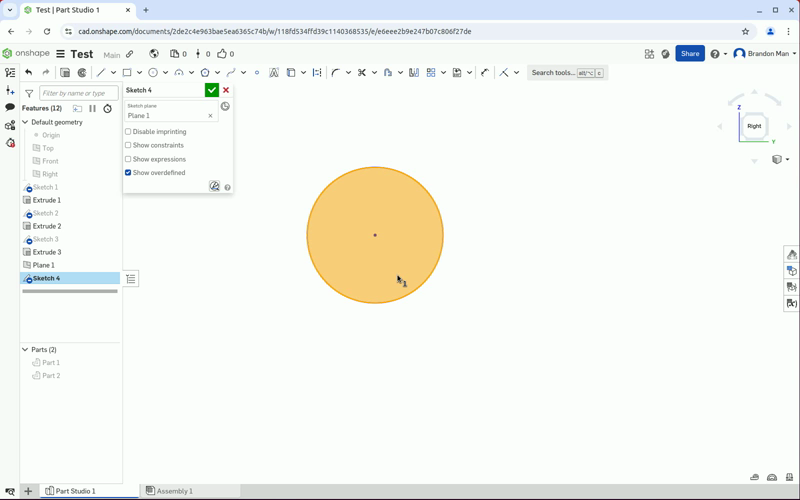
scroll(-6)
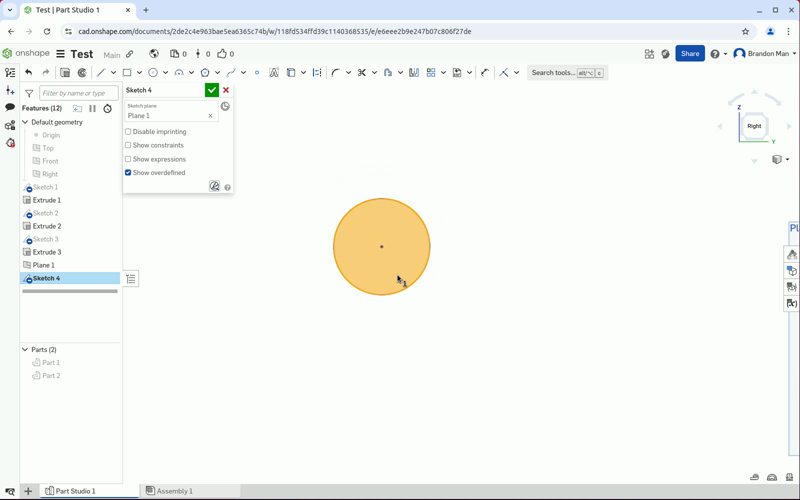
scroll(-6)
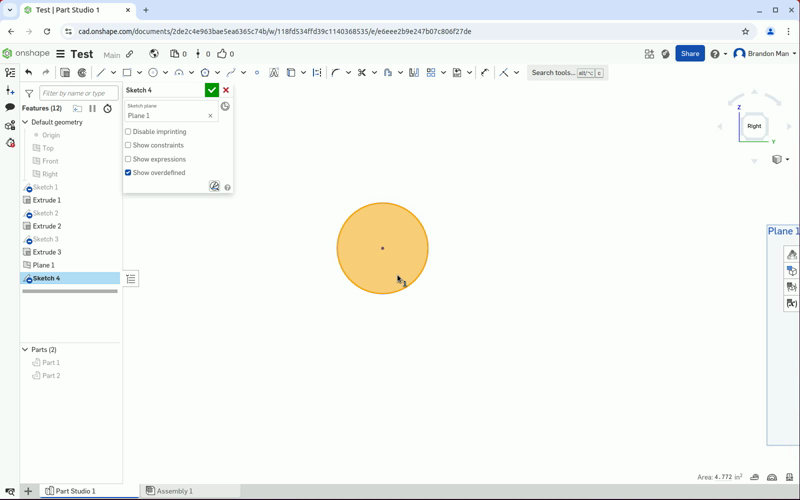
scroll(-6)
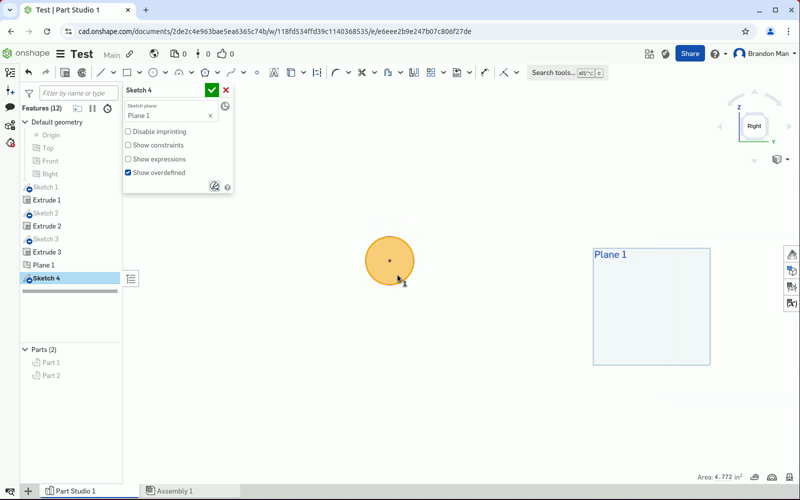
scroll(-6)
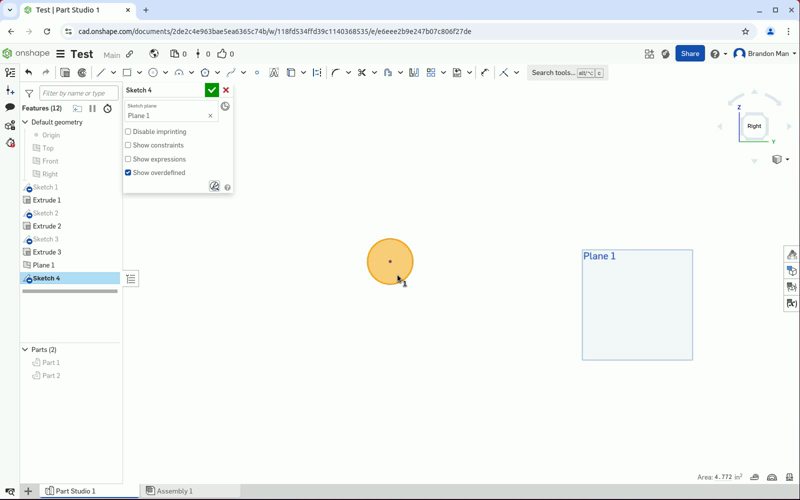
scroll(-6)
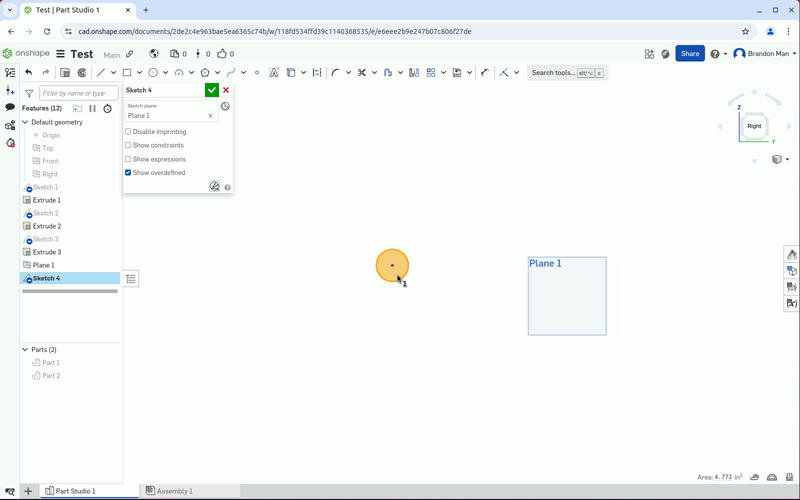
scroll(-6)
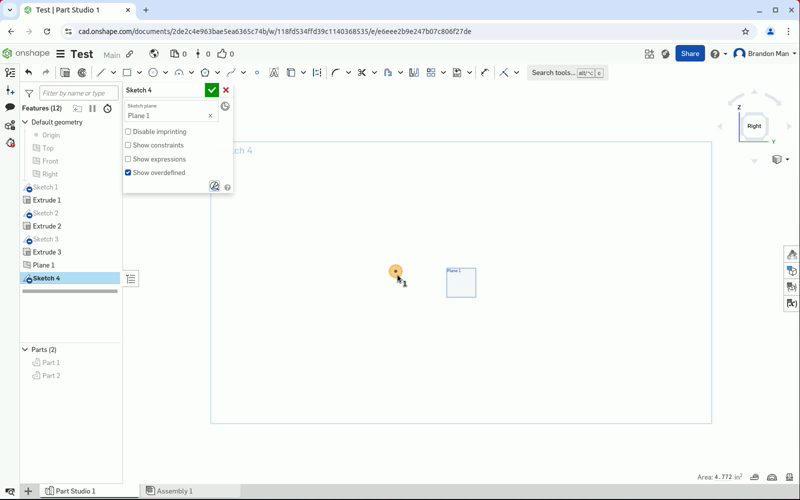
mouse_move(73, 352)
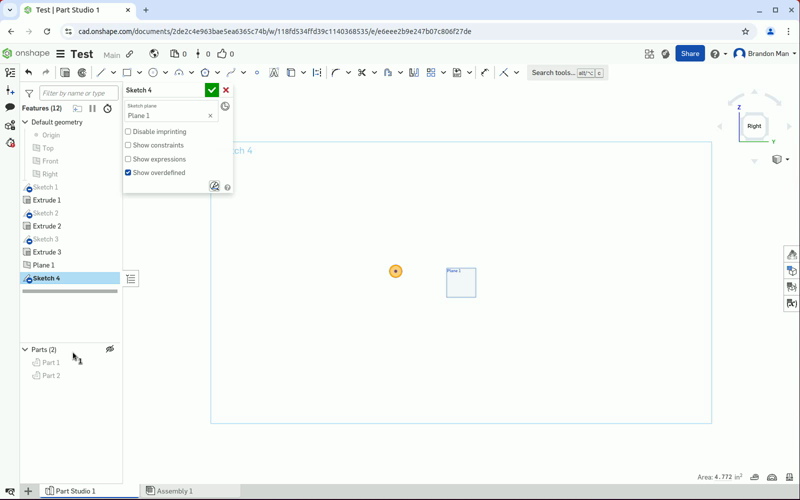
key(shift+y)
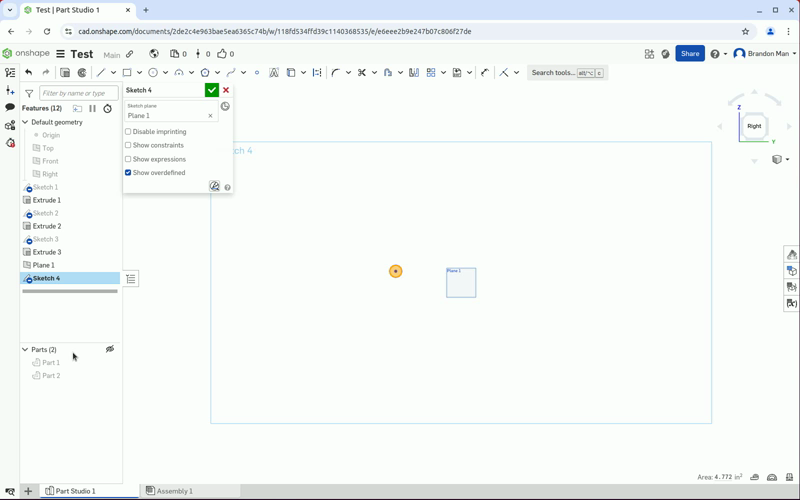
key(shift+e)
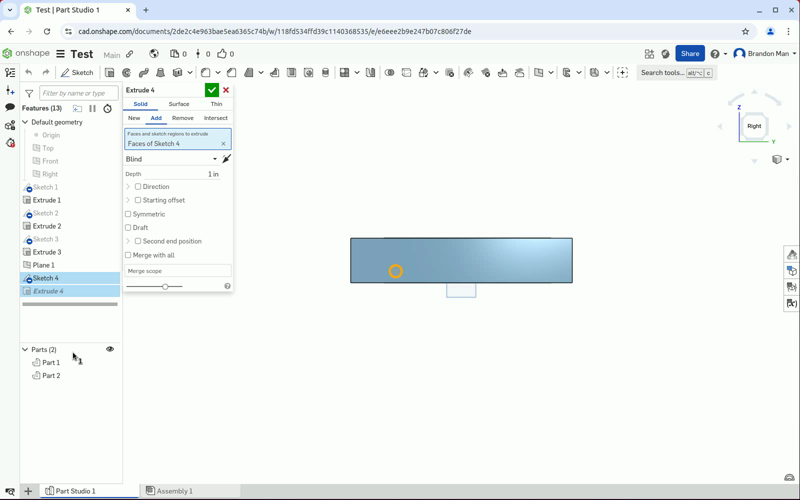
mouse_move(143, 106)
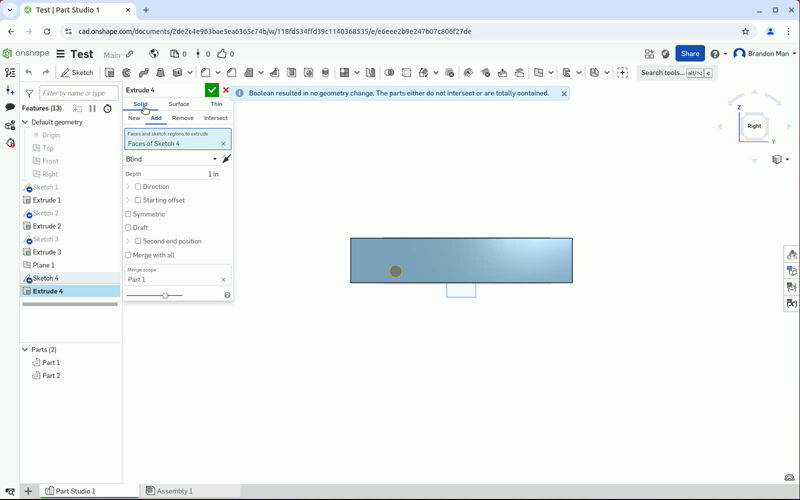
click(143, 106)
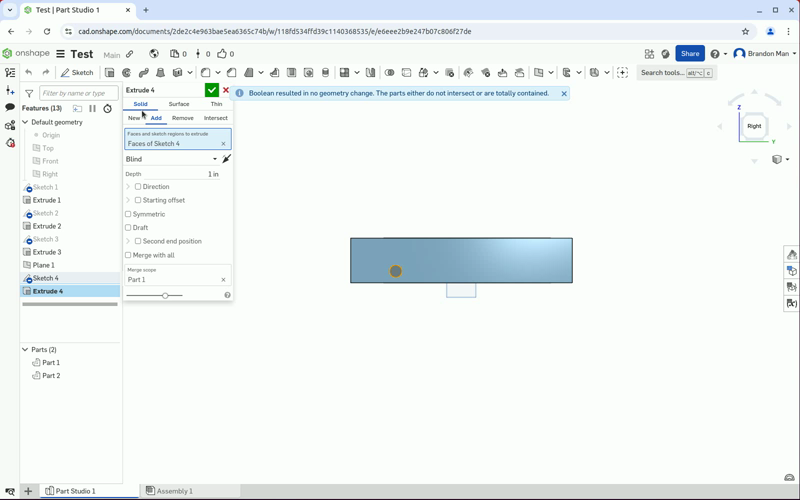
mouse_move(137, 120)
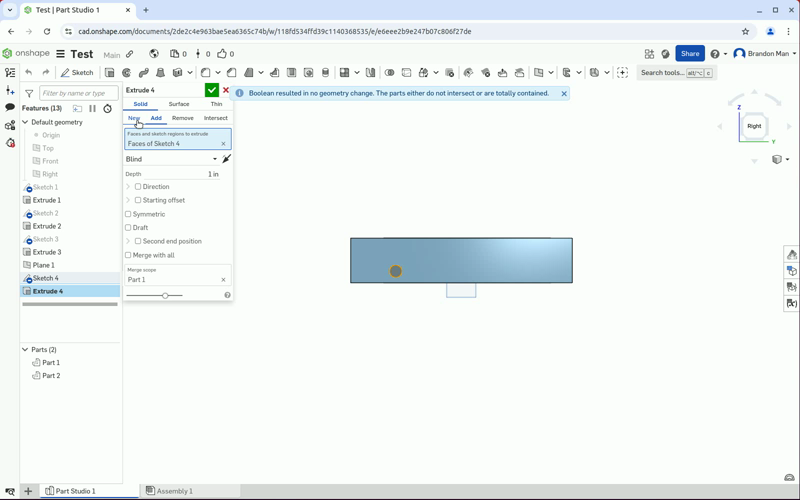
click(137, 120)
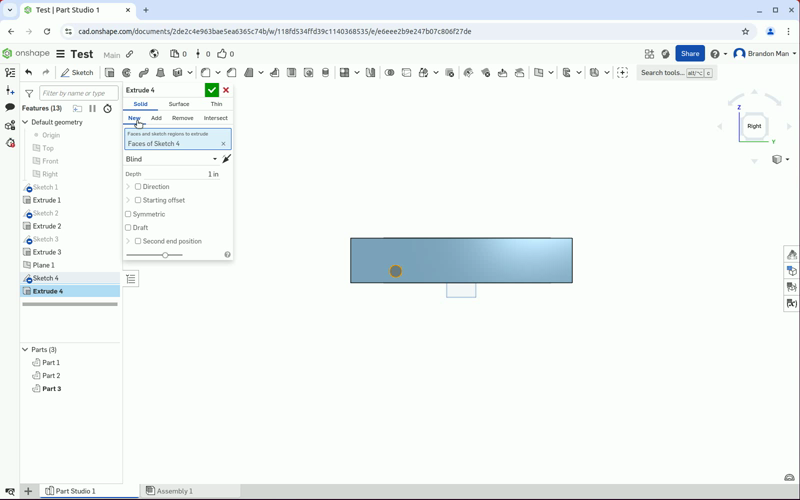
key(tab, 4)
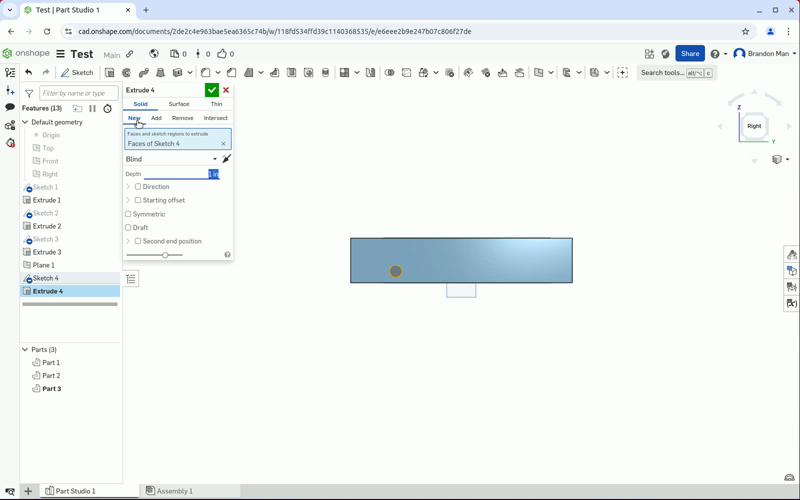
text(2.407)
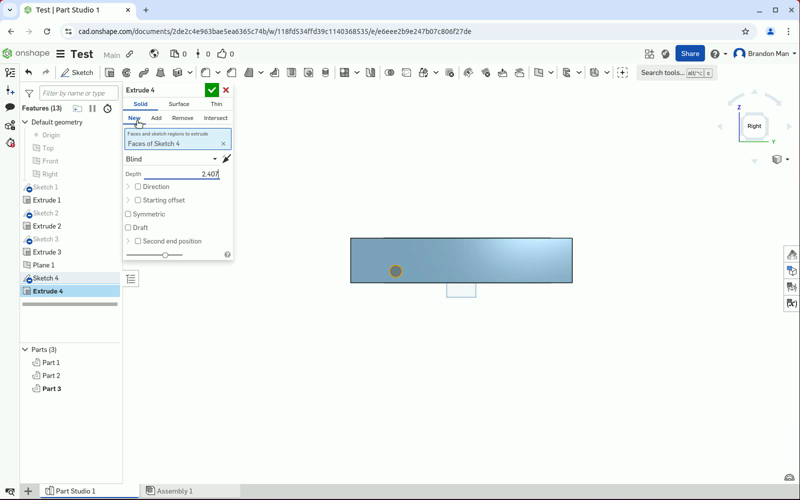
key(enter)
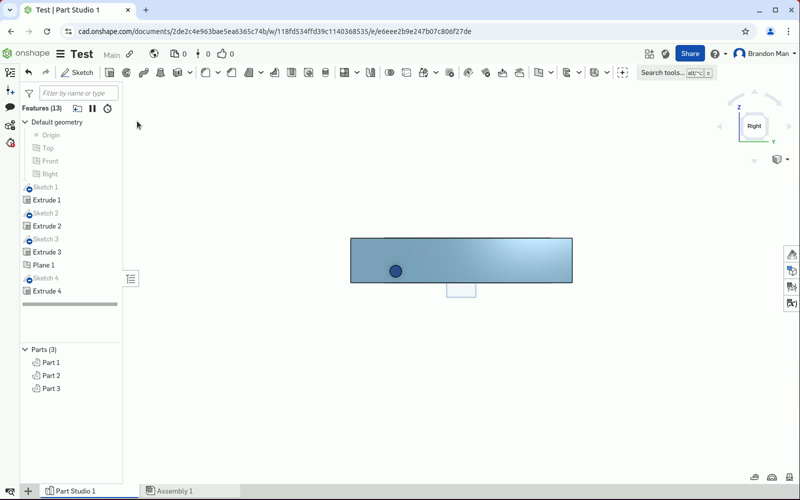
key(shift+h)
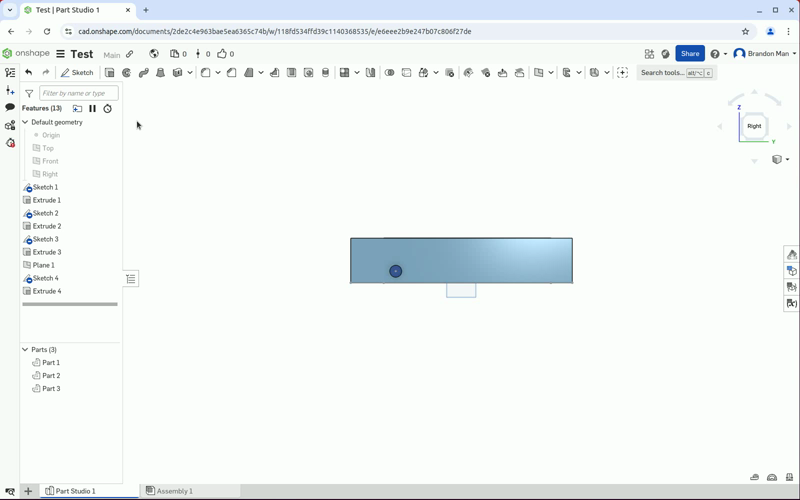
key(shift+h)
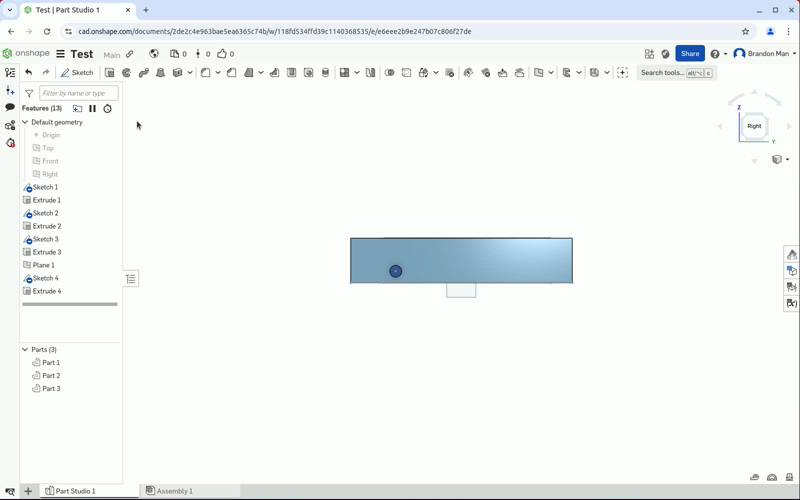
key(shift+7)
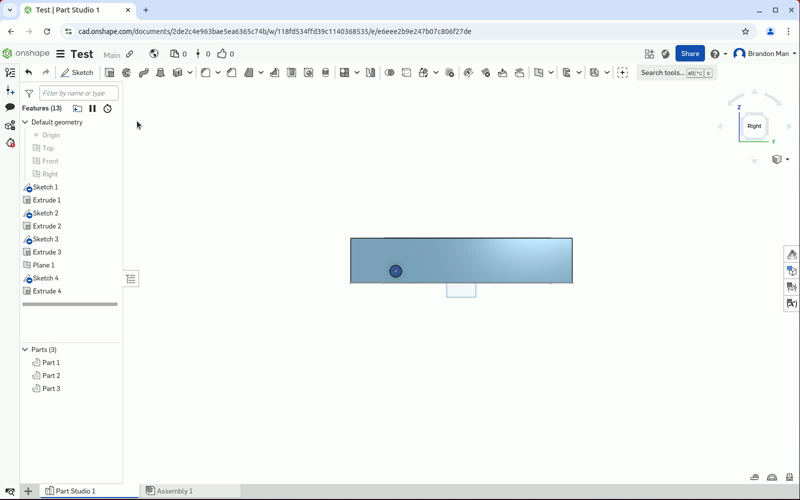
key(right, 2)
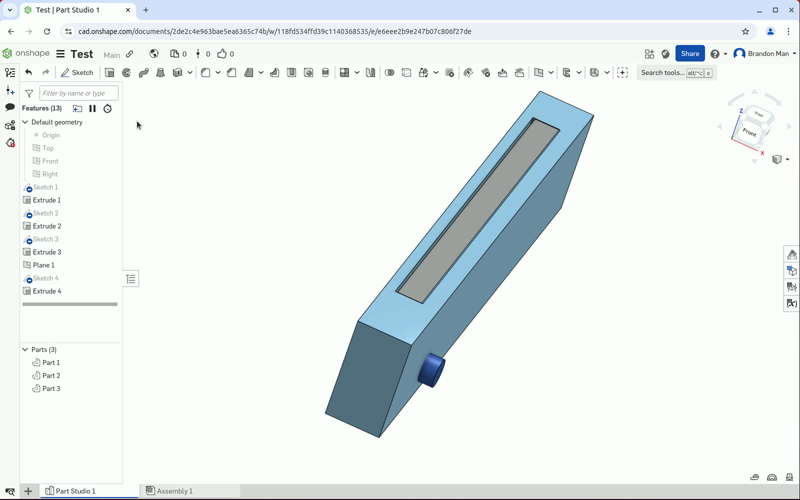
key(down, 2)
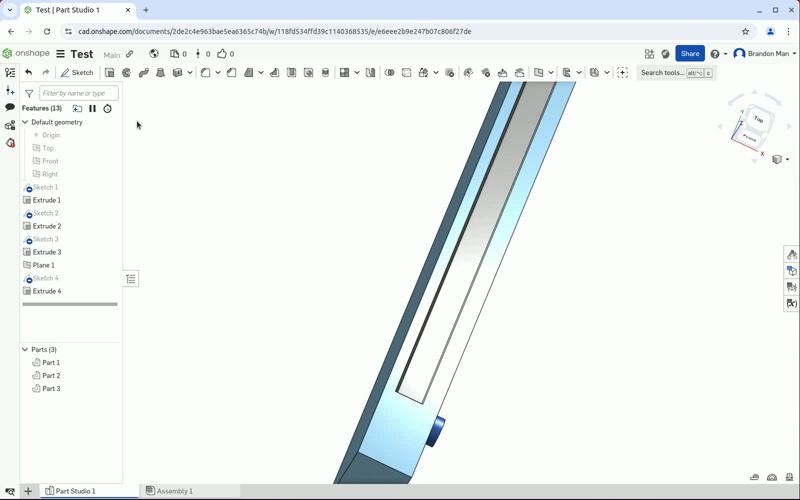
key(up, 2)
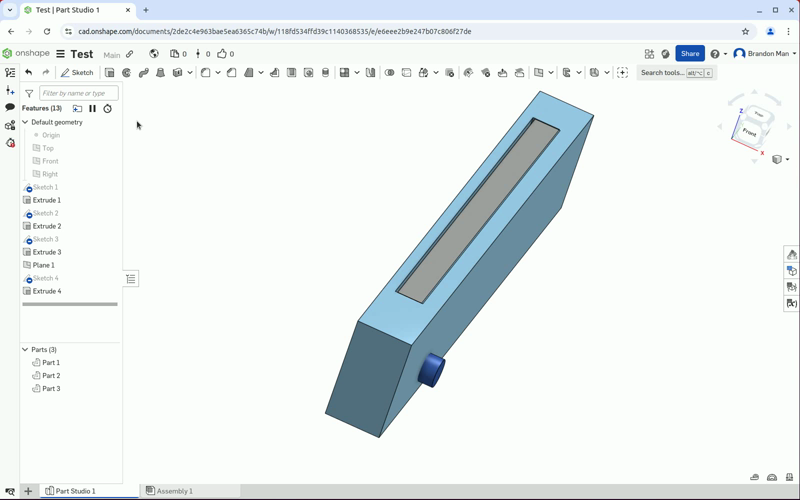
key(left, 2)
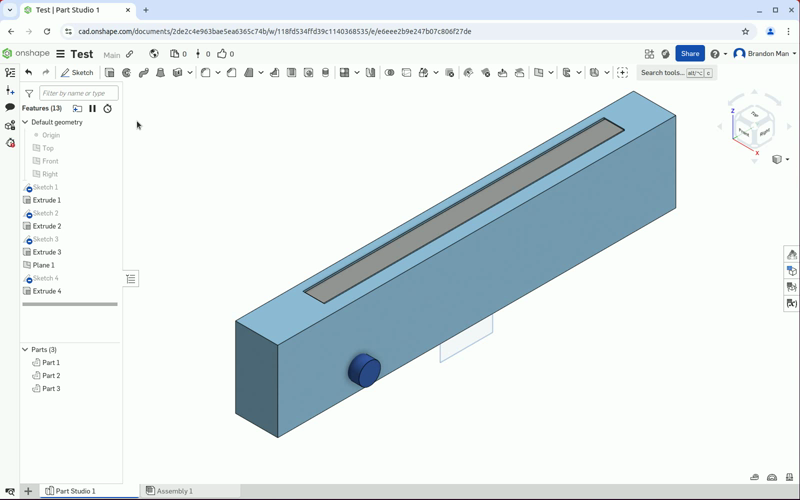
mouse_move(73, 189)
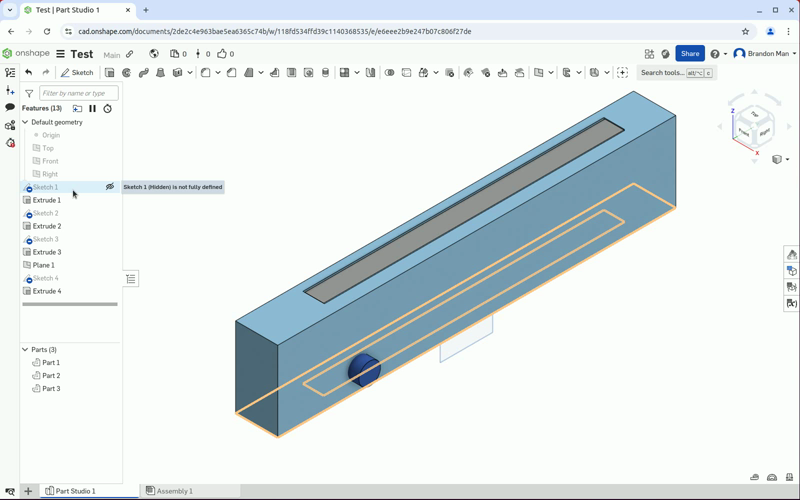
click(73, 189)